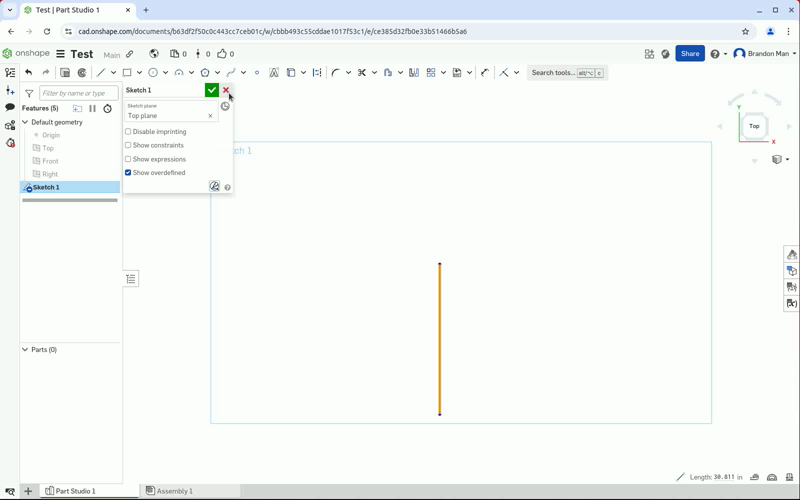
key(shift+h)
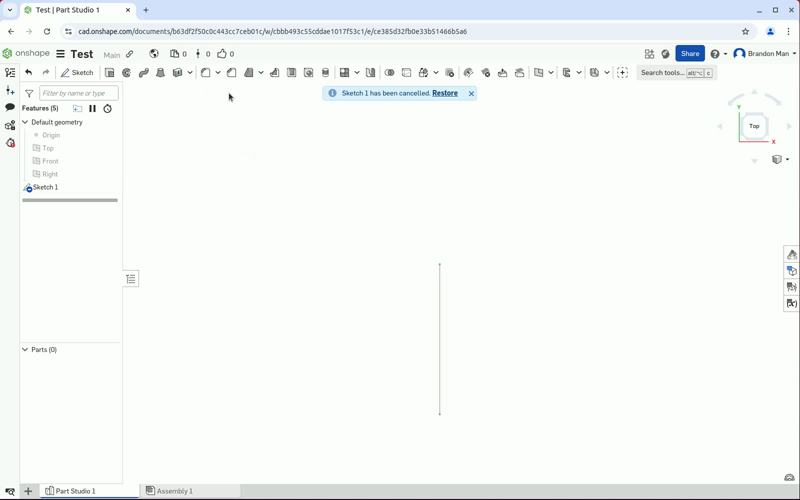
key(shift+s)
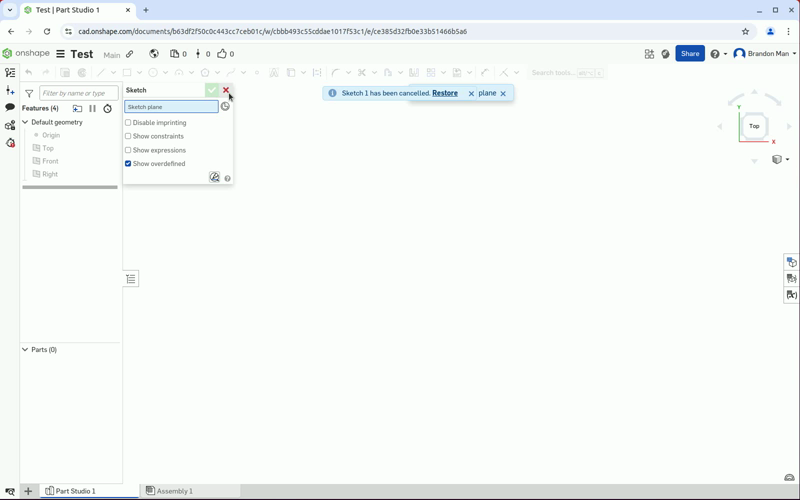
mouse_move(73, 150)
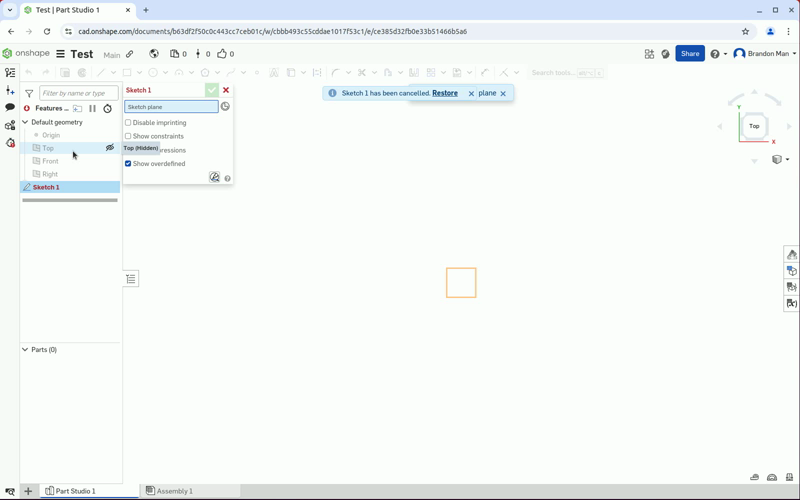
click(73, 150)
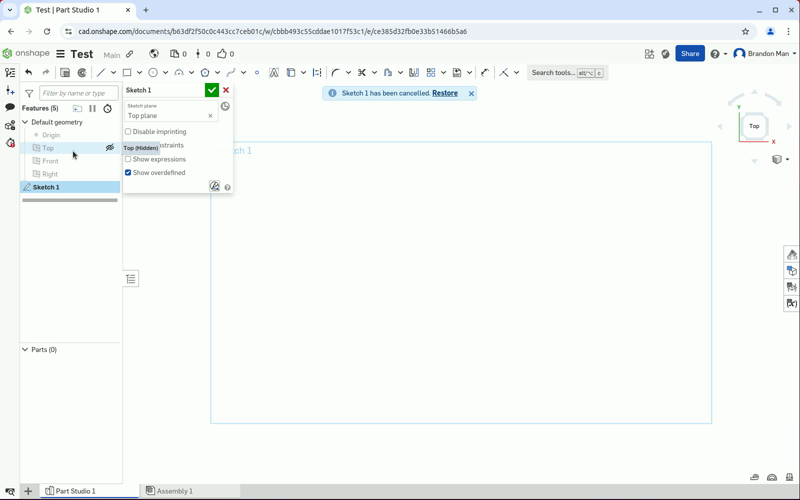
mouse_move(73, 352)
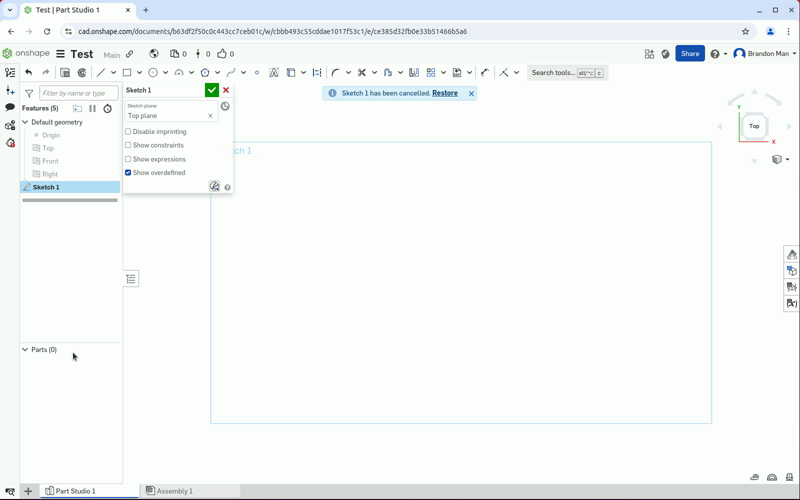
key(y)
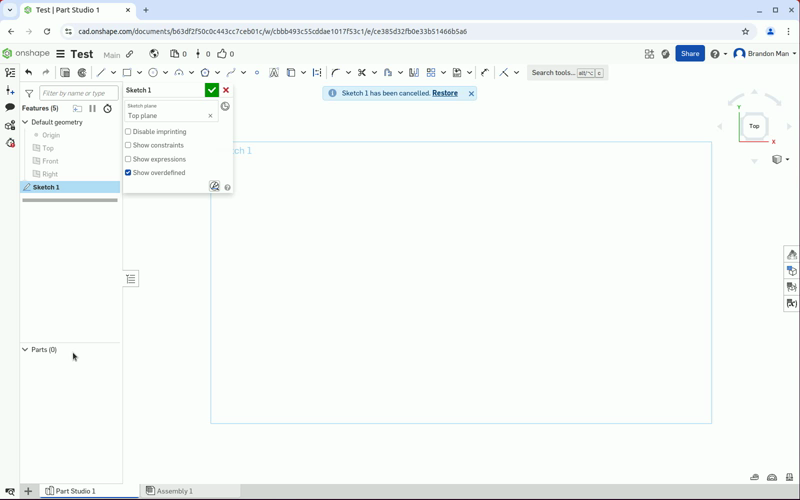
key(l)
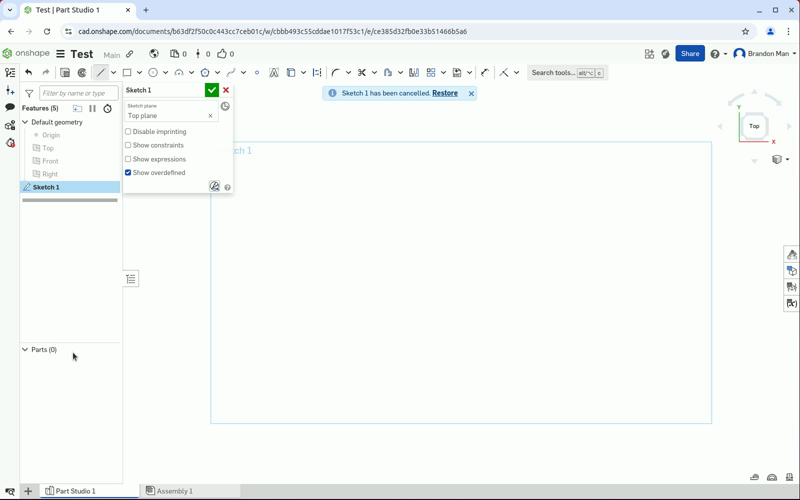
key_down(shift)
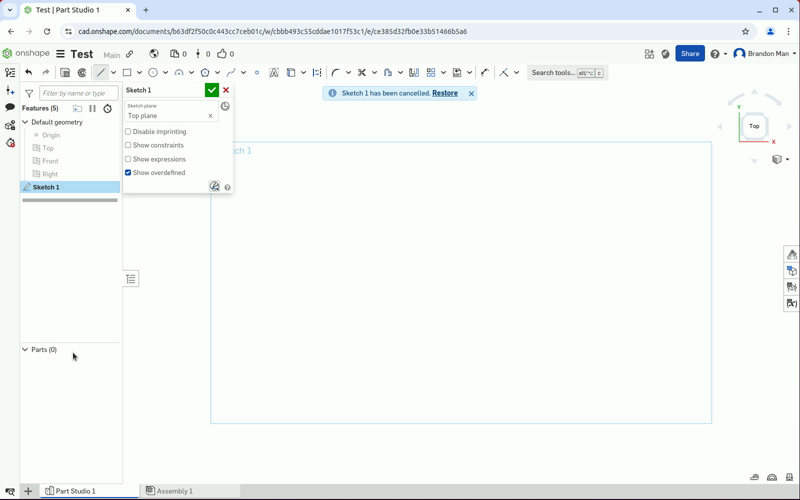
mouse_move(423, 297)
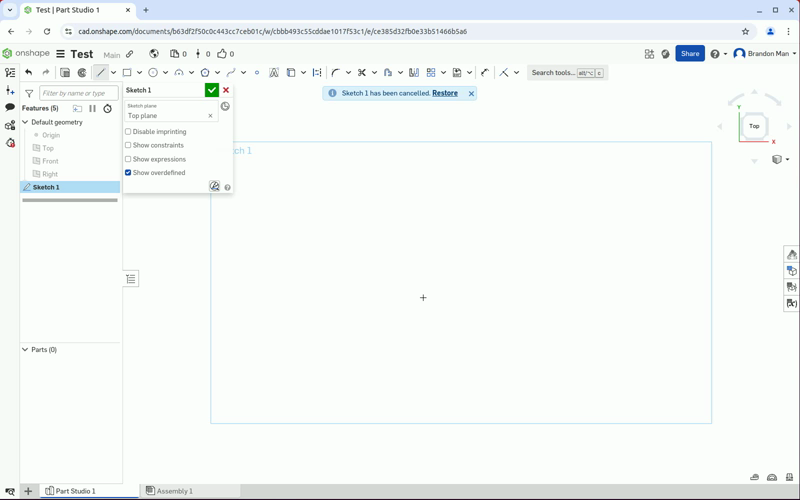
click(423, 297)
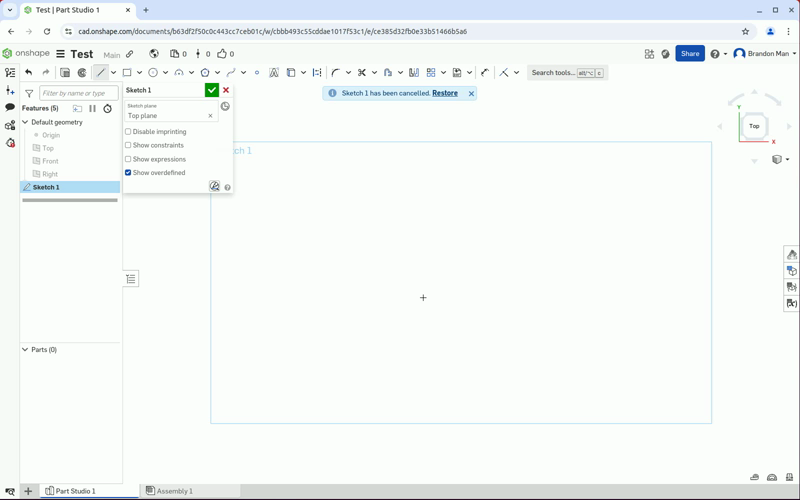
key_up(shift)
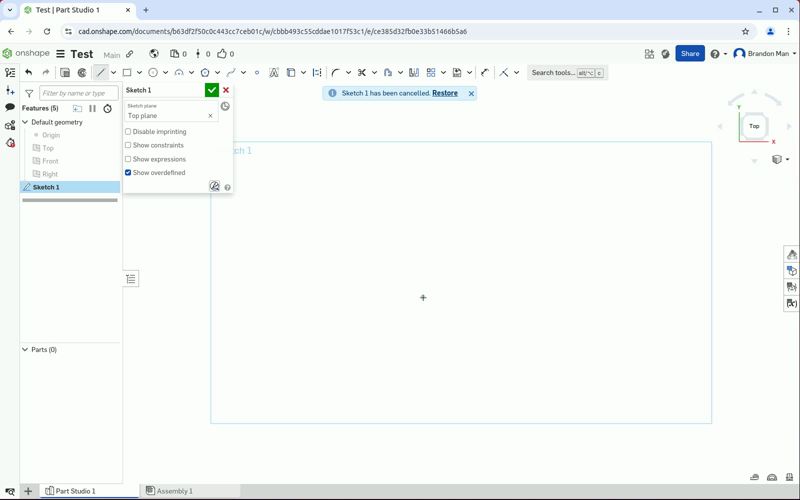
key_down(shift)
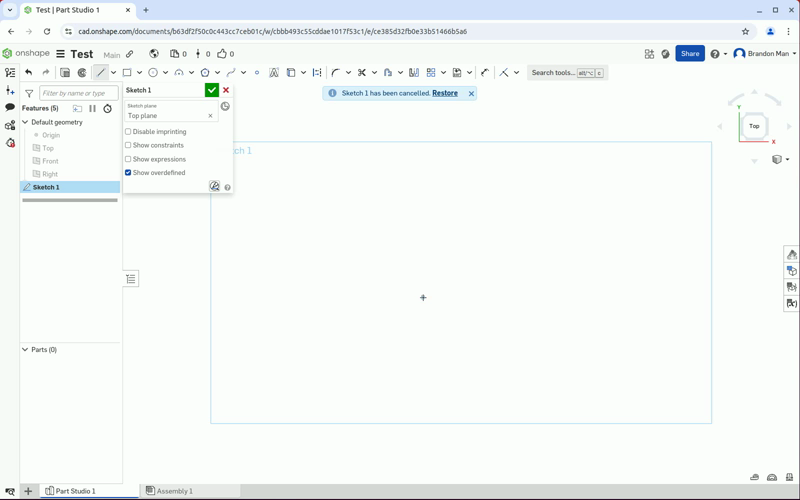
mouse_move(494, 297)
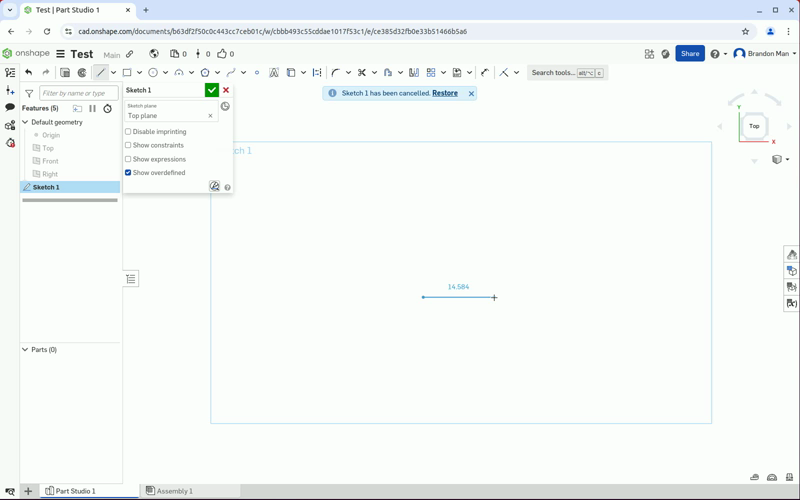
click(494, 297)
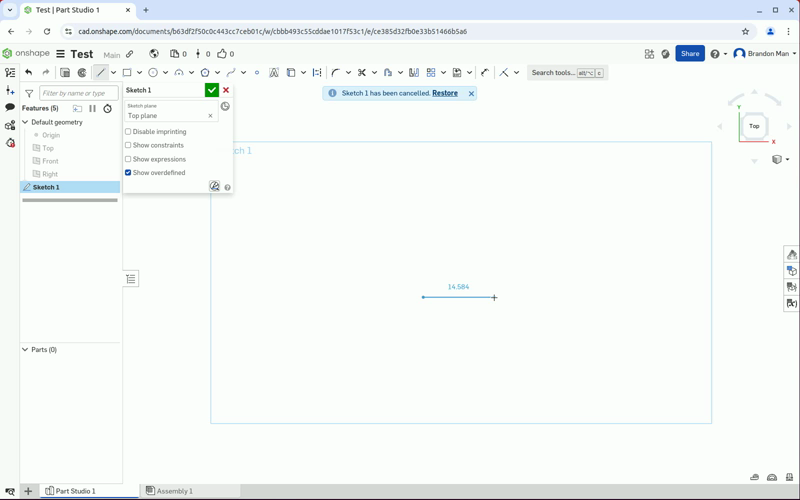
key_up(shift)
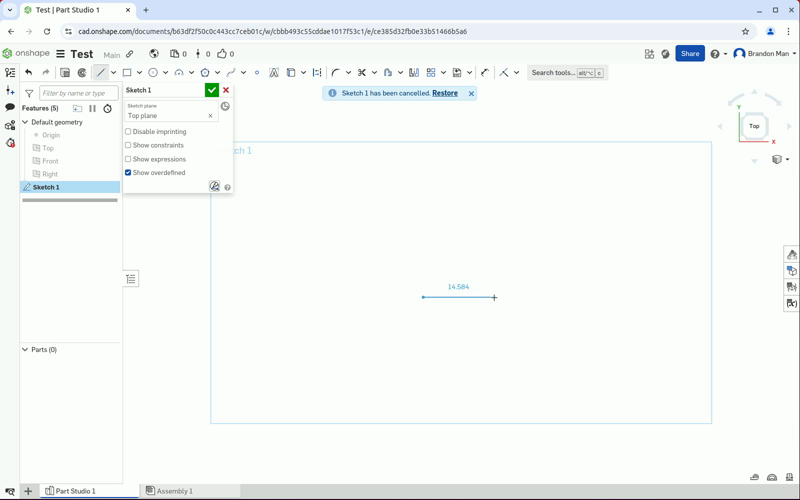
key_down(shift)
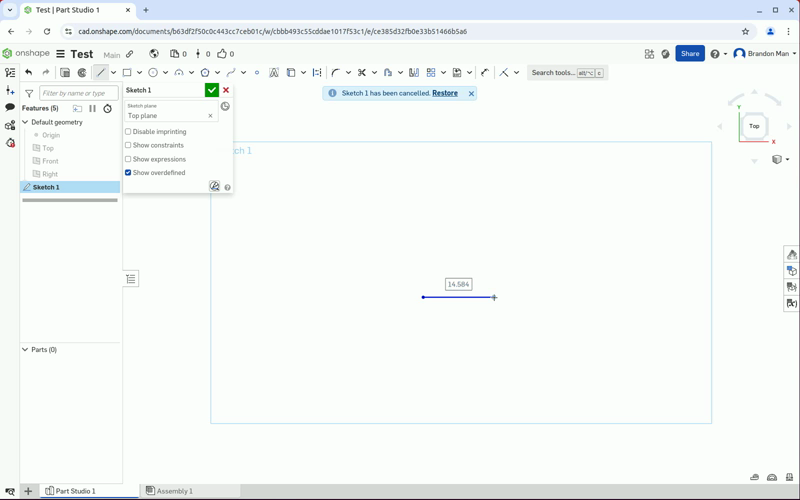
mouse_move(524, 297)
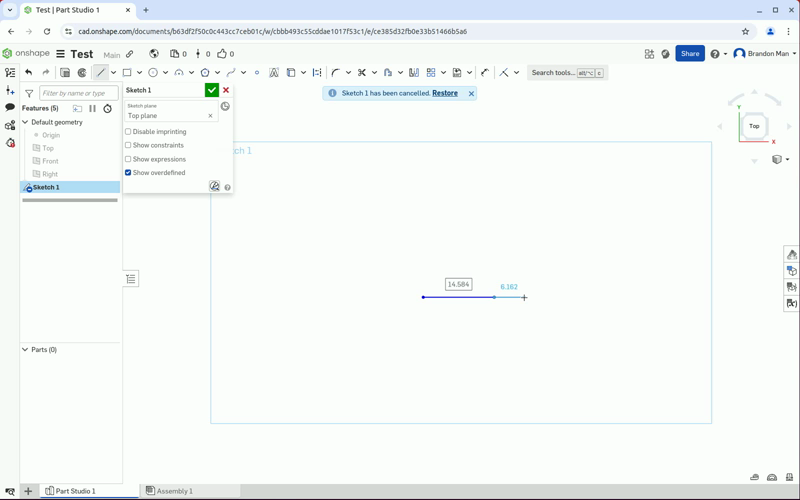
mouse_move(508, 297)
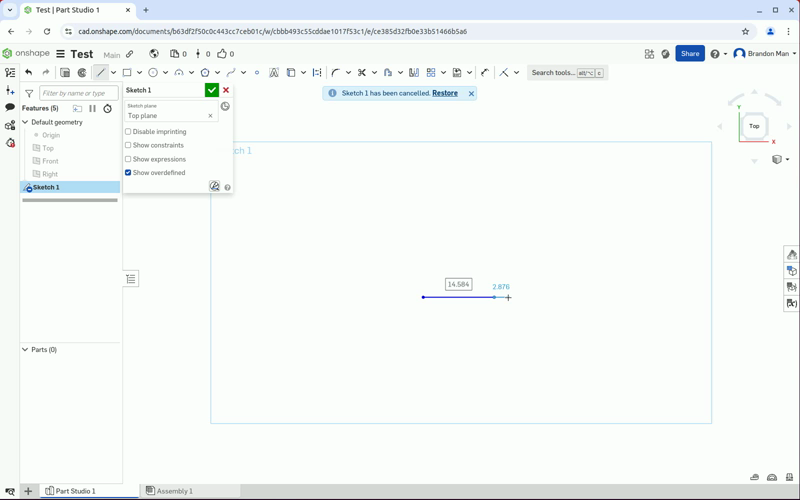
click(508, 297)
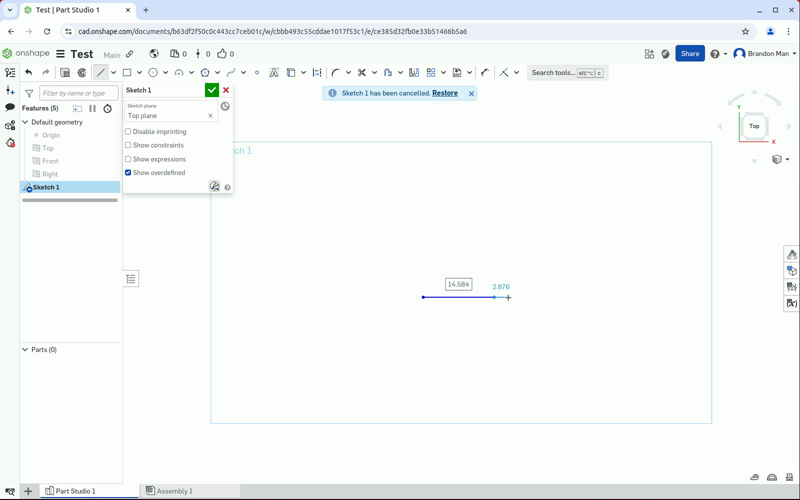
key_up(shift)
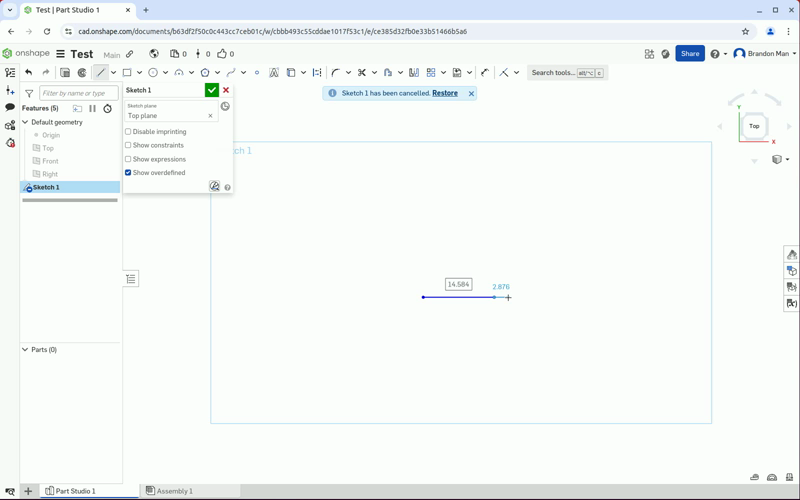
key_down(shift)
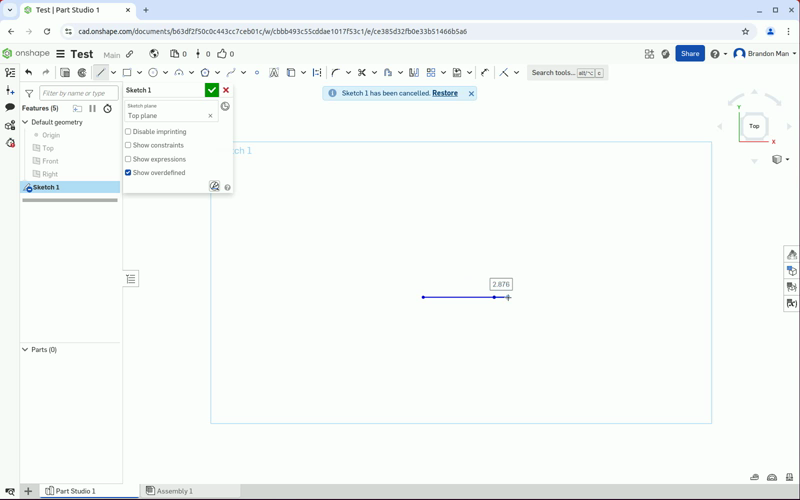
mouse_move(573, 297)
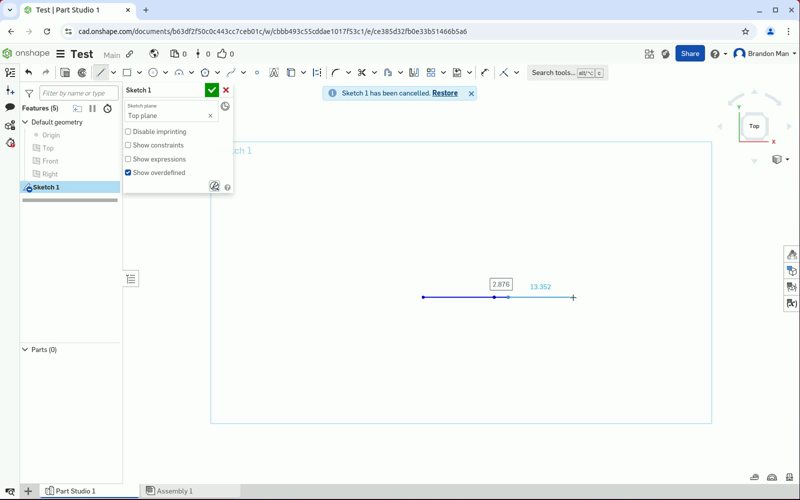
click(573, 297)
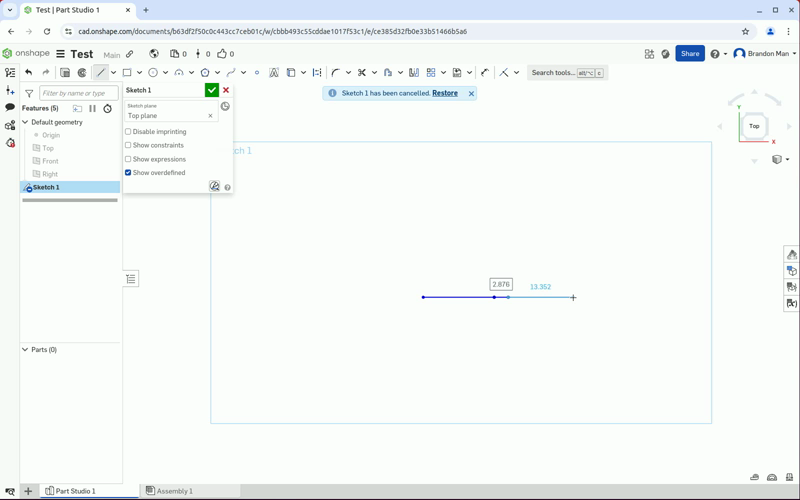
key_up(shift)
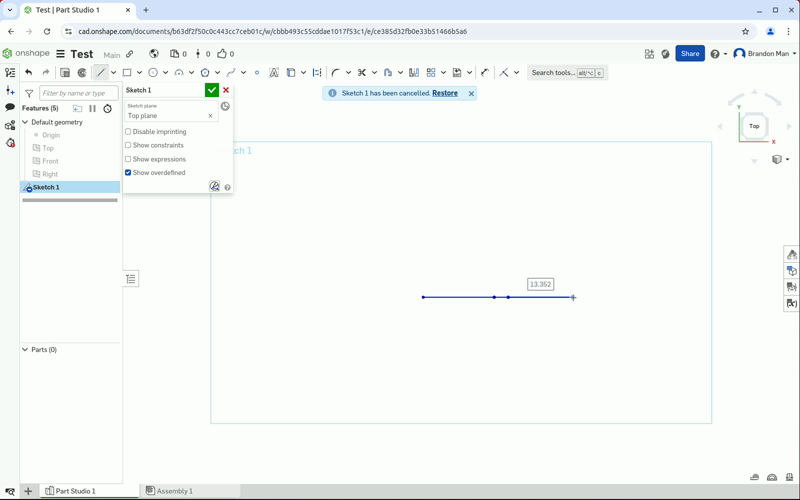
key_down(shift)
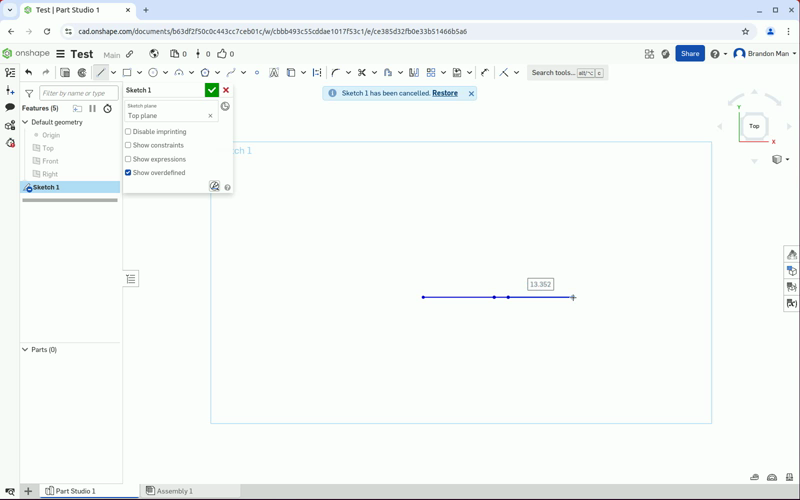
mouse_move(589, 297)
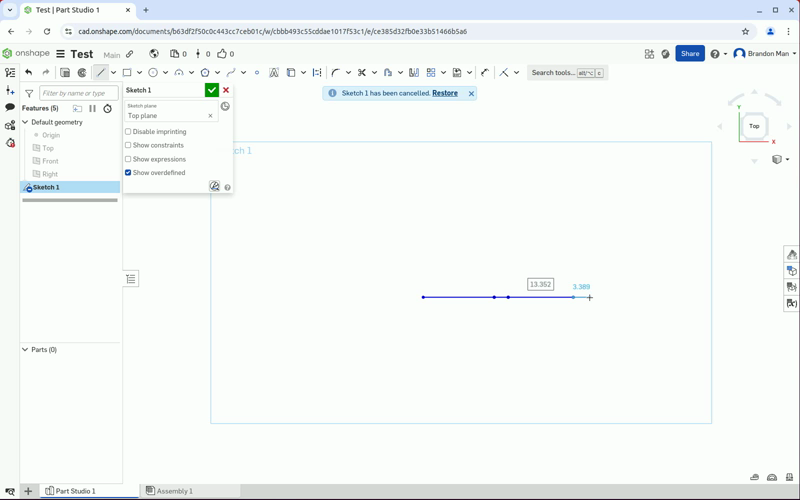
mouse_move(573, 282)
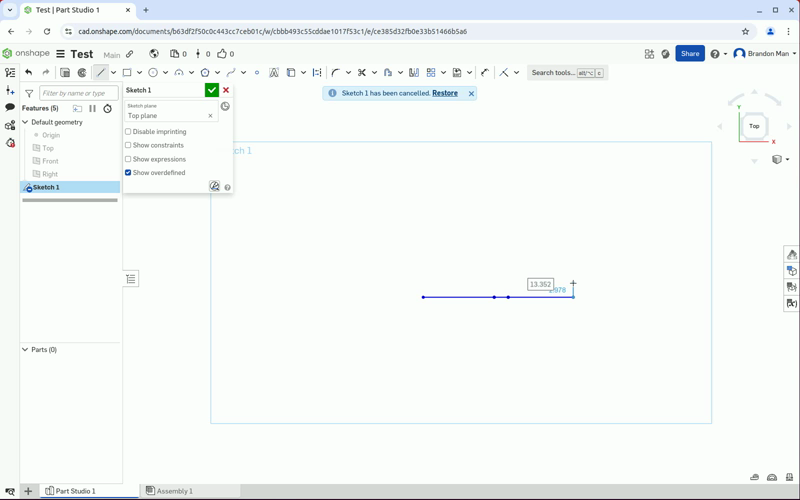
click(573, 282)
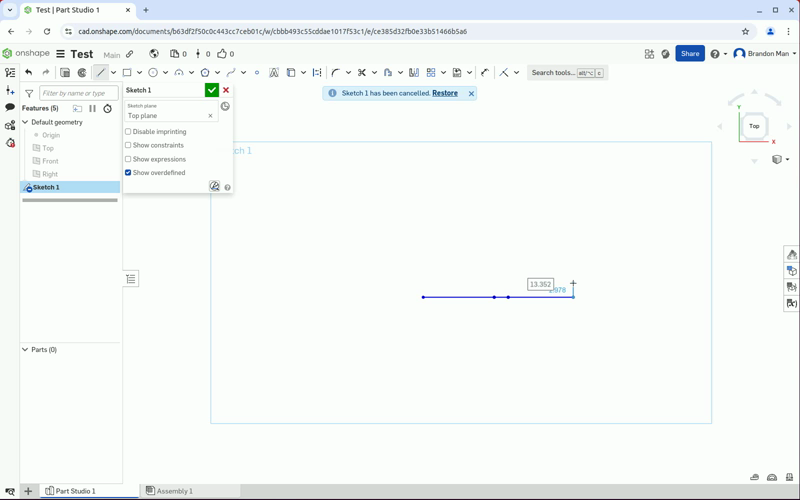
key_up(shift)
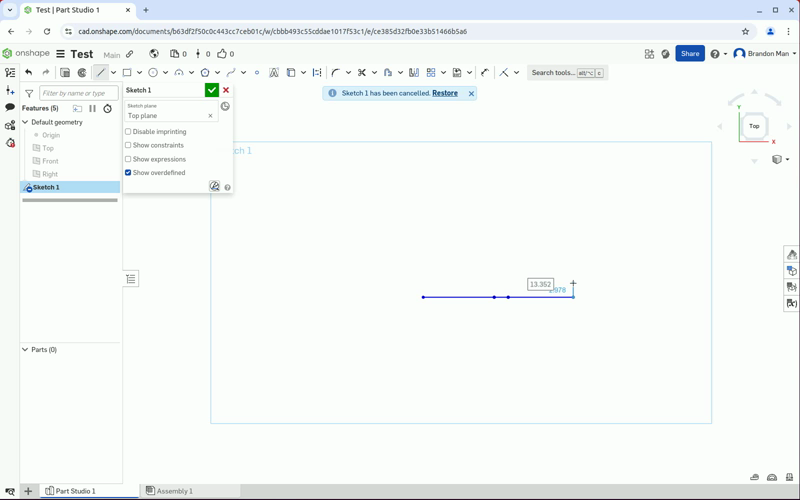
key_down(shift)
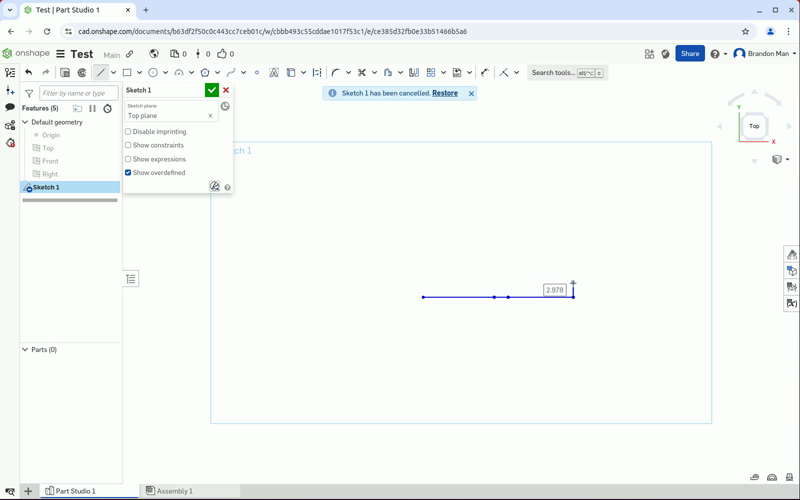
mouse_move(423, 282)
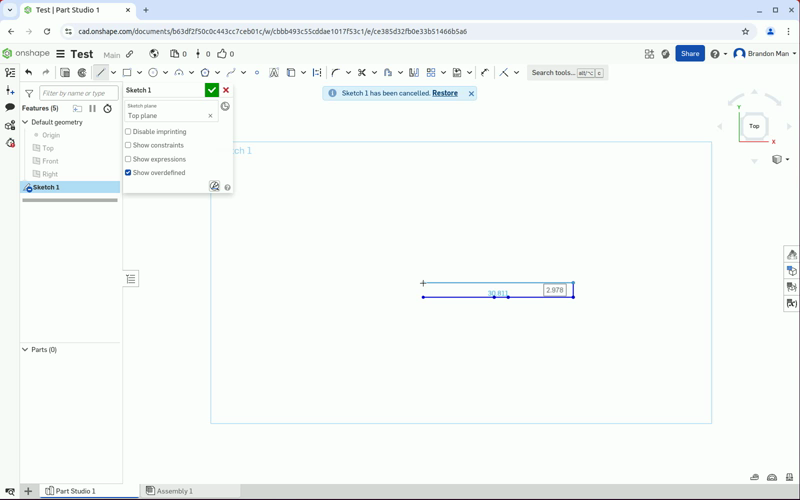
click(423, 282)
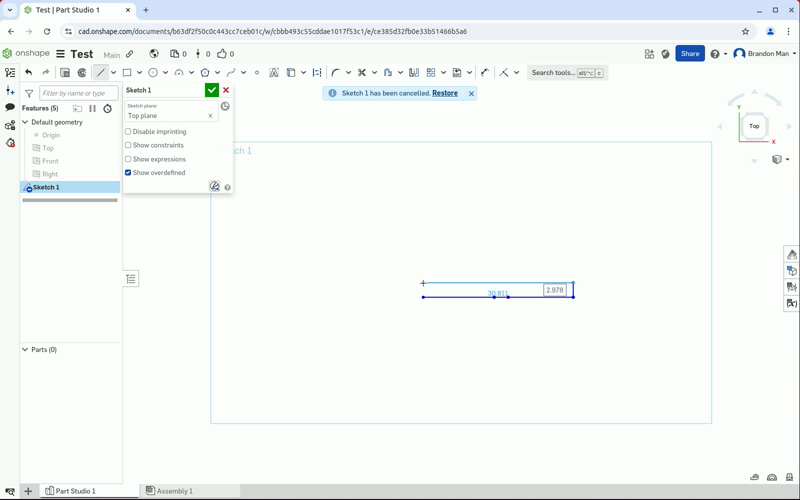
key_up(shift)
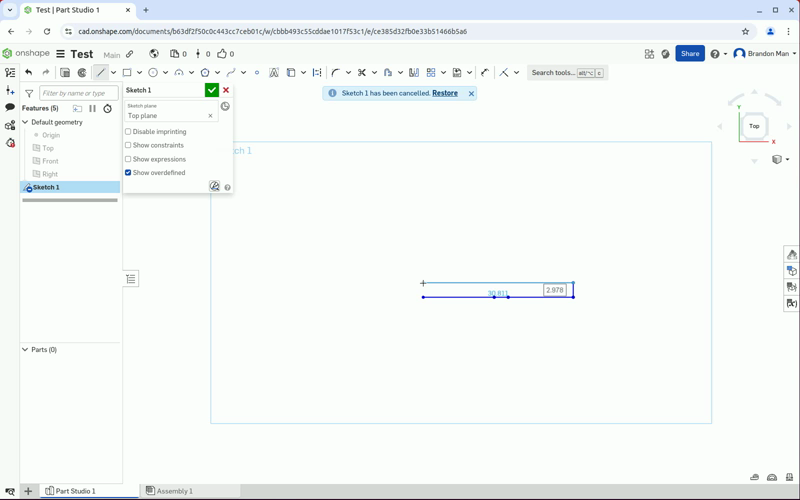
mouse_move(453, 282)
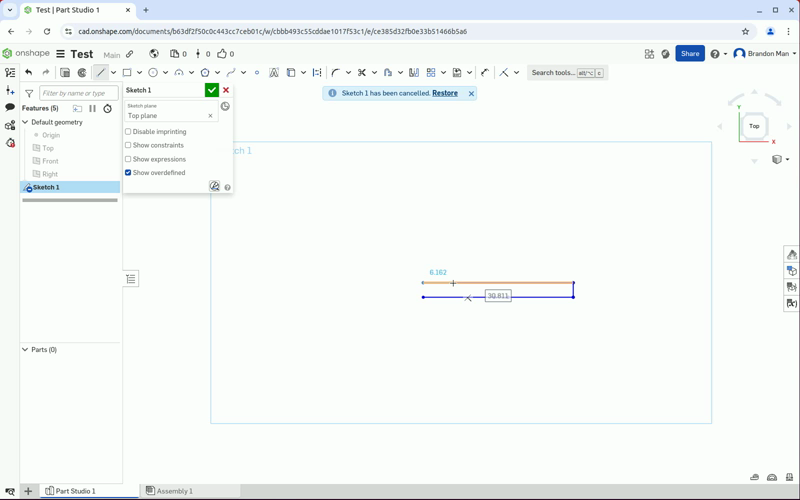
key_down(shift)
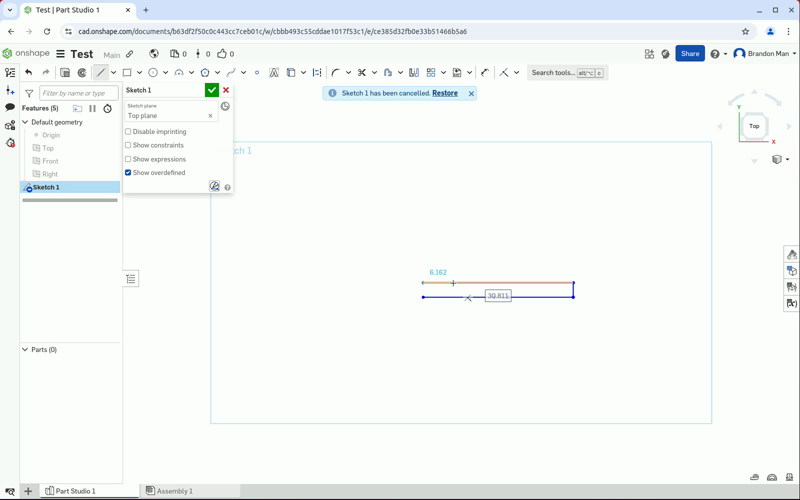
mouse_move(423, 297)
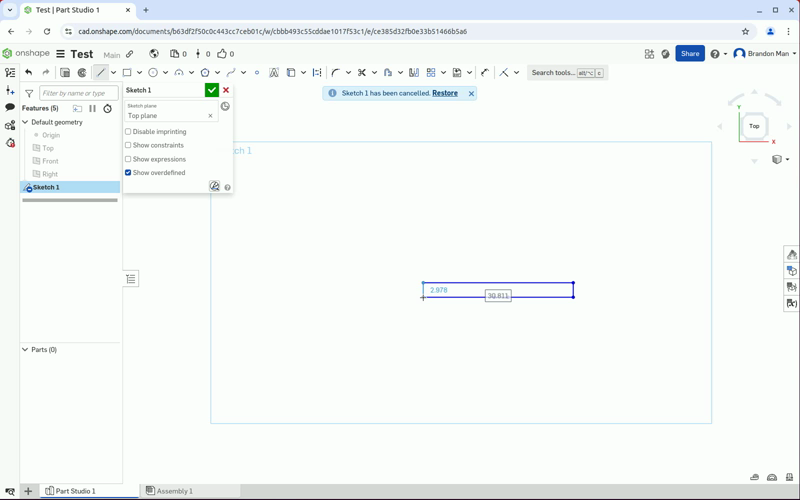
key_up(shift)
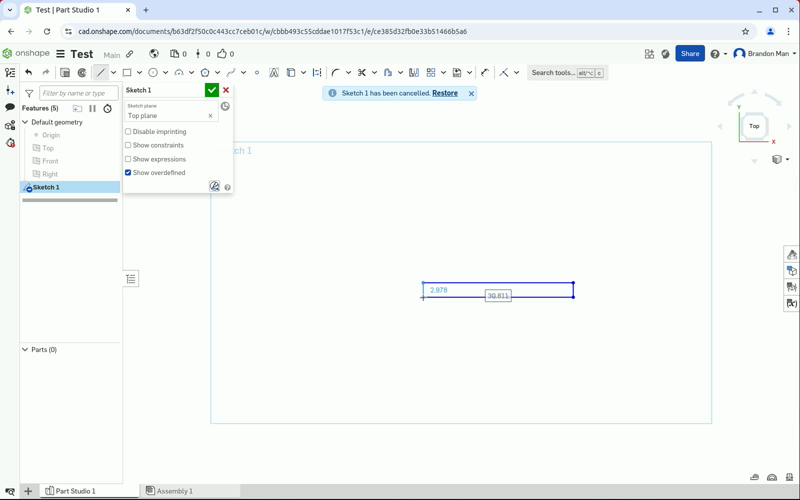
click(423, 297)
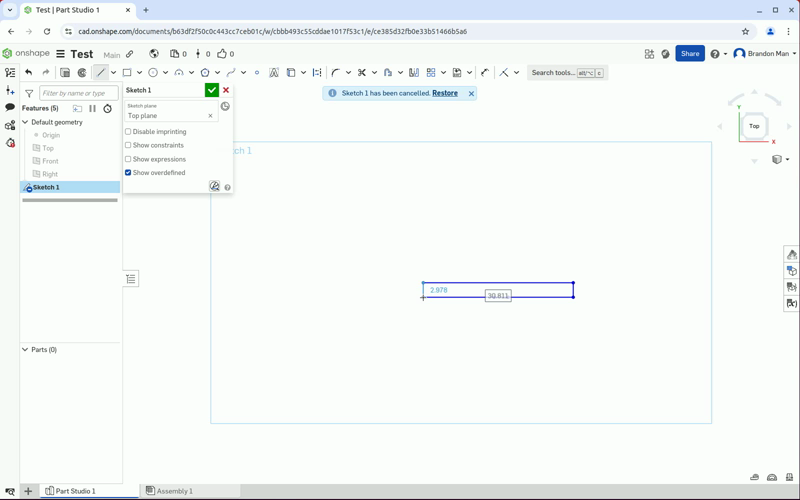
key(esc)
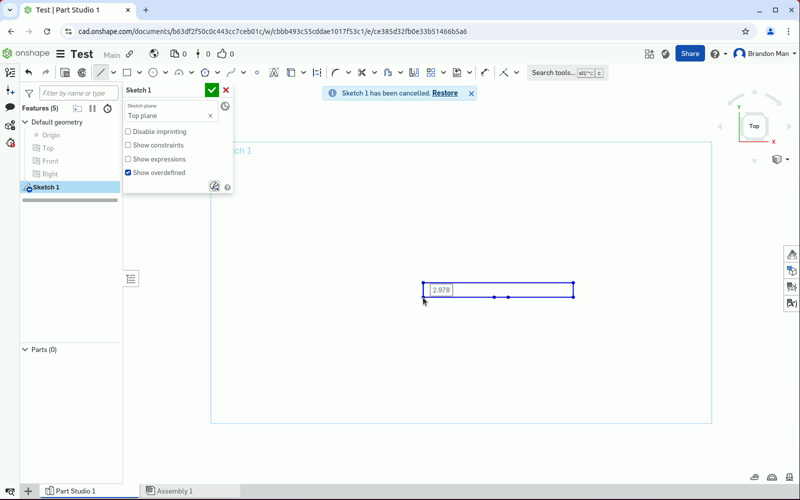
mouse_move(516, 293)
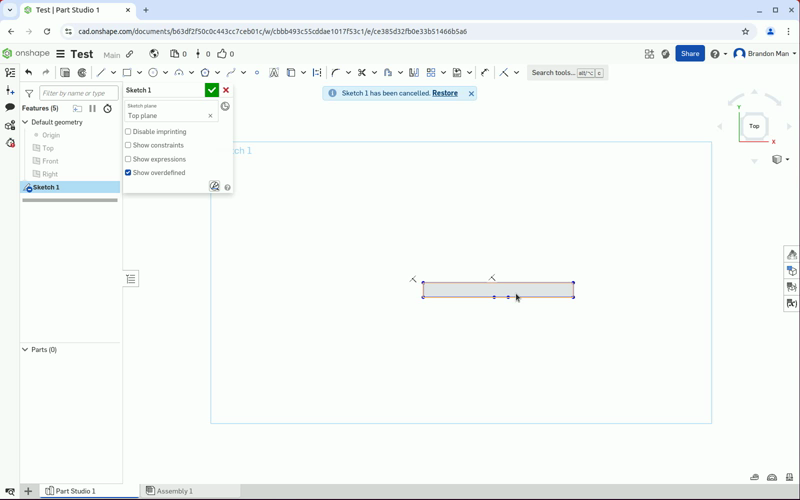
click(516, 293)
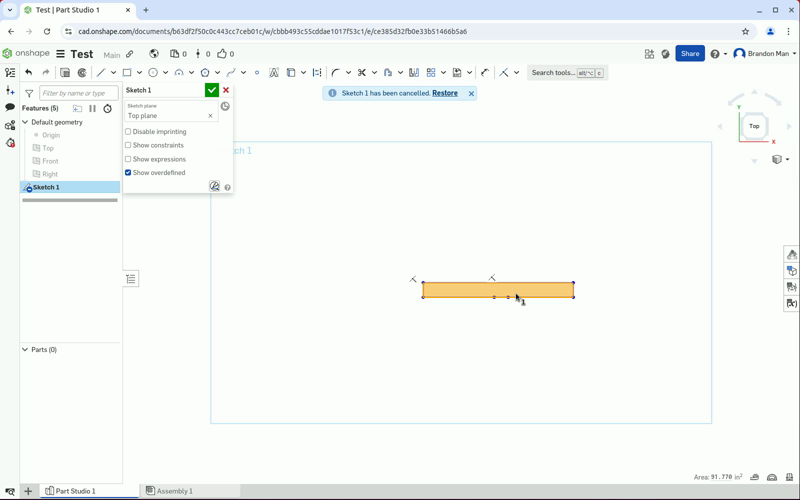
mouse_move(73, 352)
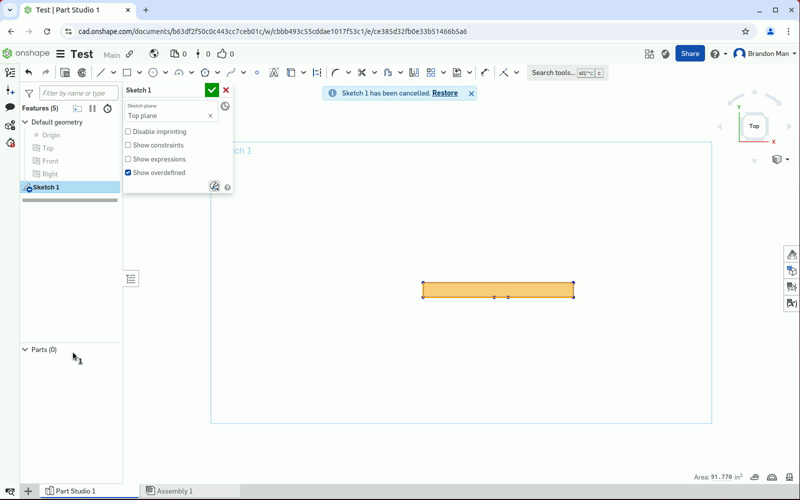
key(shift+y)
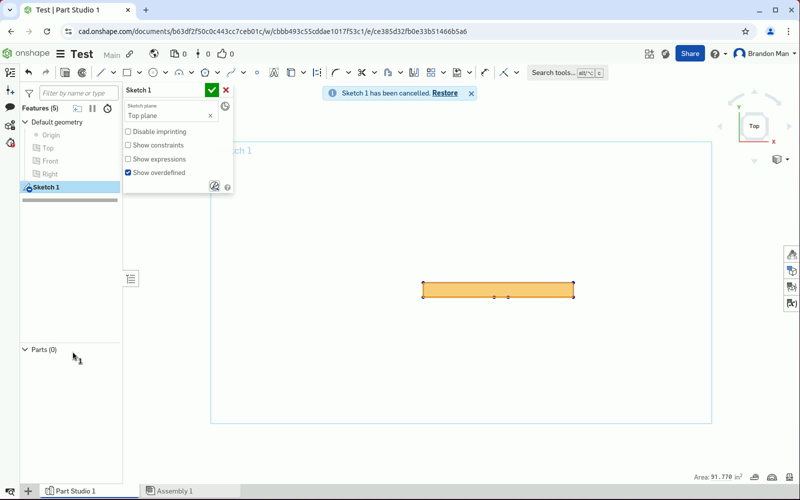
key(shift+e)
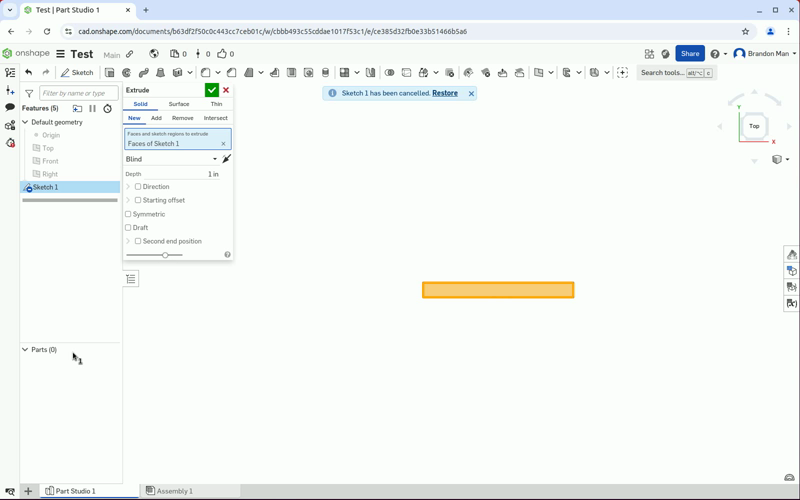
mouse_move(143, 106)
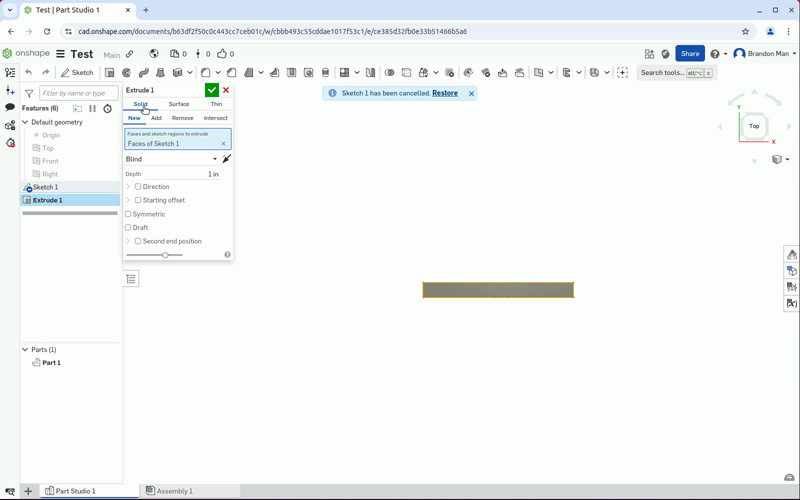
click(143, 106)
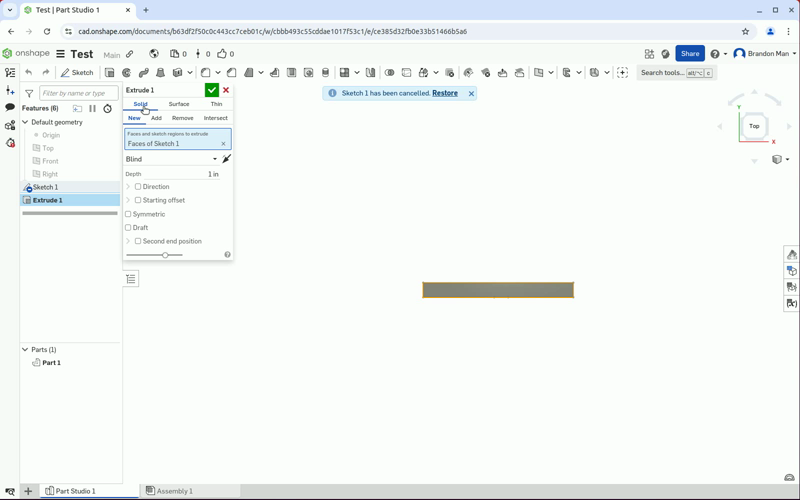
mouse_move(137, 120)
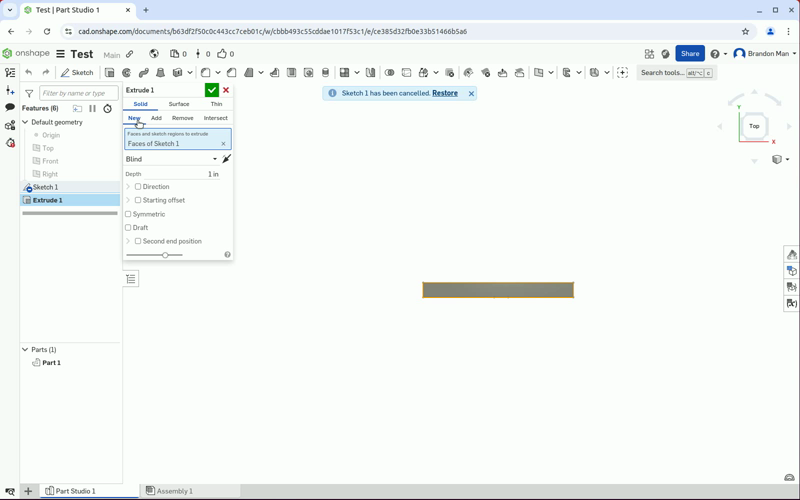
click(137, 120)
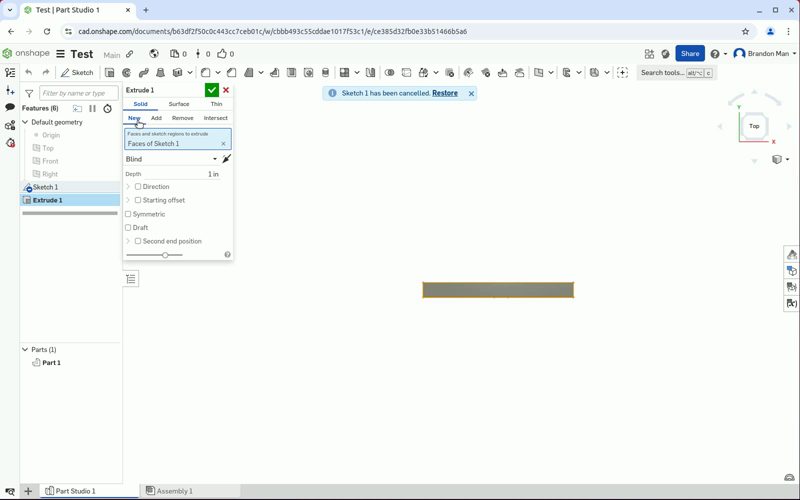
key(tab, 4)
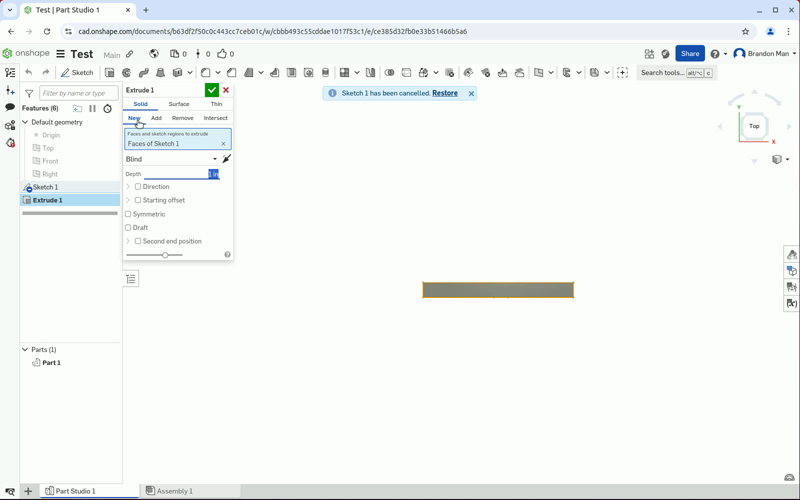
text(16.85)
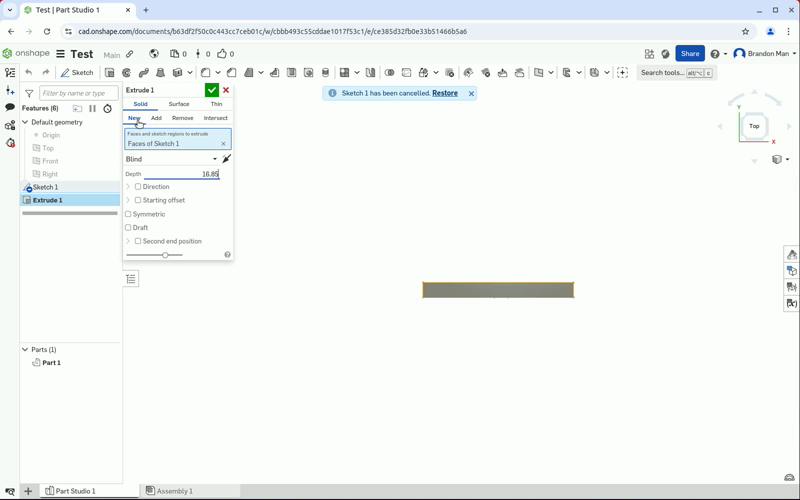
key(enter)
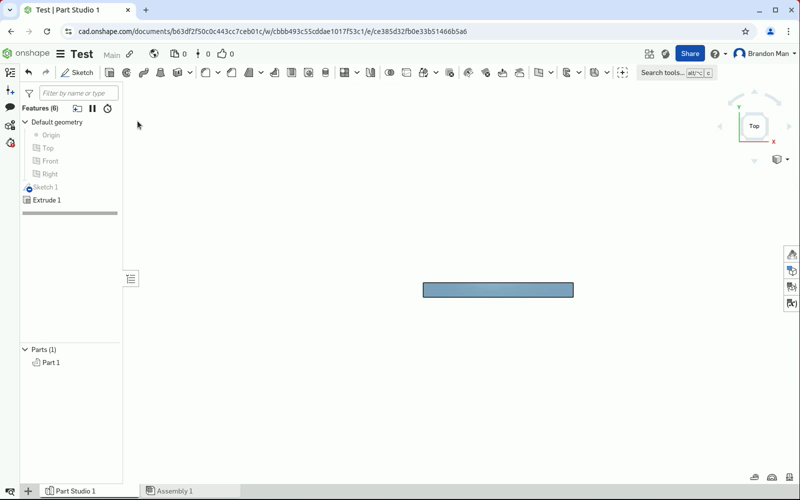
key(shift+h)
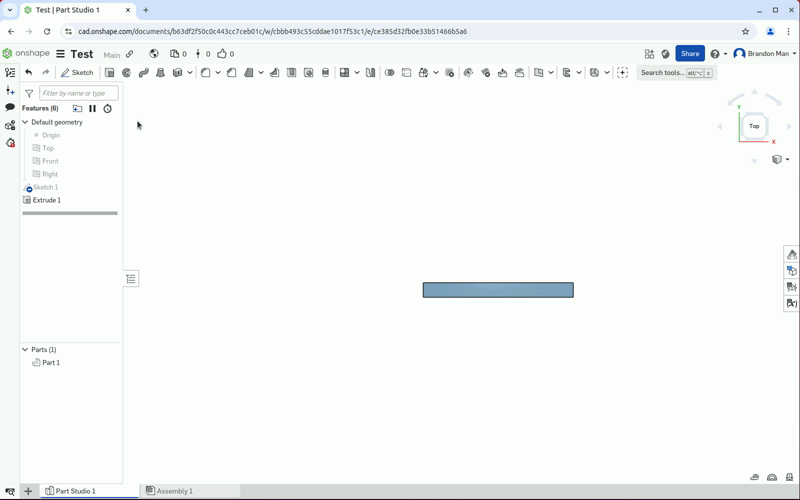
key(shift+h)
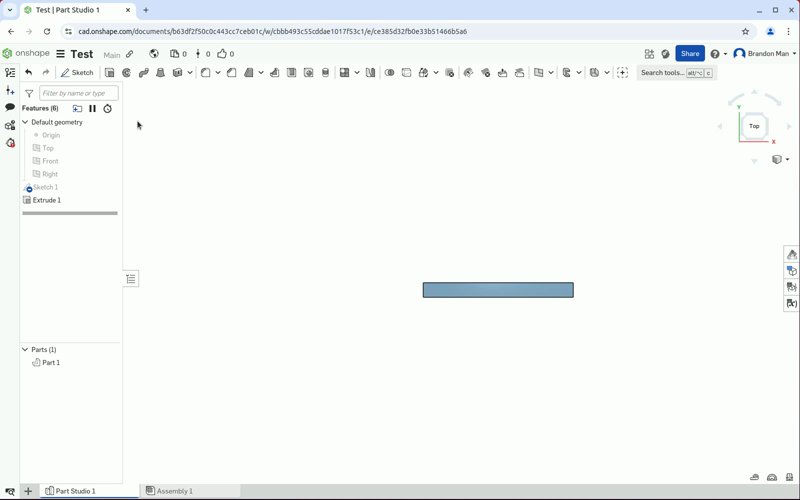
mouse_move(73, 189)
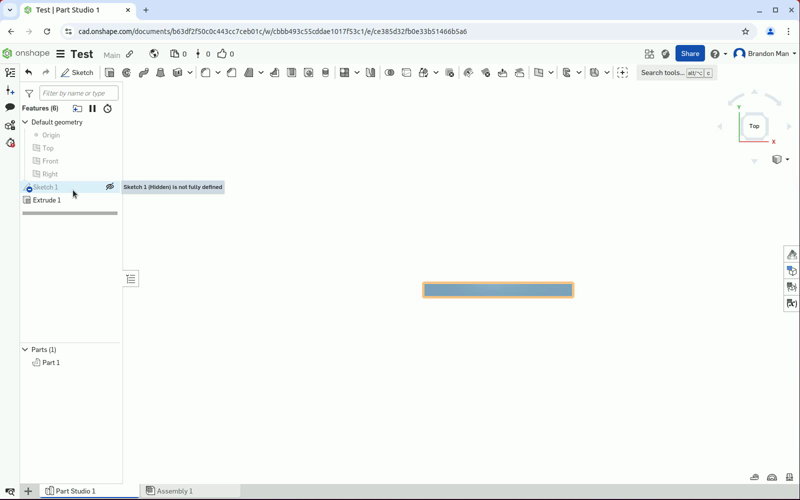
click(73, 189)
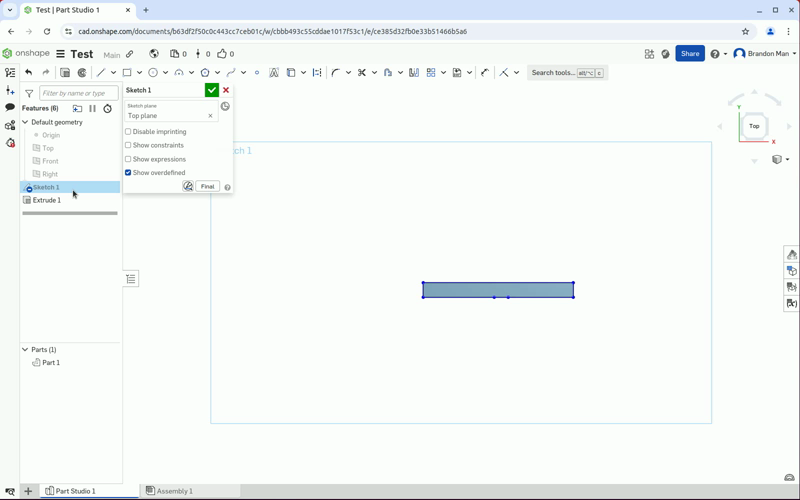
mouse_move(229, 92)
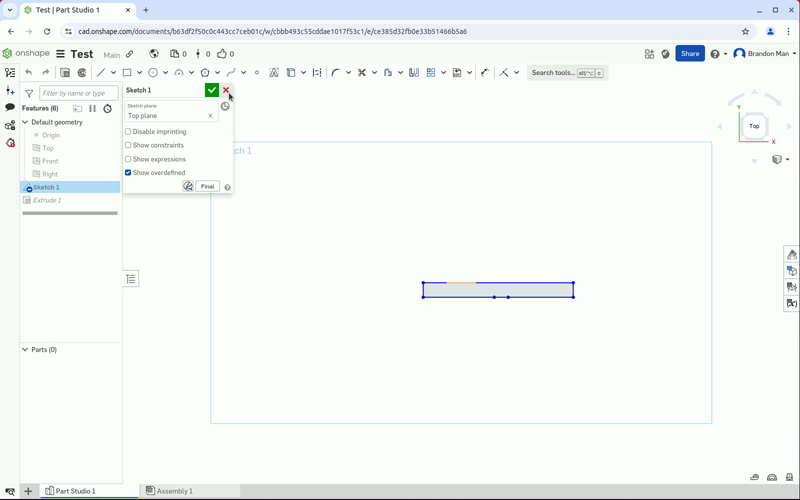
click(229, 92)
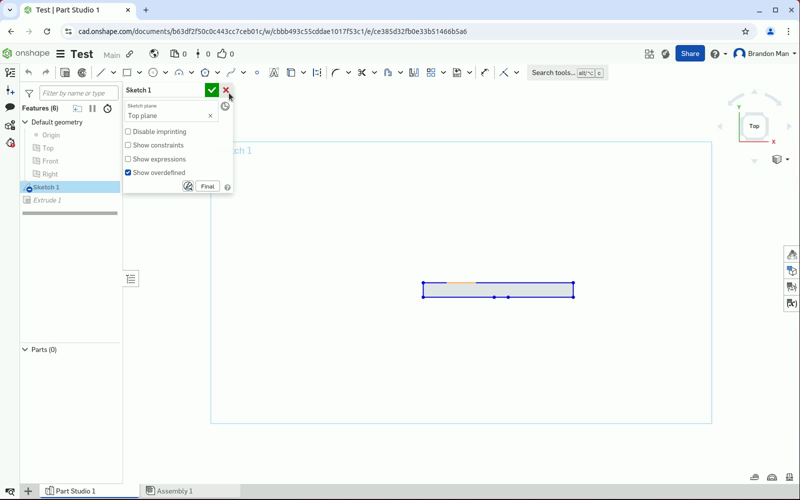
key(shift+s)
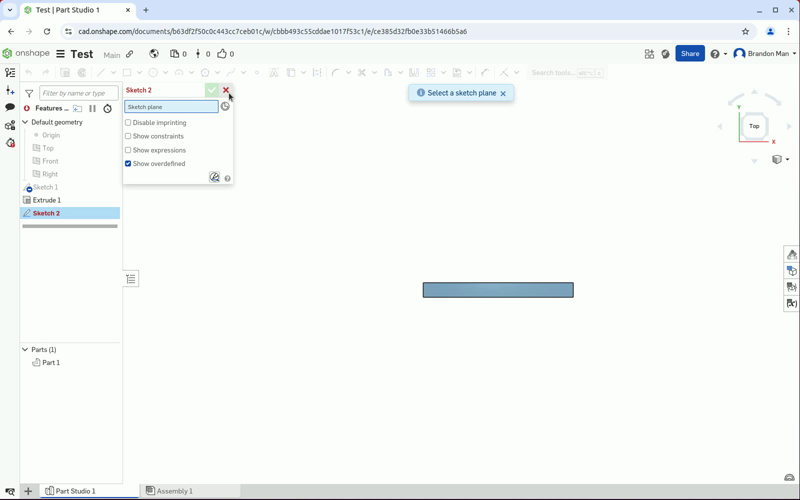
mouse_move(73, 150)
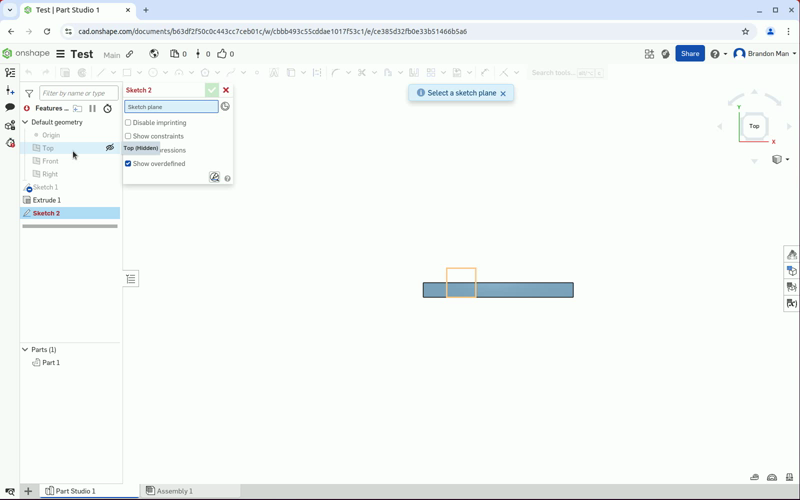
click(73, 150)
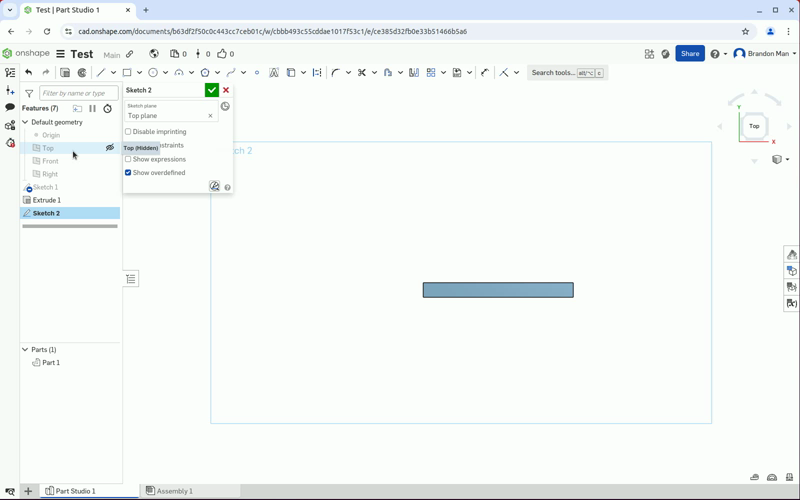
mouse_move(73, 352)
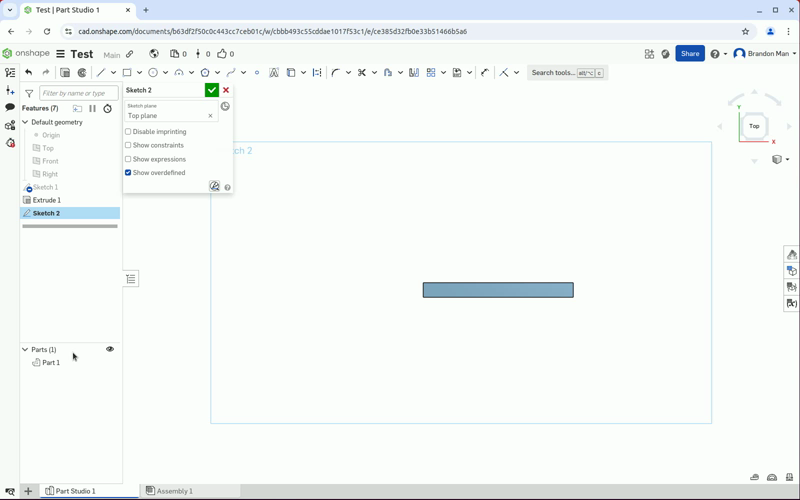
key(y)
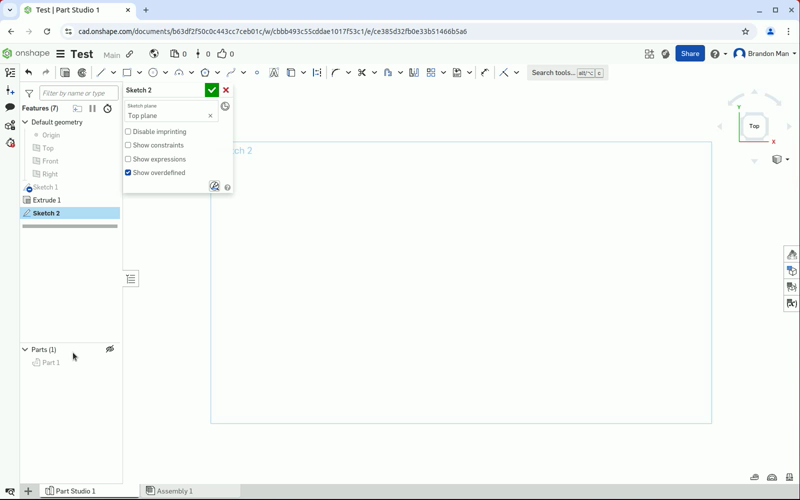
key(l)
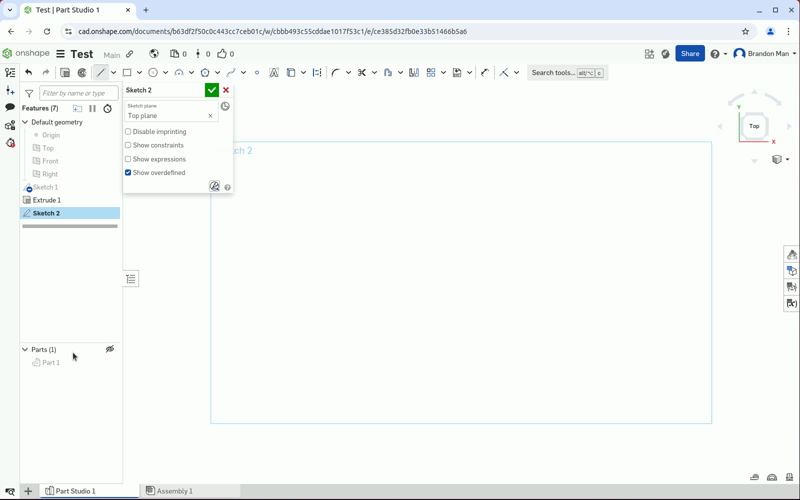
key_down(shift)
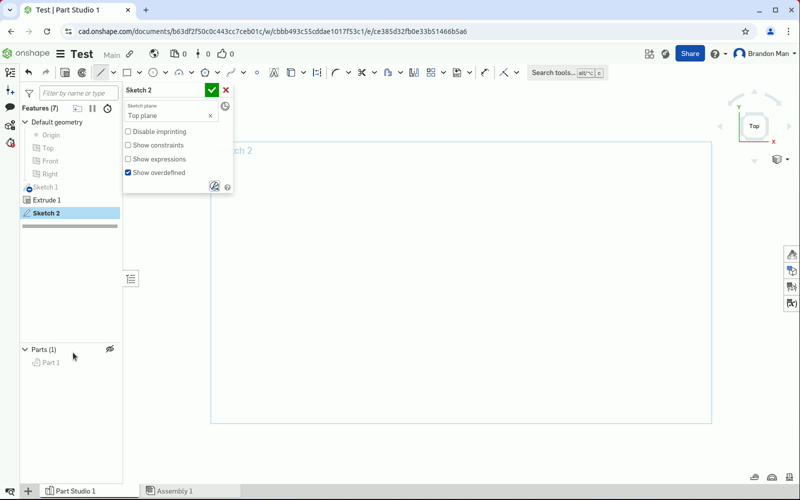
mouse_move(494, 356)
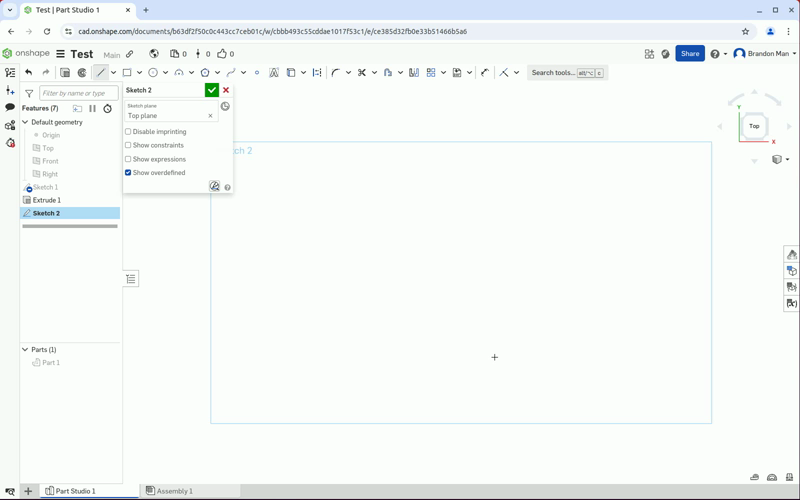
click(494, 356)
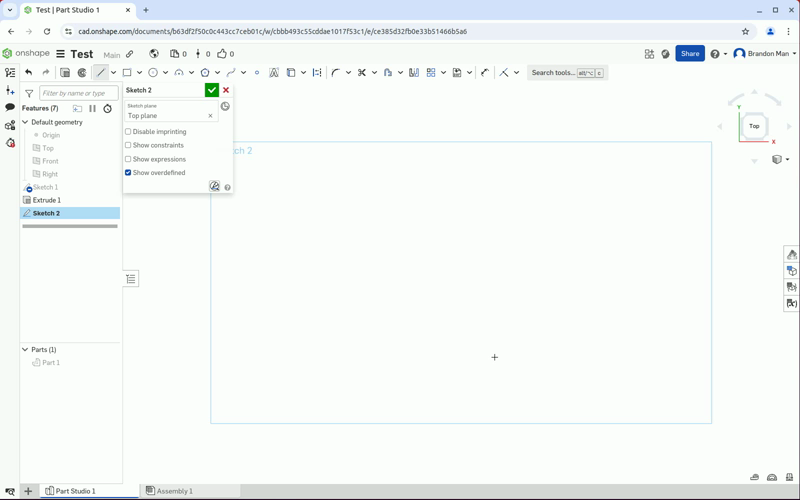
key_up(shift)
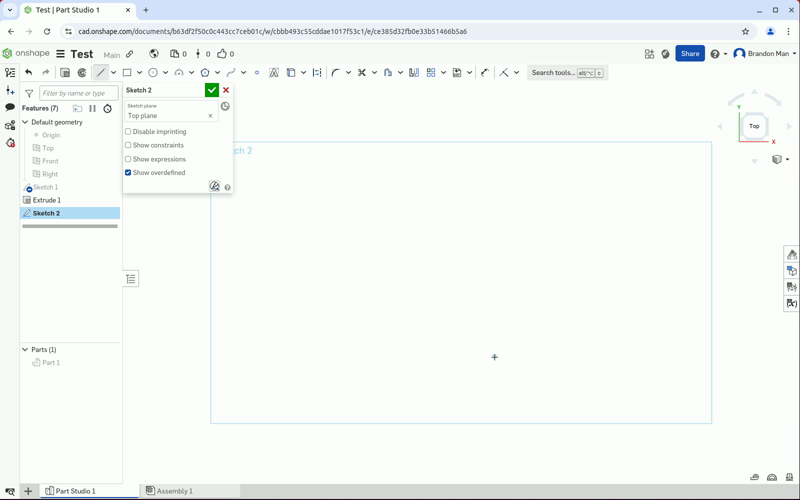
key_down(shift)
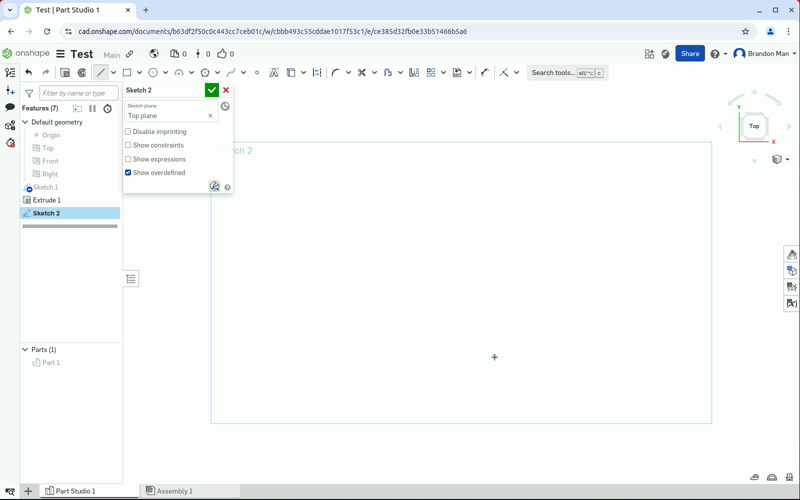
mouse_move(524, 356)
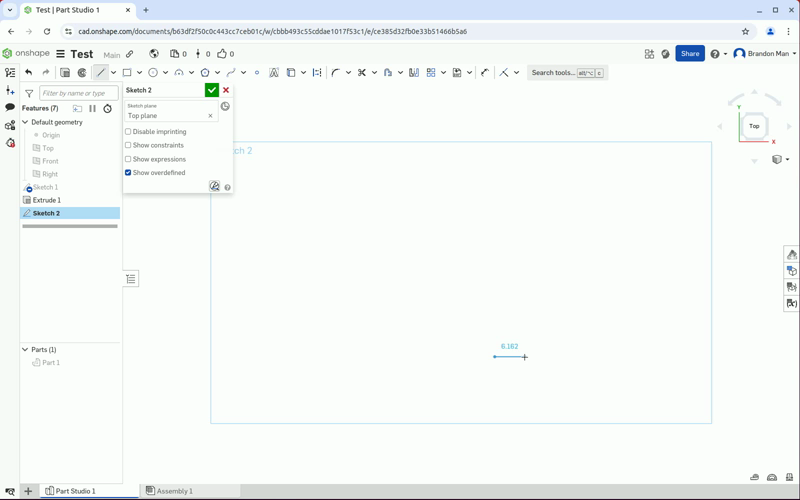
mouse_move(508, 356)
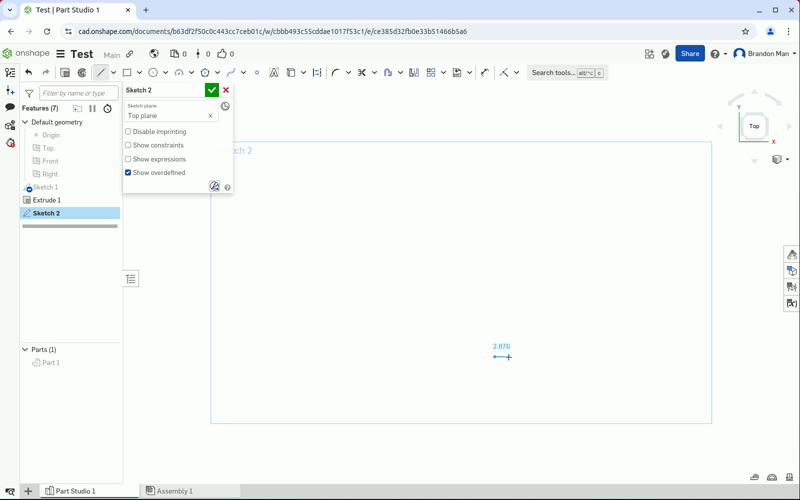
click(508, 356)
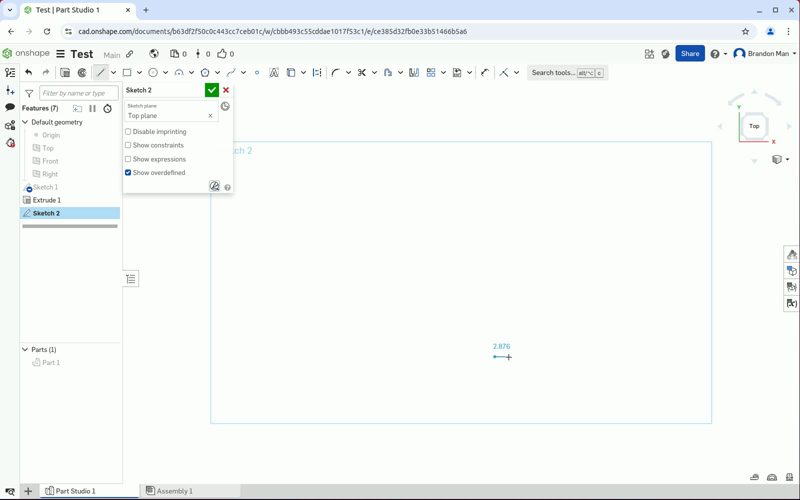
key_up(shift)
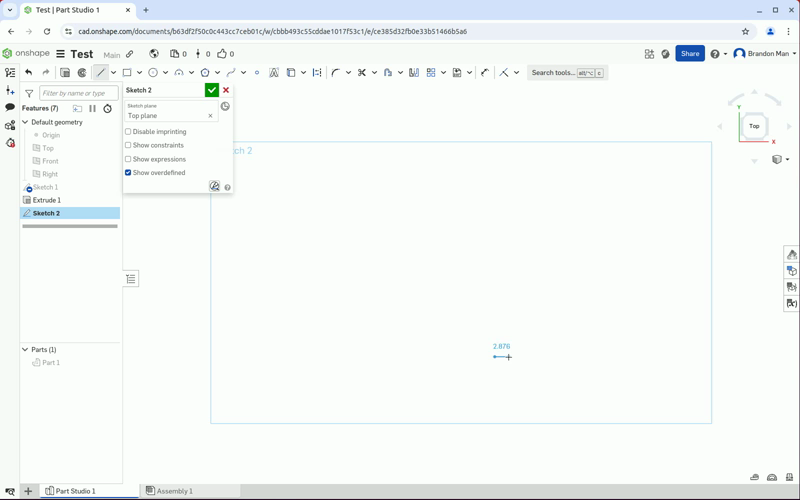
key_down(shift)
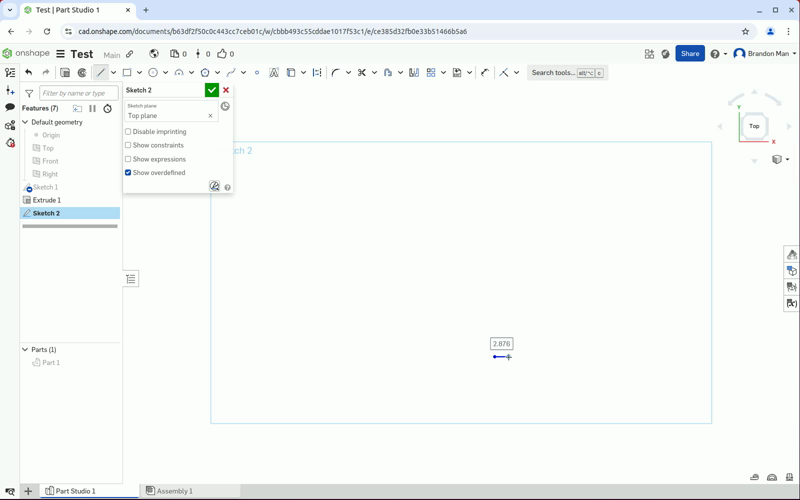
mouse_move(508, 296)
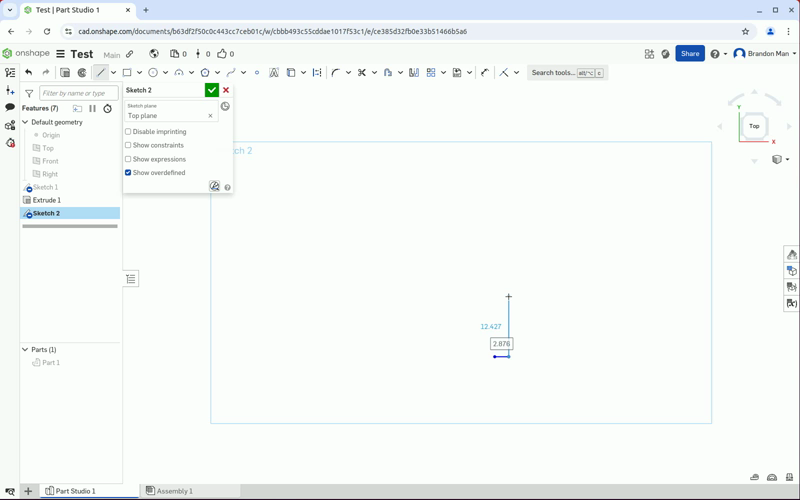
click(508, 296)
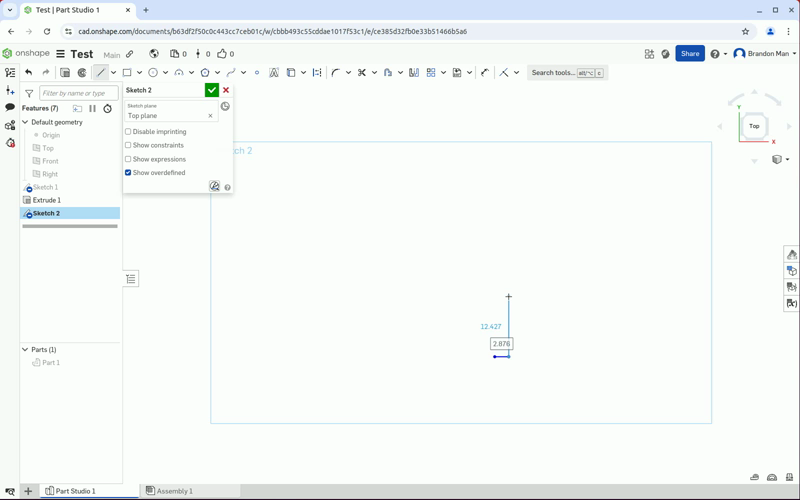
key_up(shift)
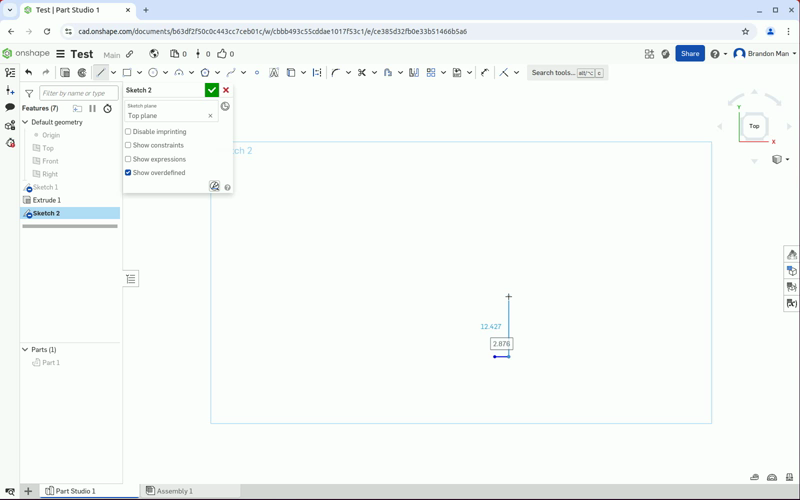
key_down(shift)
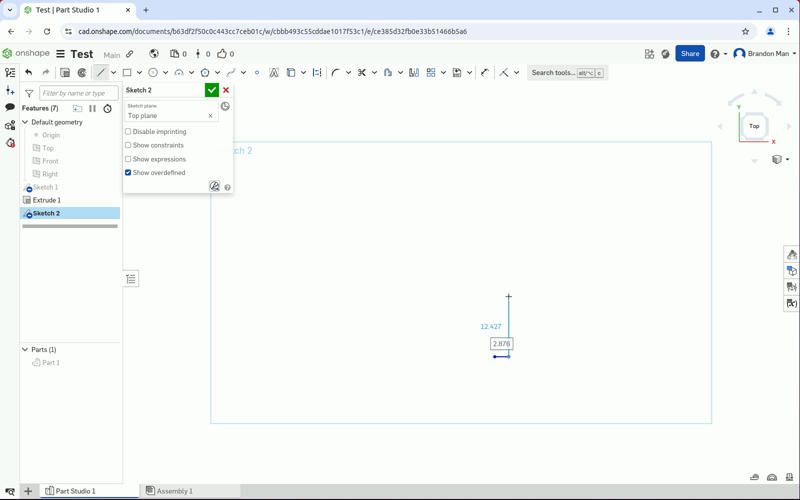
mouse_move(538, 296)
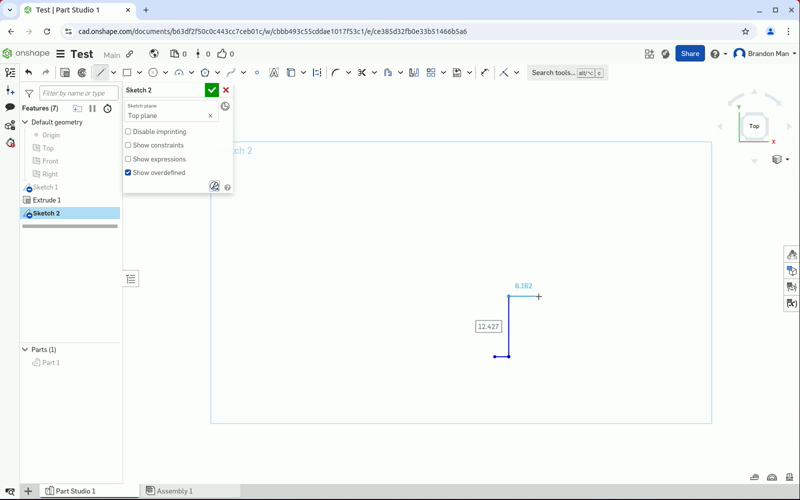
mouse_move(494, 296)
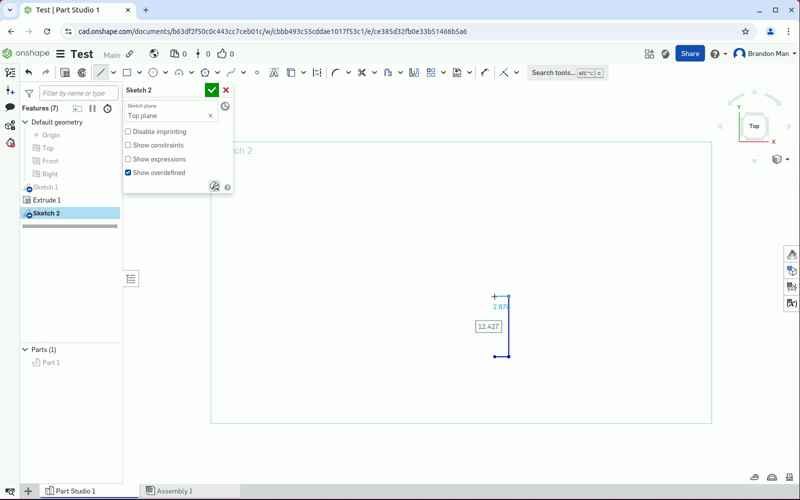
click(494, 296)
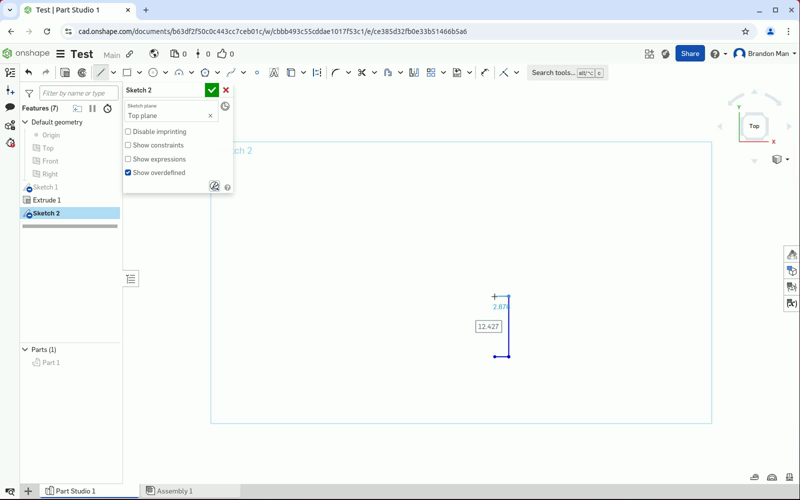
key_up(shift)
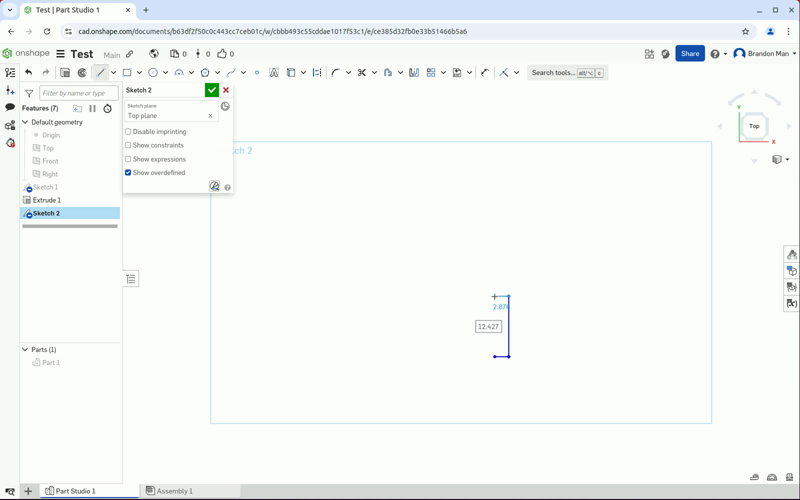
key_down(shift)
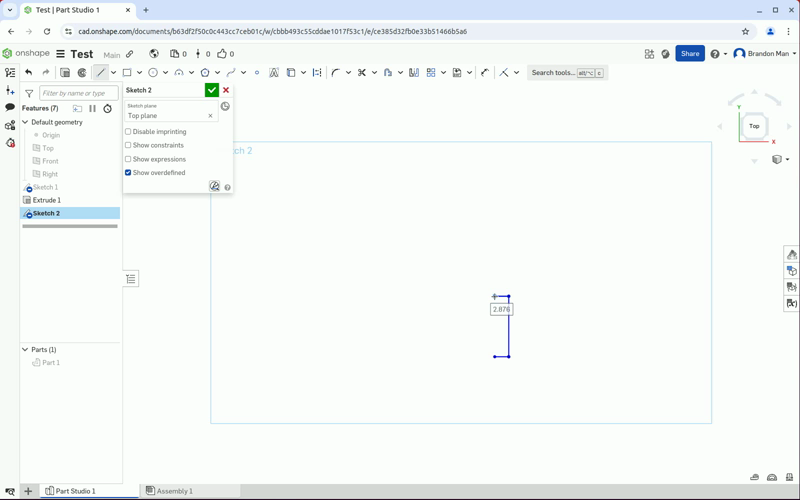
mouse_move(494, 356)
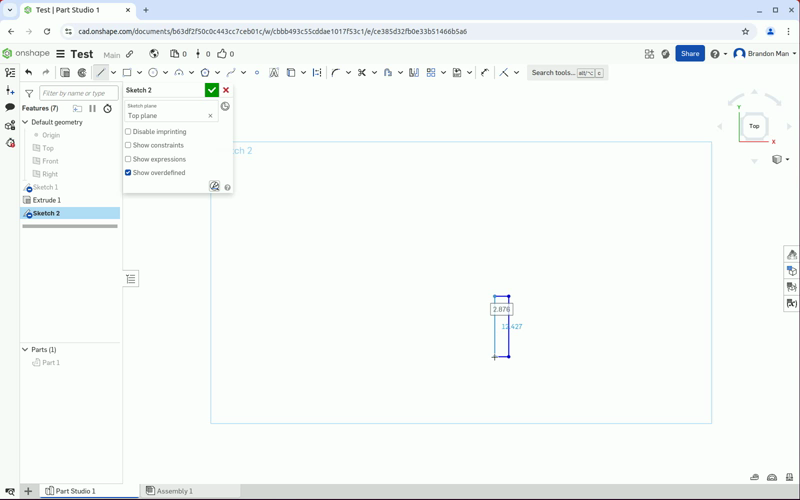
key_up(shift)
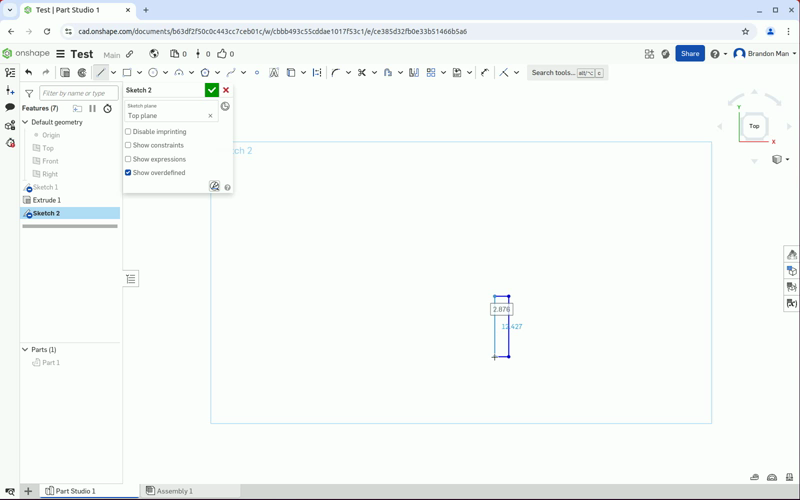
click(494, 356)
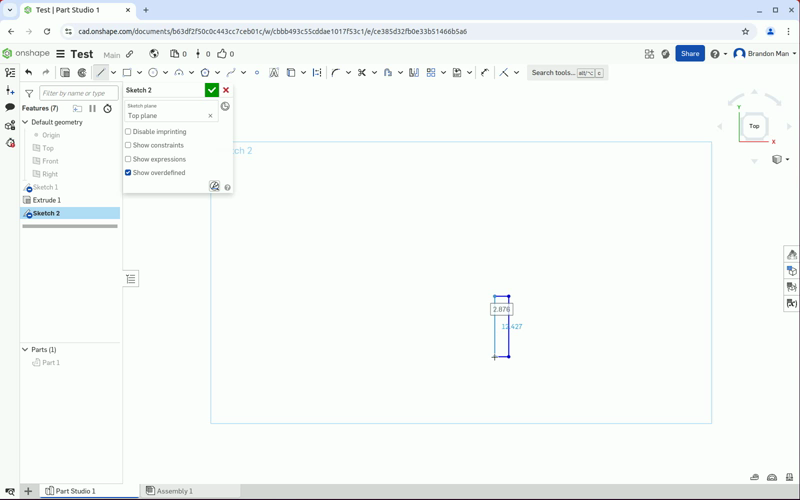
key(esc)
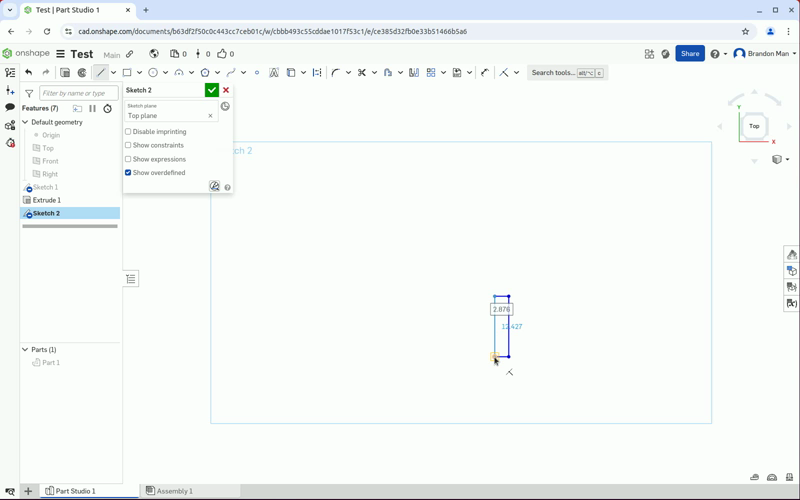
mouse_move(504, 302)
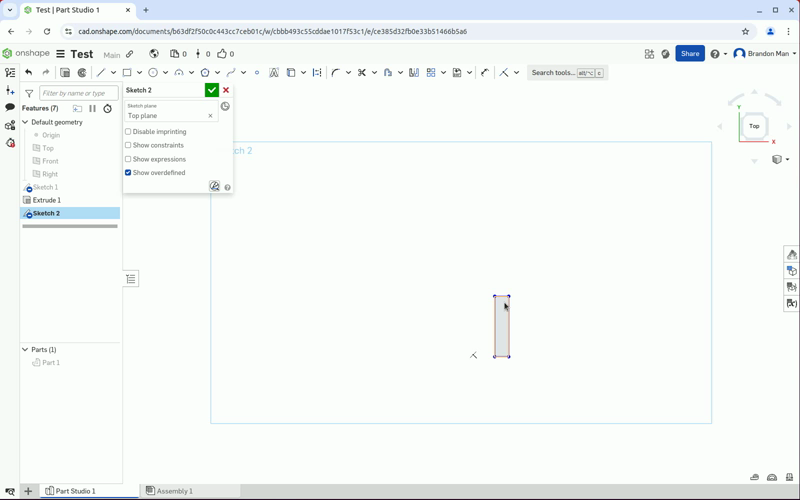
scroll(6)
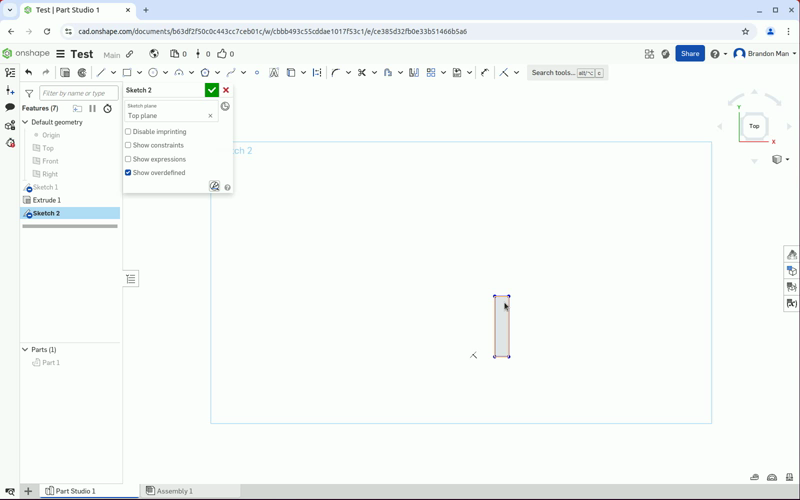
scroll(6)
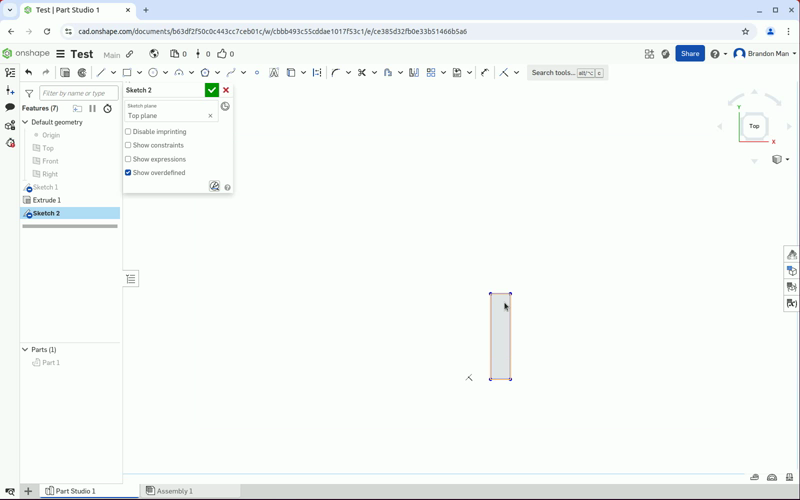
scroll(6)
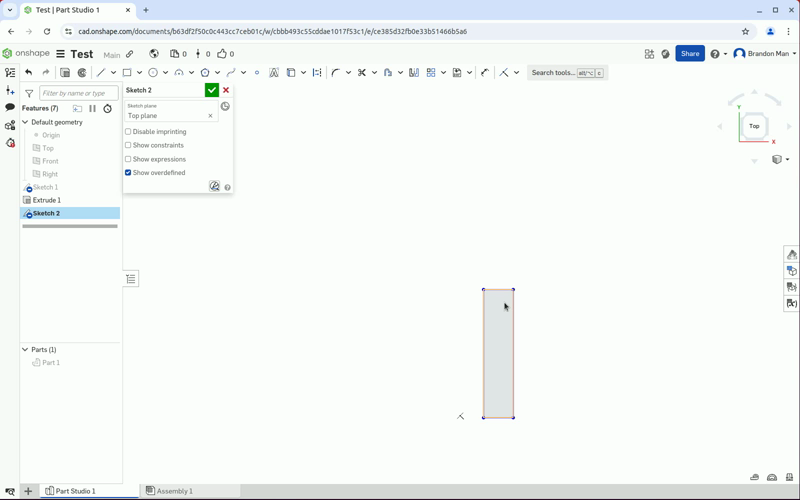
scroll(6)
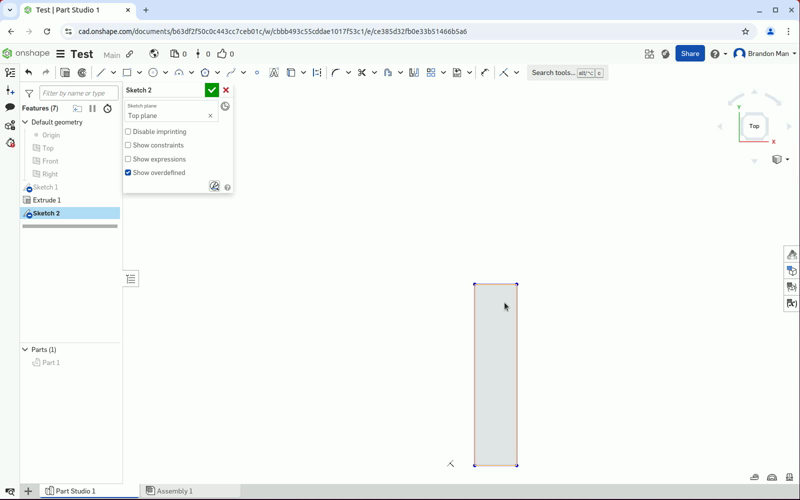
scroll(6)
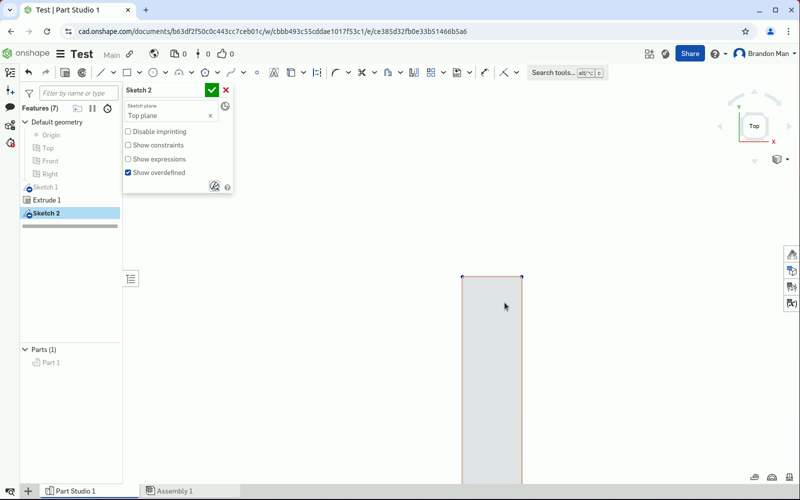
scroll(6)
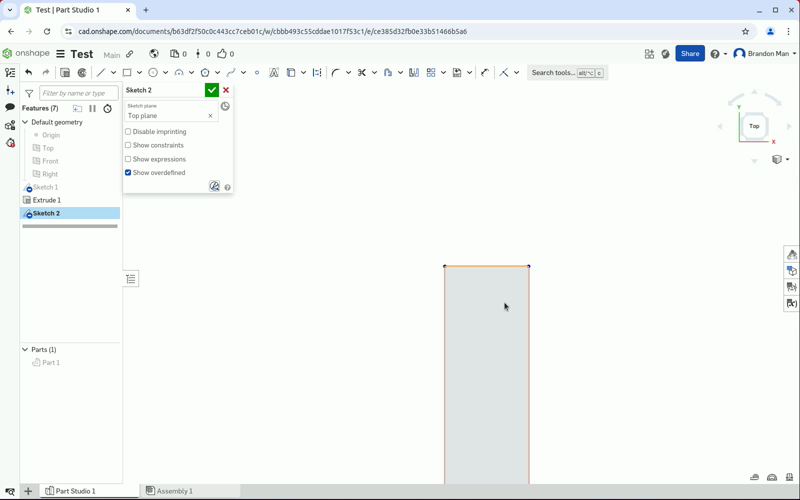
scroll(6)
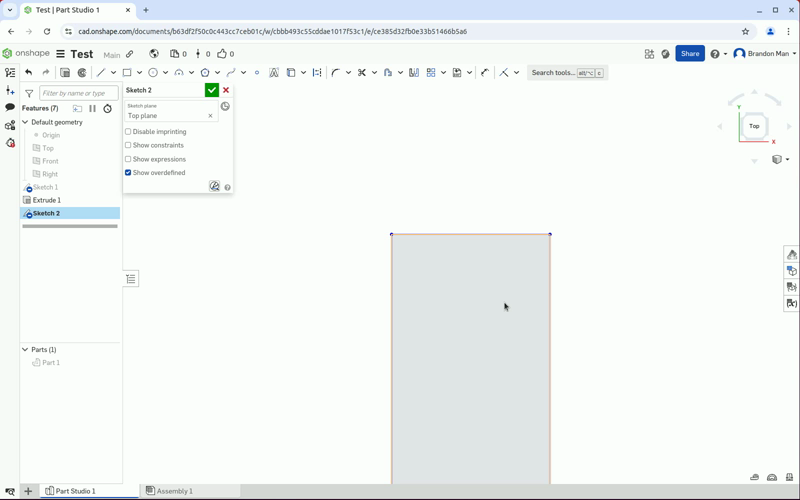
click(504, 302)
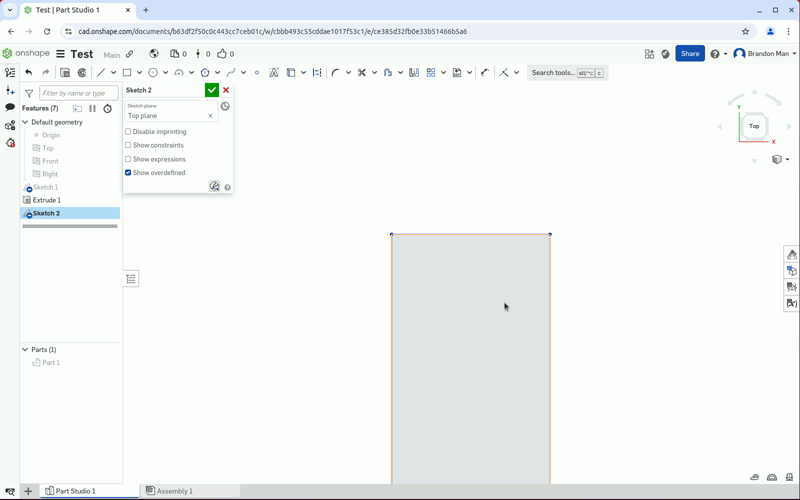
scroll(-6)
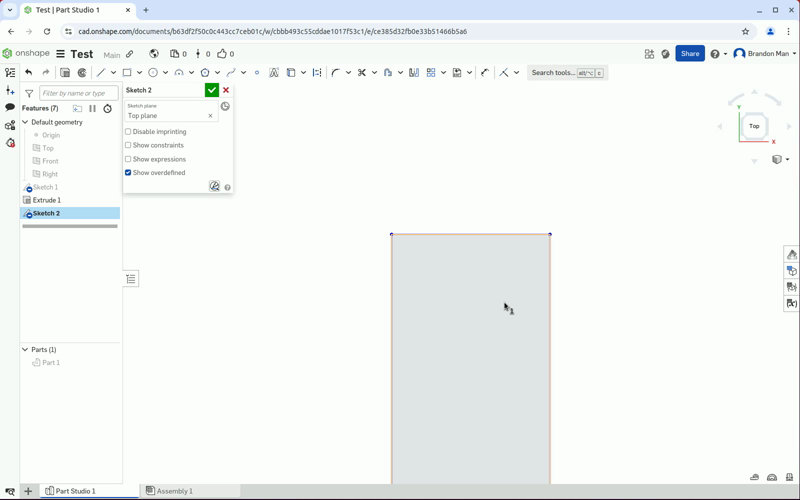
scroll(-6)
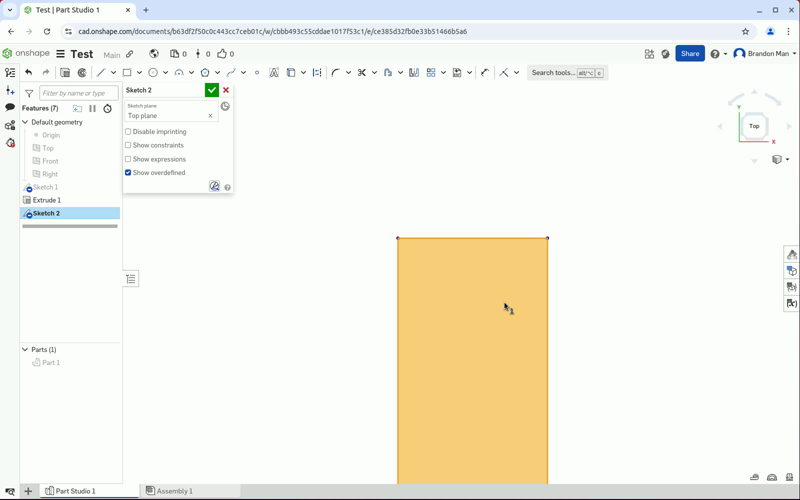
scroll(-6)
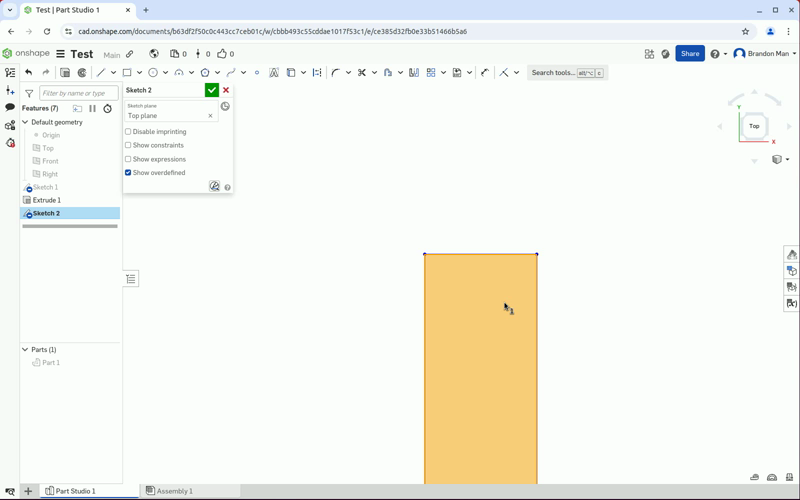
scroll(-6)
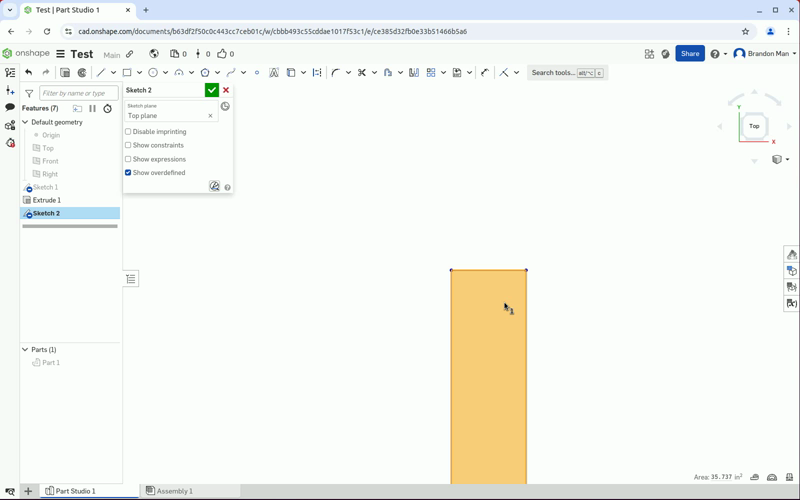
scroll(-6)
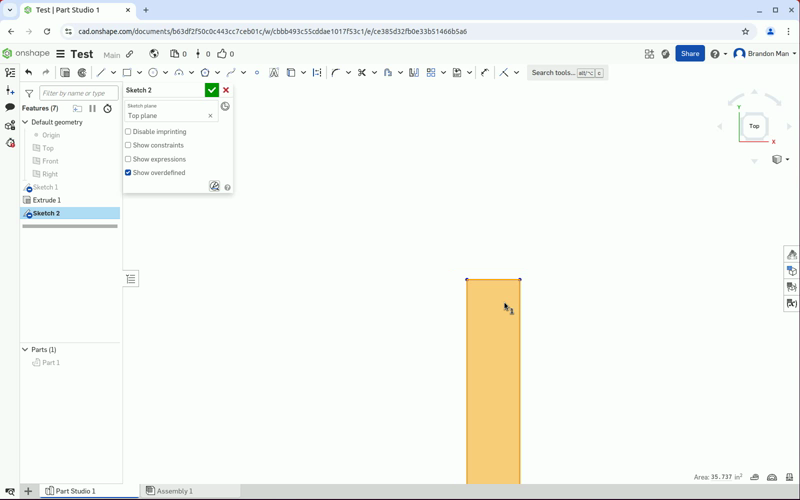
scroll(-6)
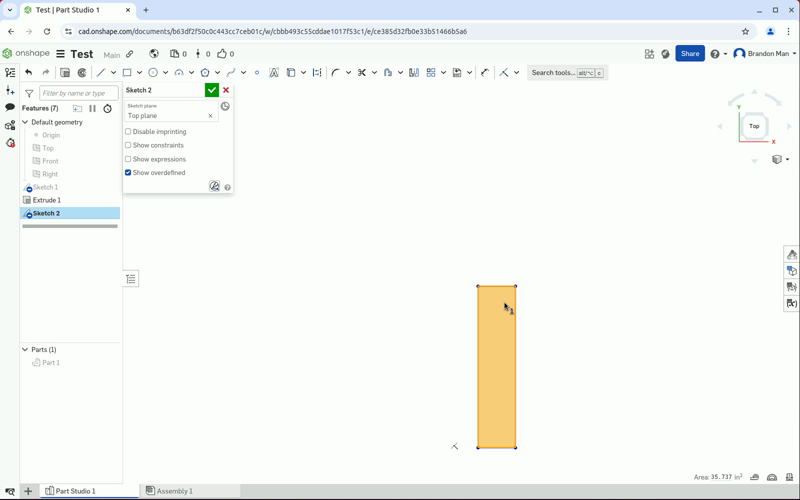
scroll(-6)
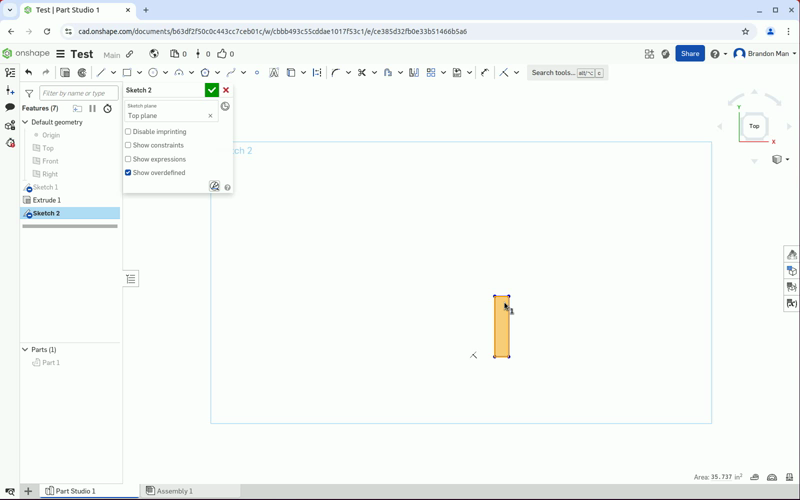
mouse_move(73, 352)
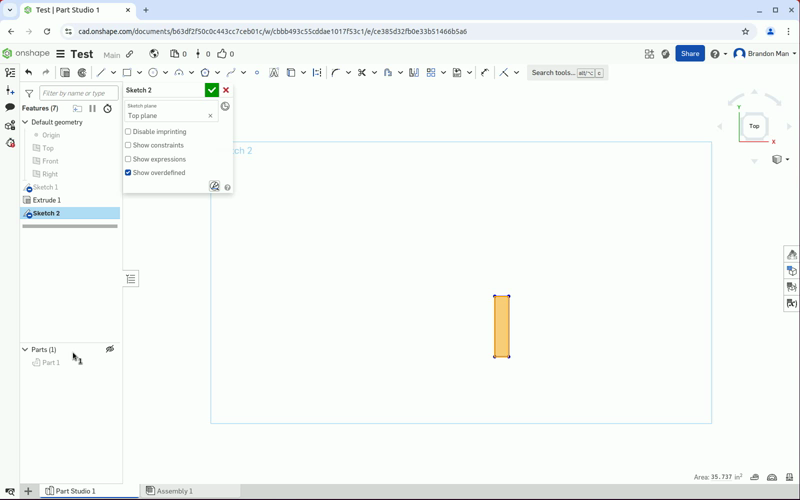
key(shift+y)
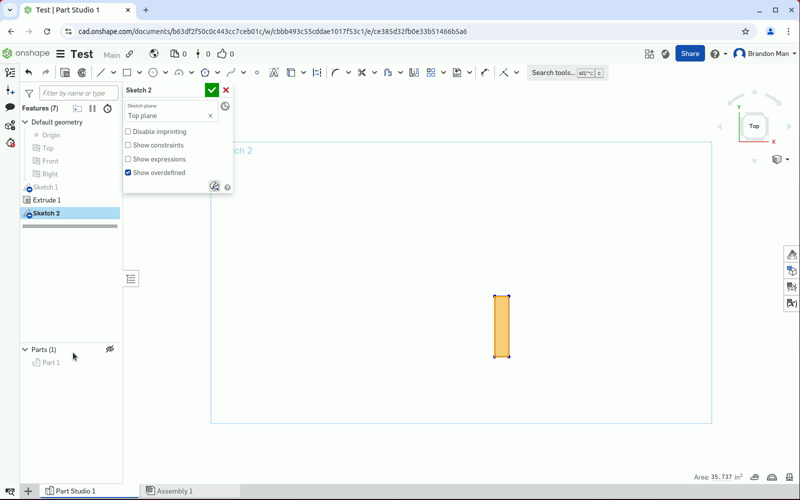
key(shift+e)
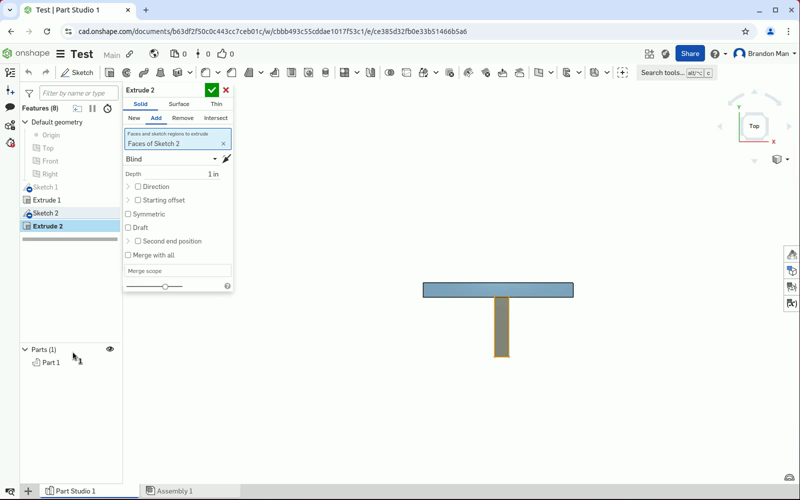
mouse_move(143, 106)
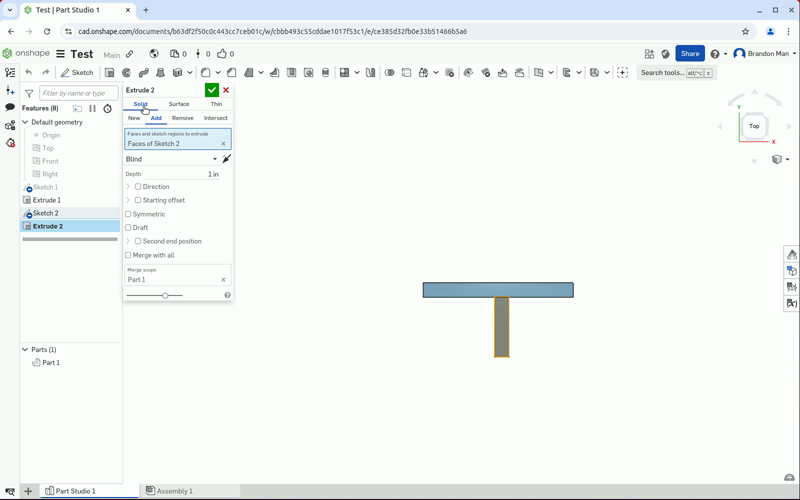
click(143, 106)
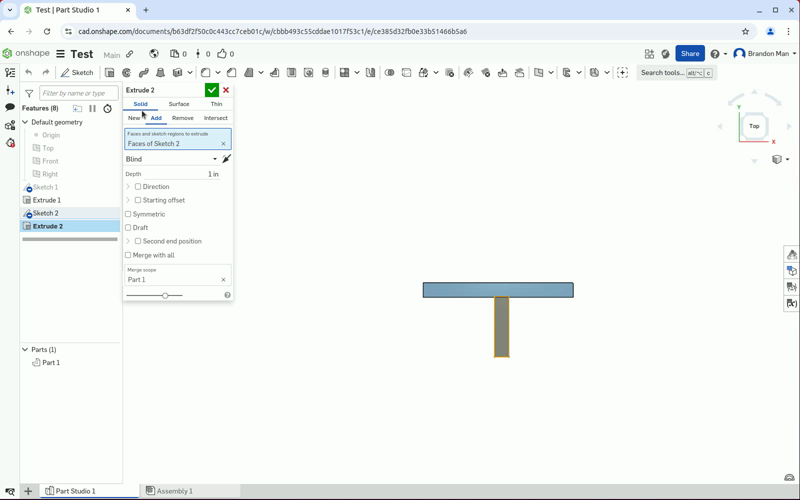
mouse_move(137, 120)
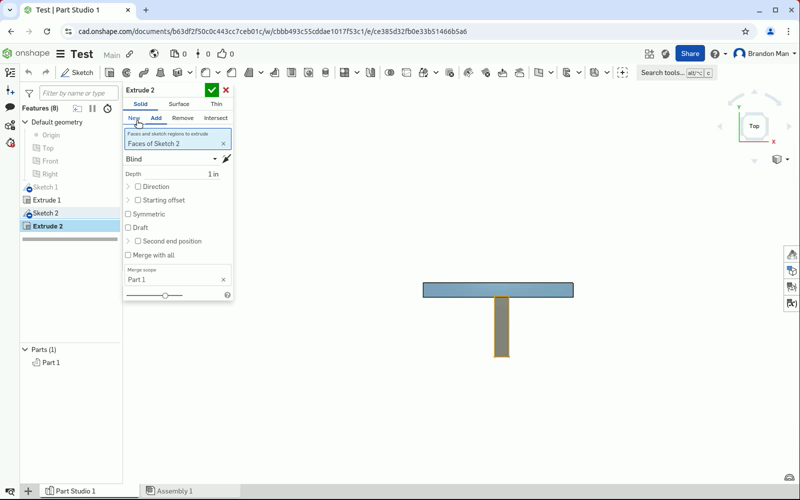
click(137, 120)
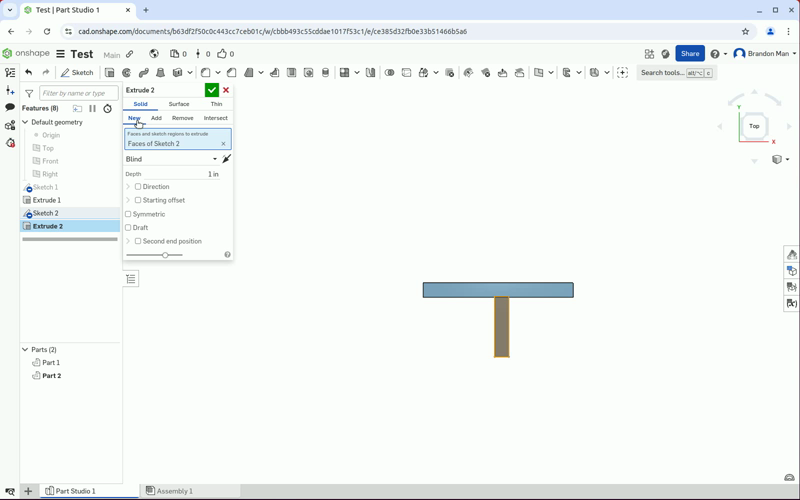
key(tab, 4)
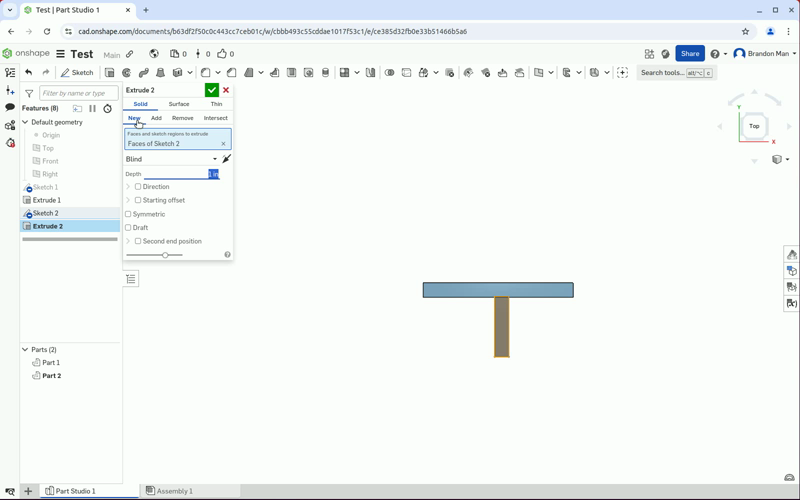
text(16.85)
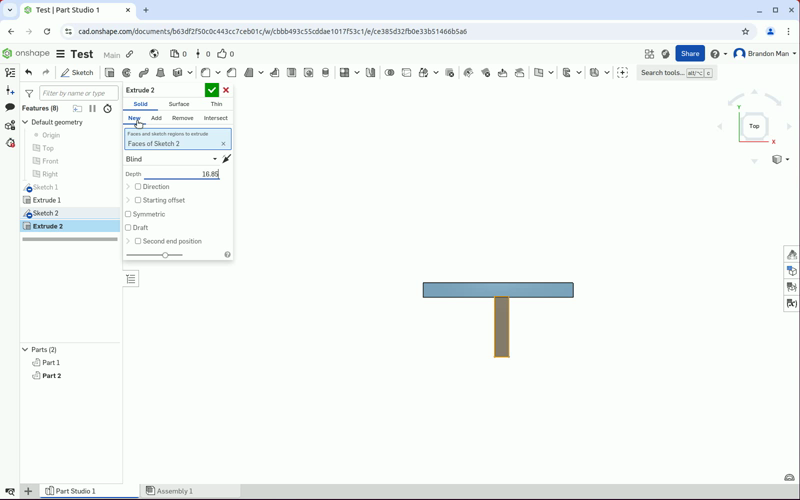
key(enter)
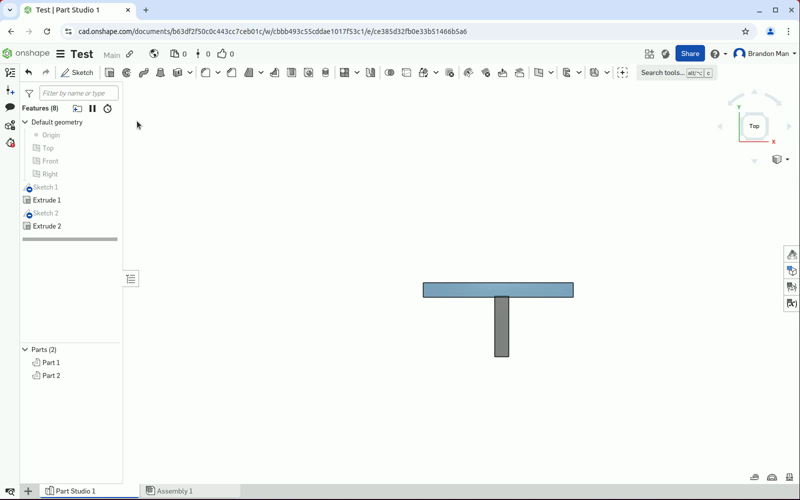
key(shift+h)
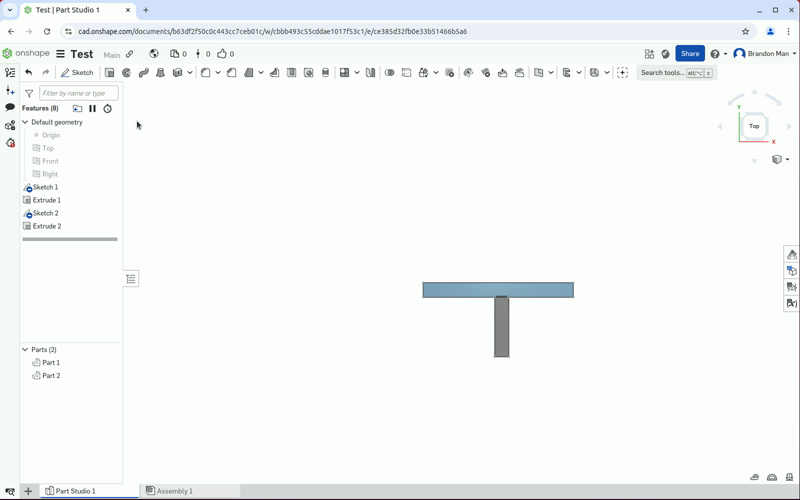
key(shift+h)
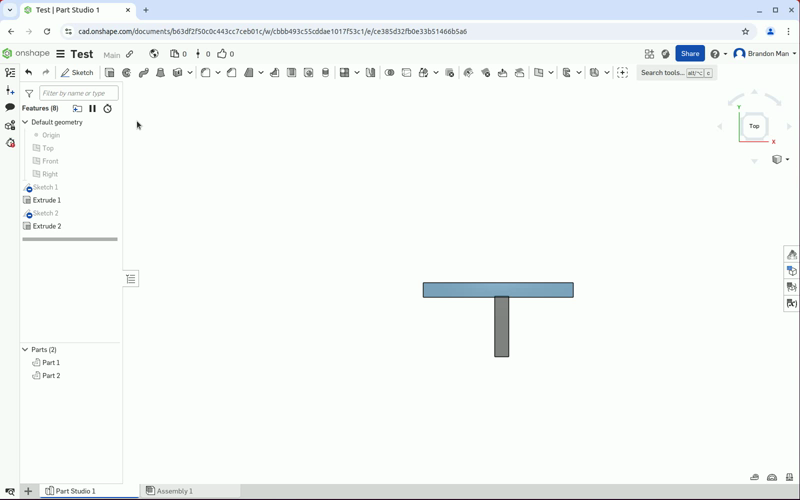
mouse_move(73, 189)
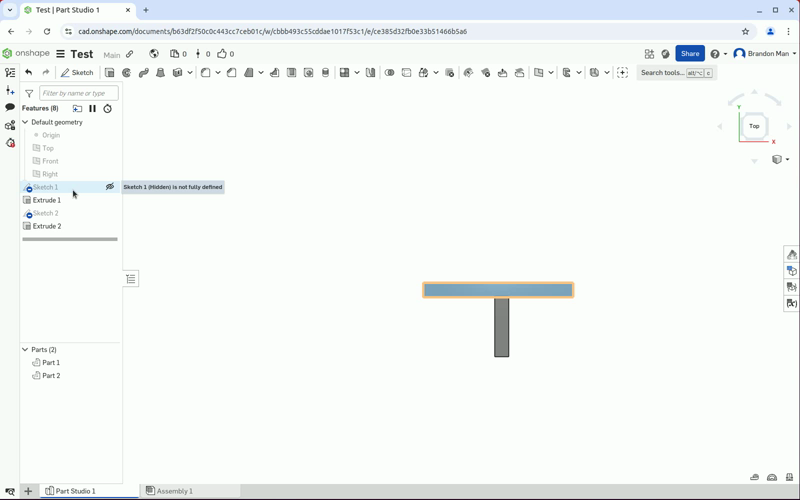
click(73, 189)
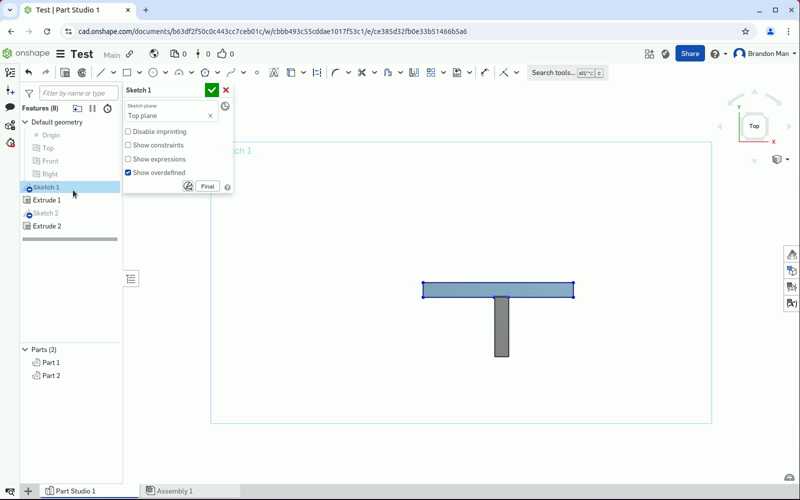
mouse_move(229, 92)
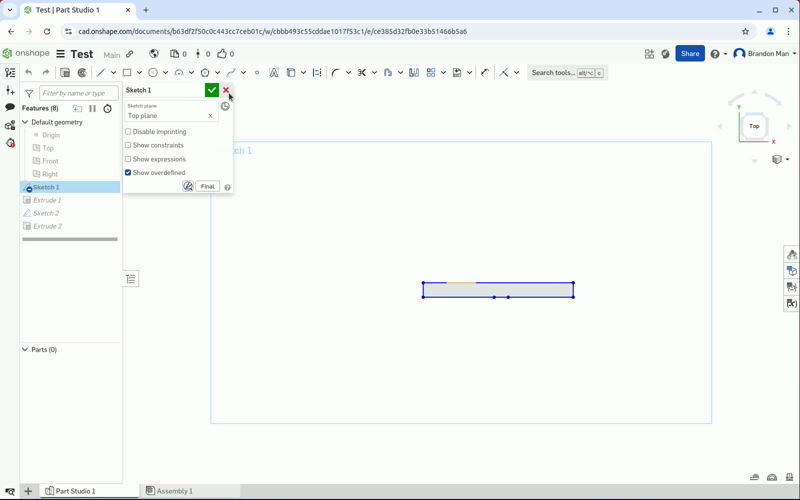
click(229, 92)
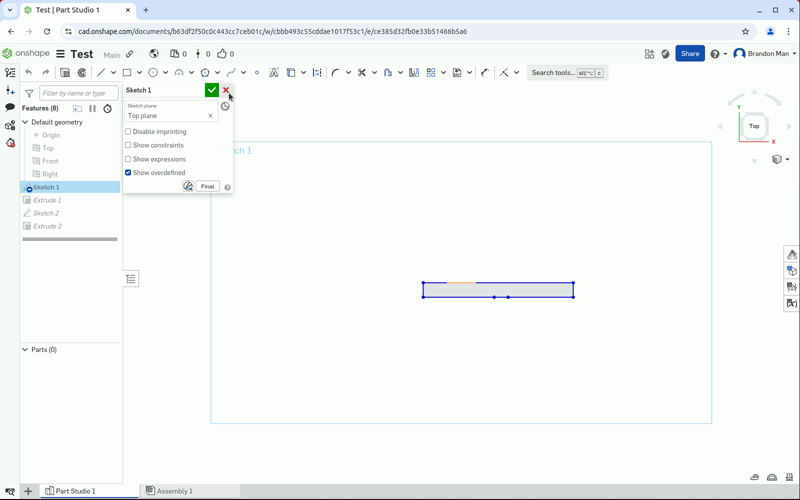
key(shift+s)
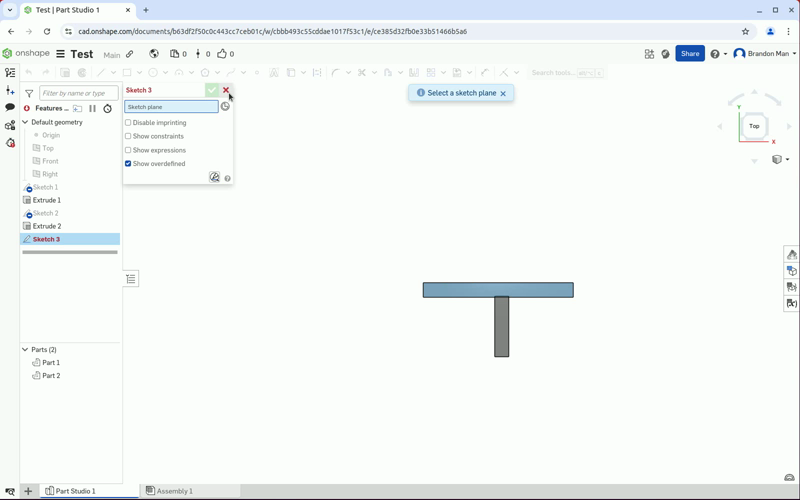
mouse_move(73, 150)
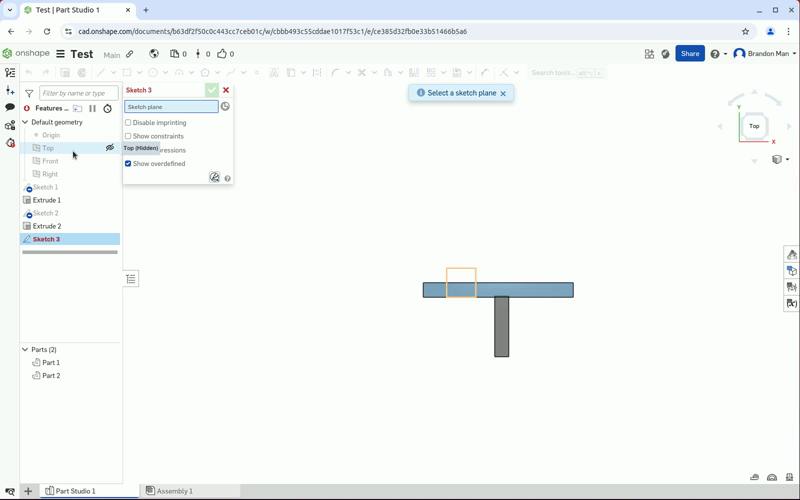
click(73, 150)
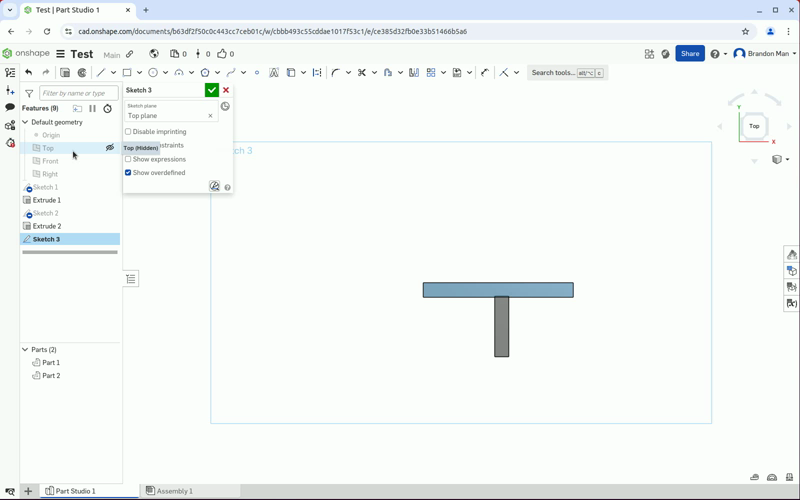
mouse_move(73, 352)
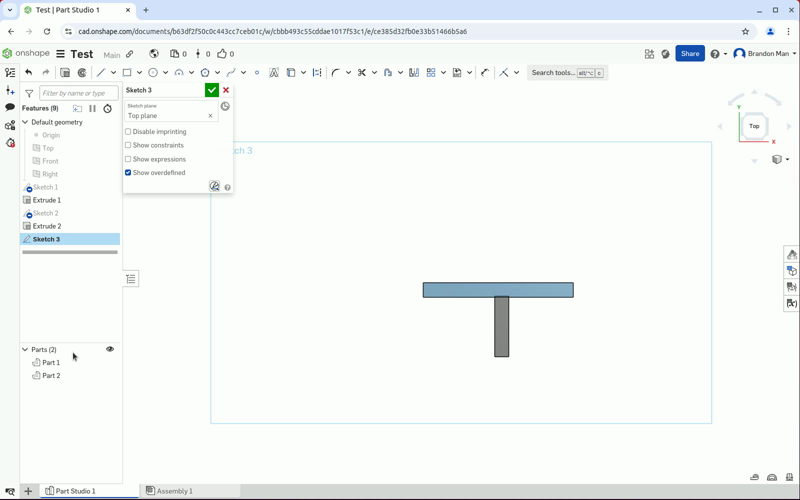
key(y)
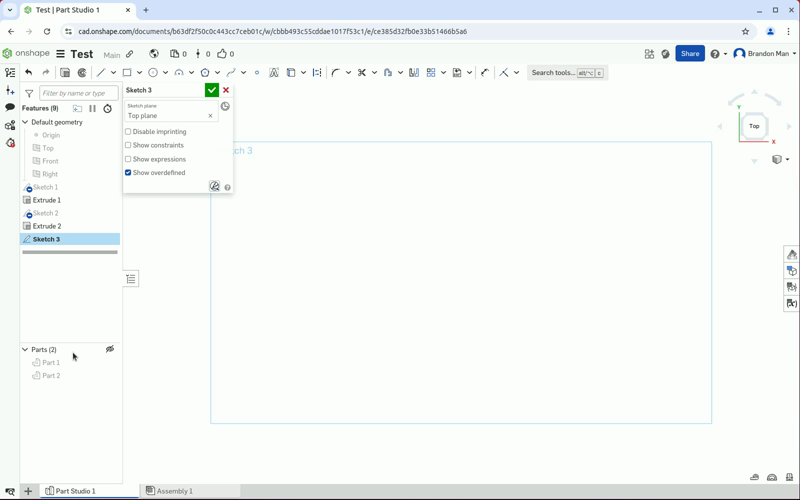
key(l)
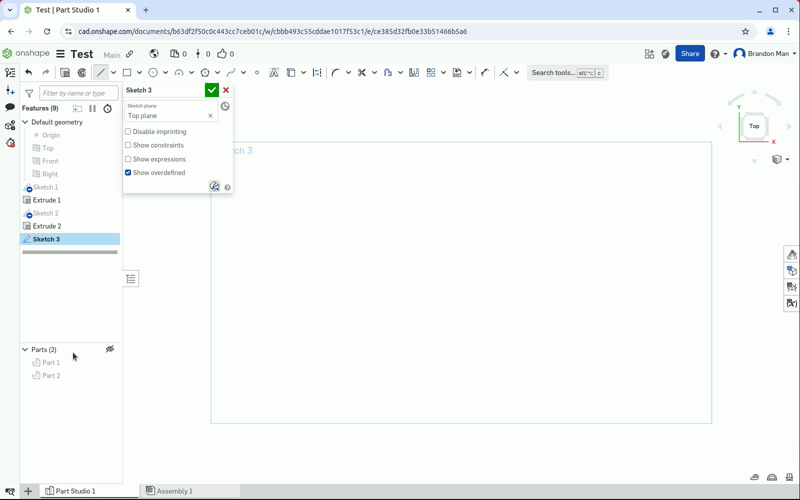
key_down(shift)
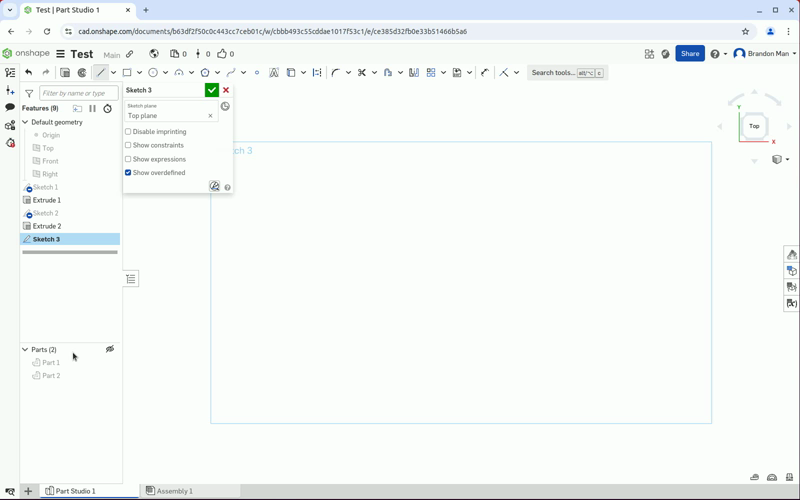
mouse_move(423, 297)
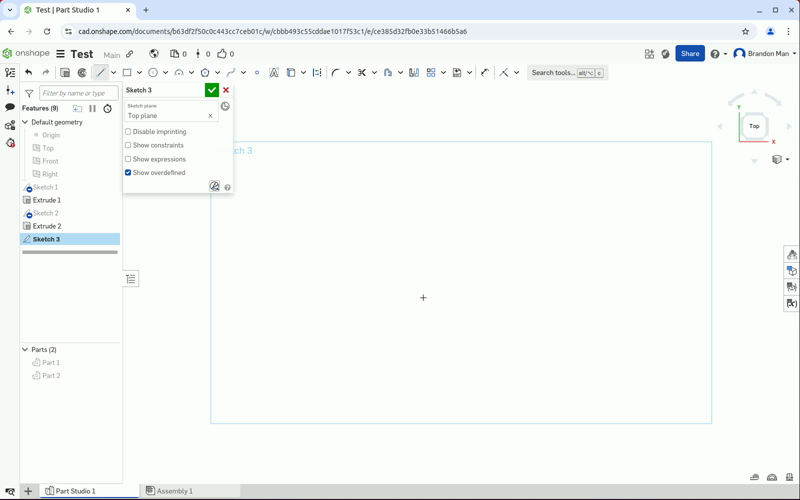
click(423, 297)
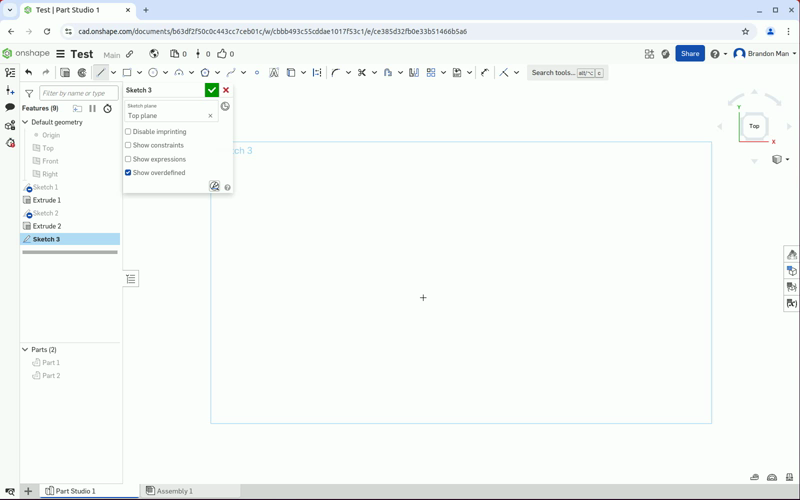
key_up(shift)
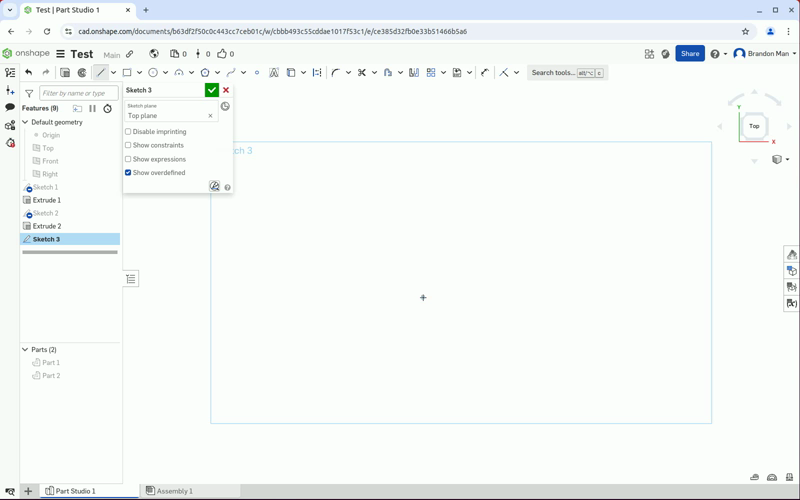
key_down(shift)
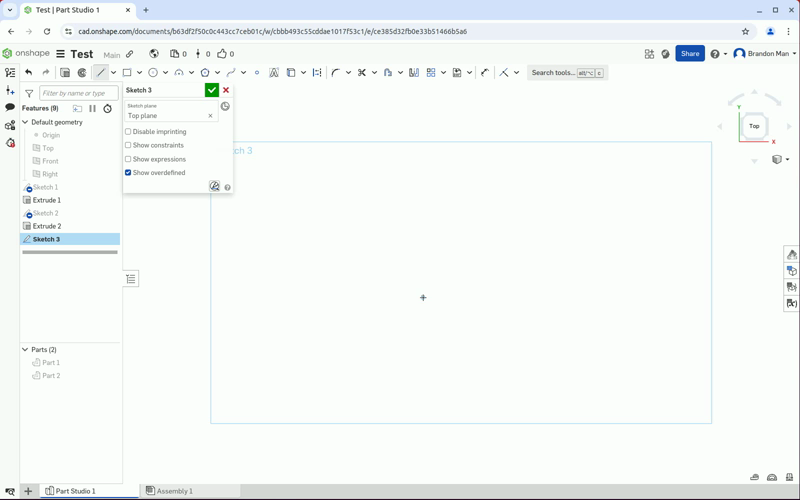
mouse_move(495, 357)
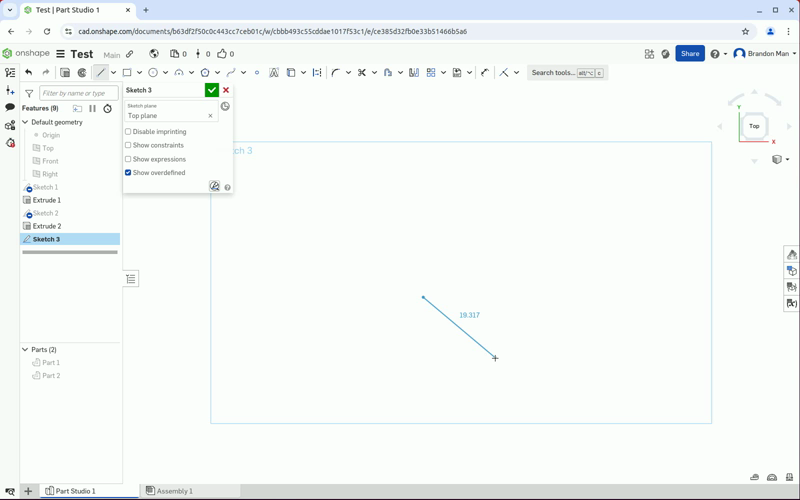
click(495, 357)
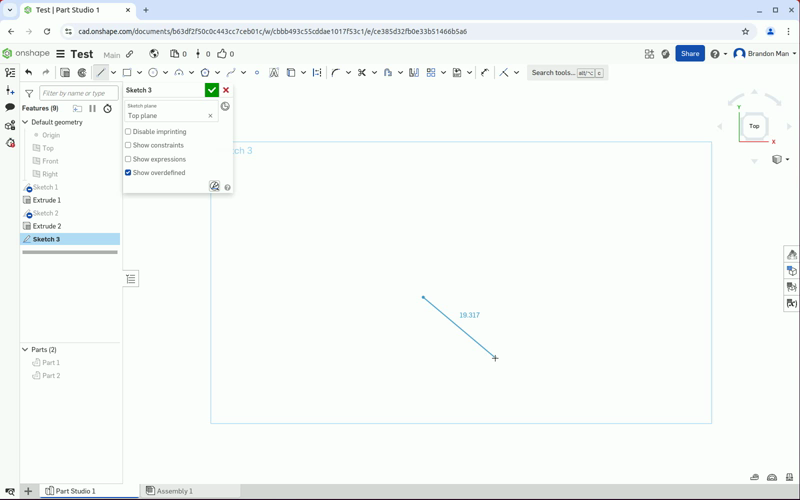
key_up(shift)
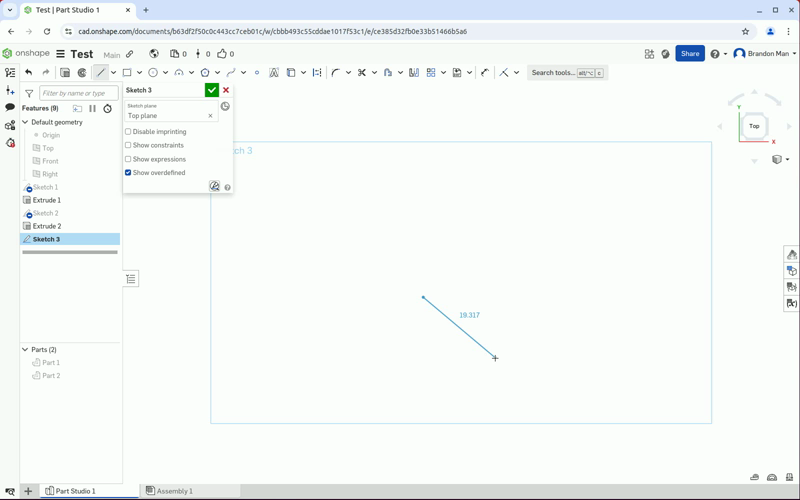
key_down(shift)
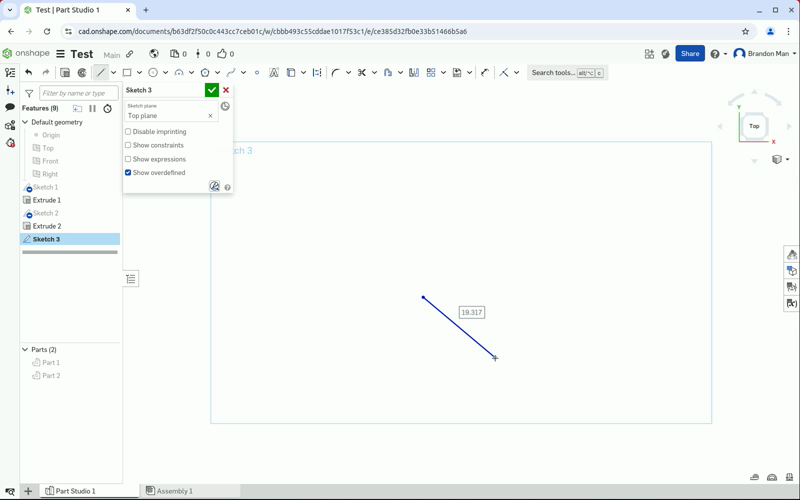
mouse_move(495, 297)
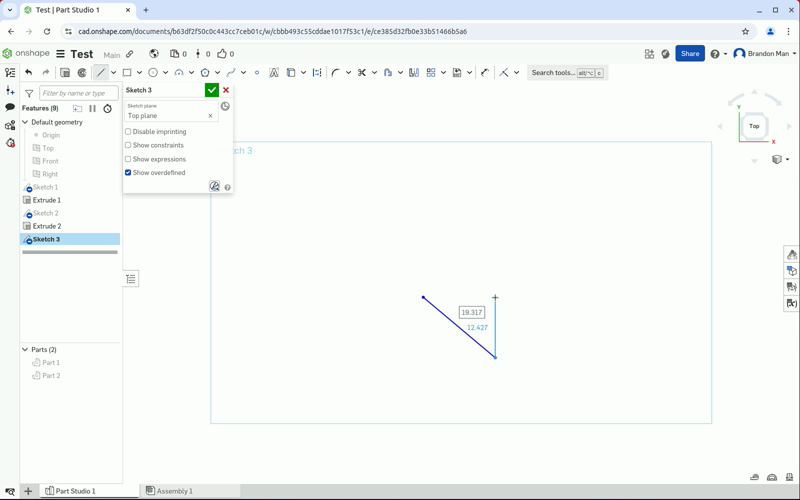
click(495, 297)
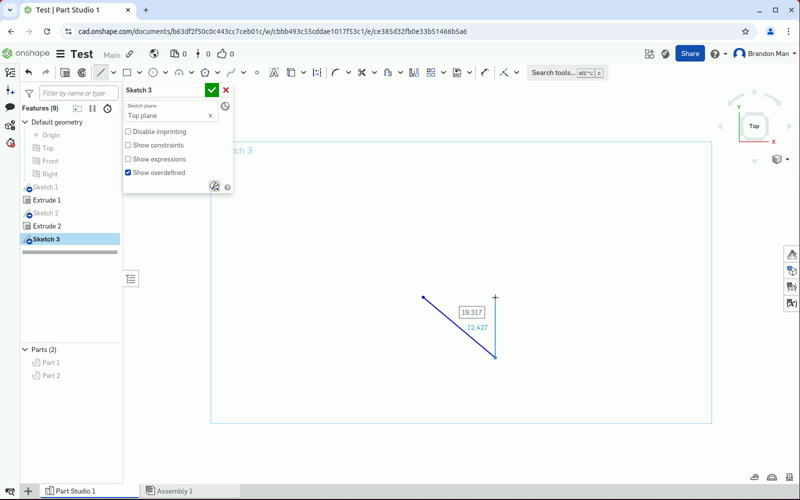
key_up(shift)
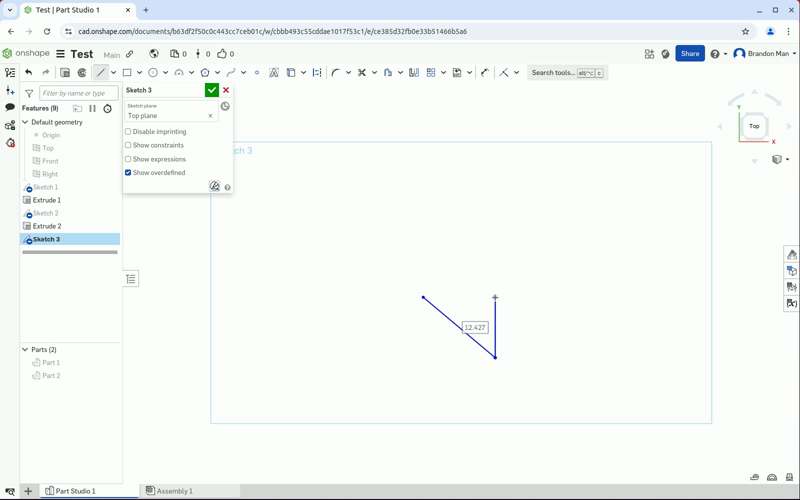
key_down(shift)
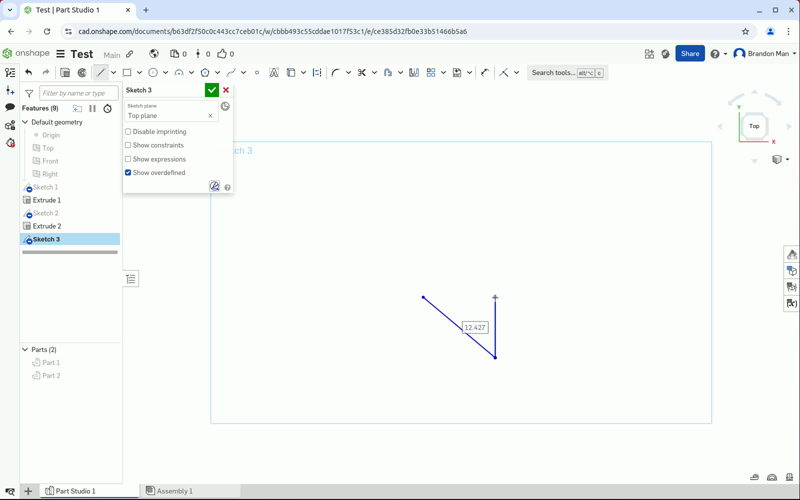
mouse_move(423, 297)
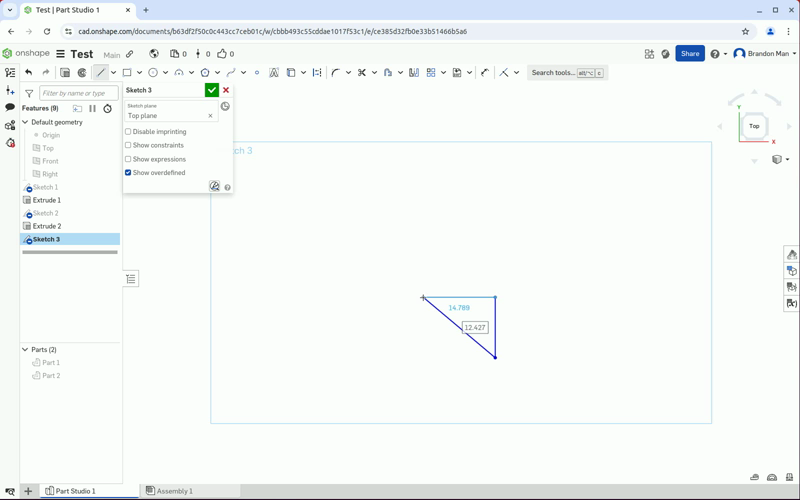
key_up(shift)
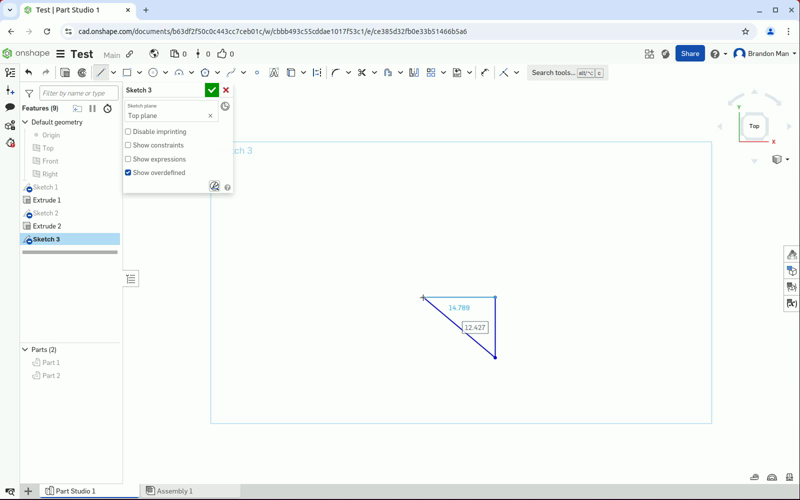
click(423, 297)
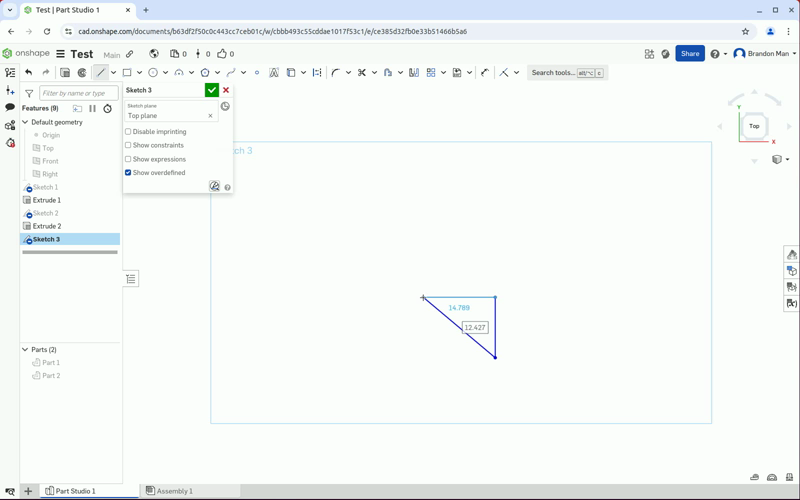
key(esc)
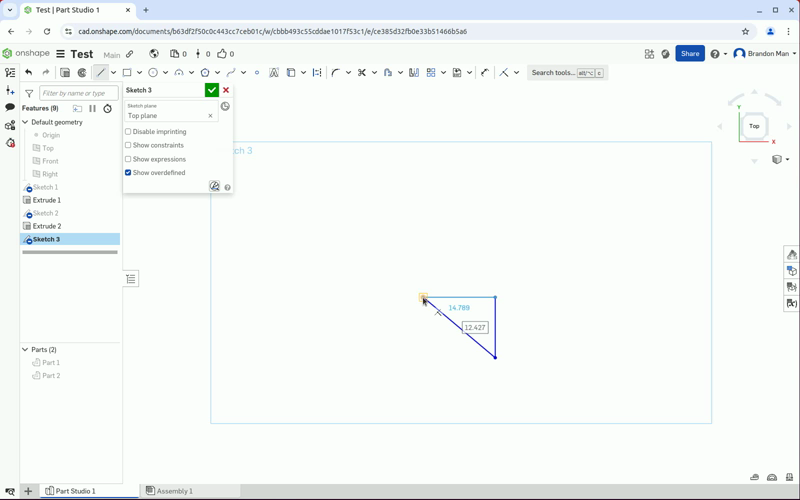
mouse_move(493, 344)
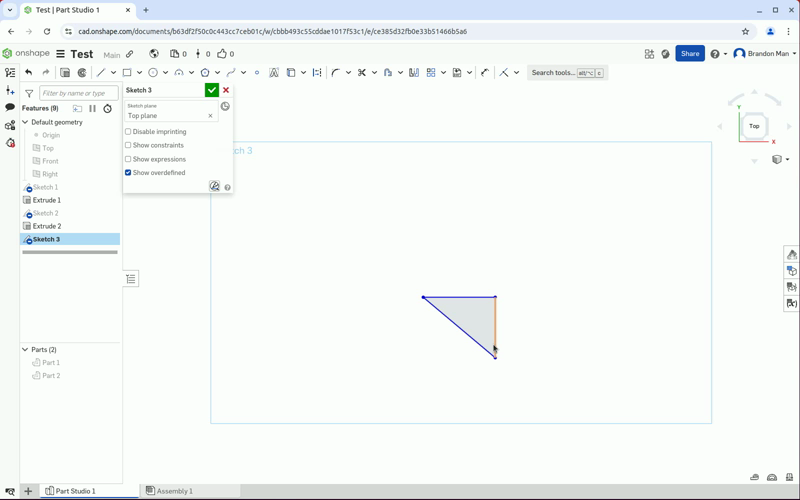
click(493, 344)
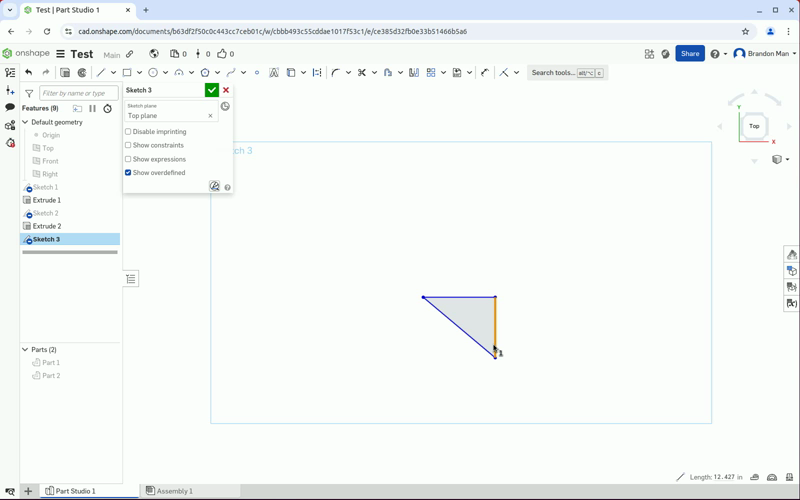
mouse_move(73, 352)
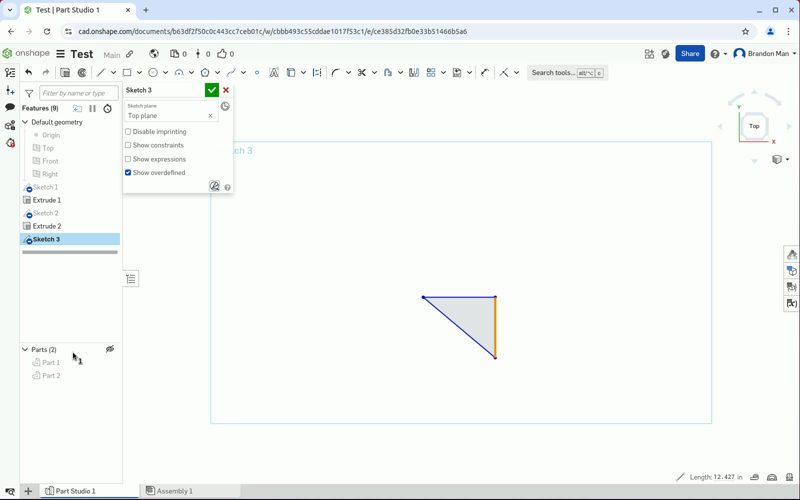
key(shift+y)
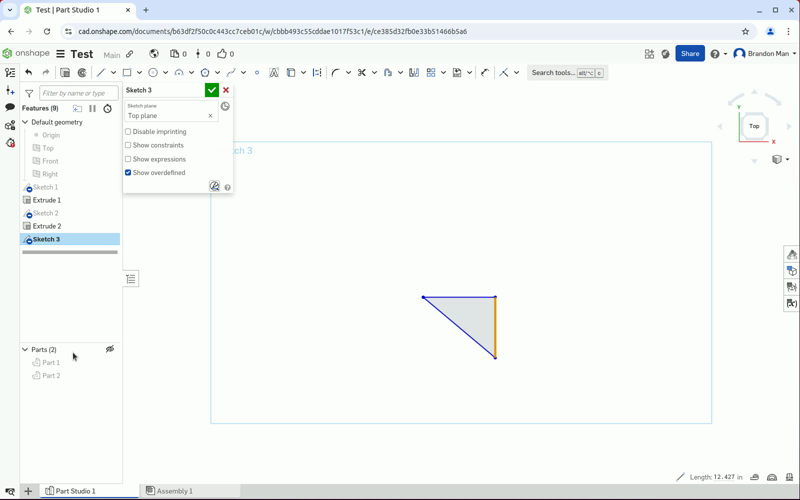
key(shift+e)
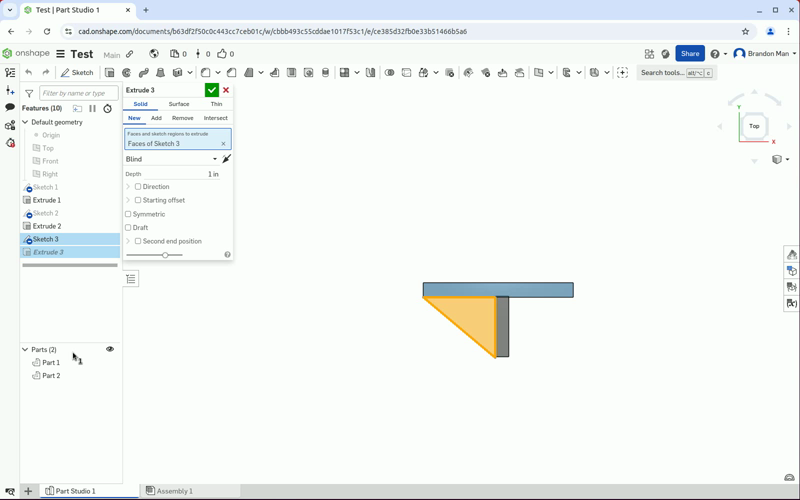
mouse_move(143, 106)
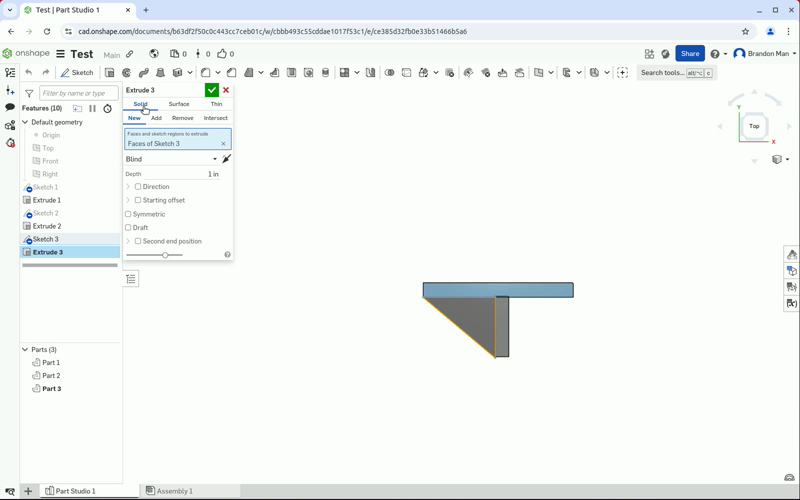
click(143, 106)
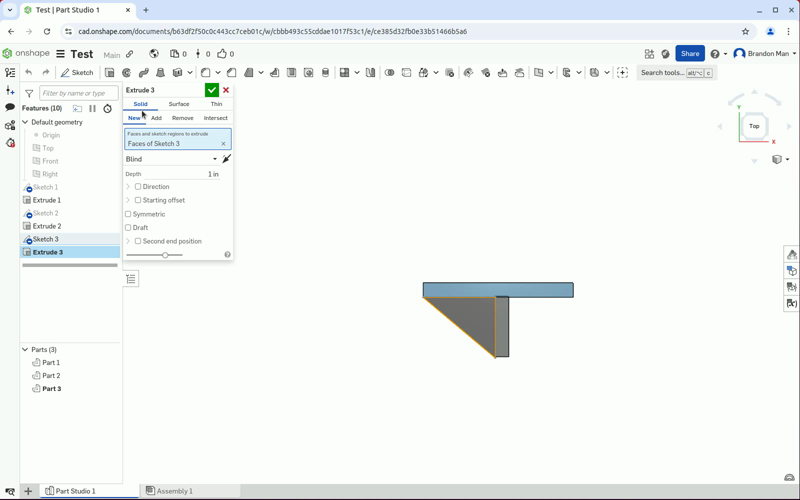
mouse_move(137, 120)
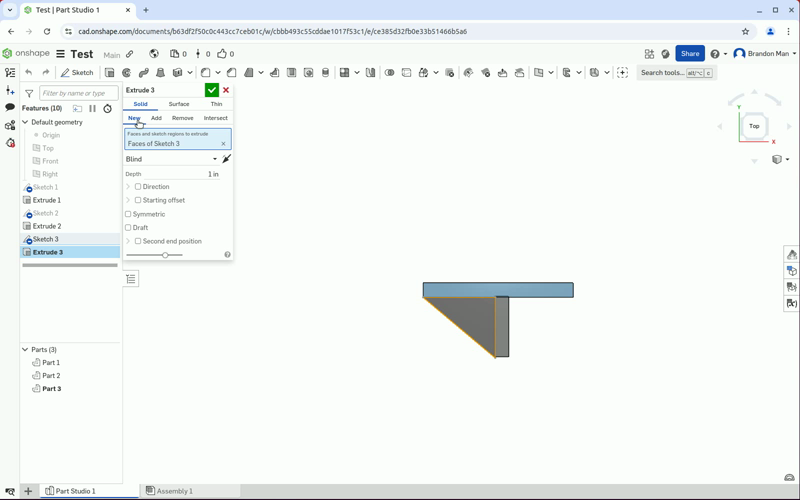
click(137, 120)
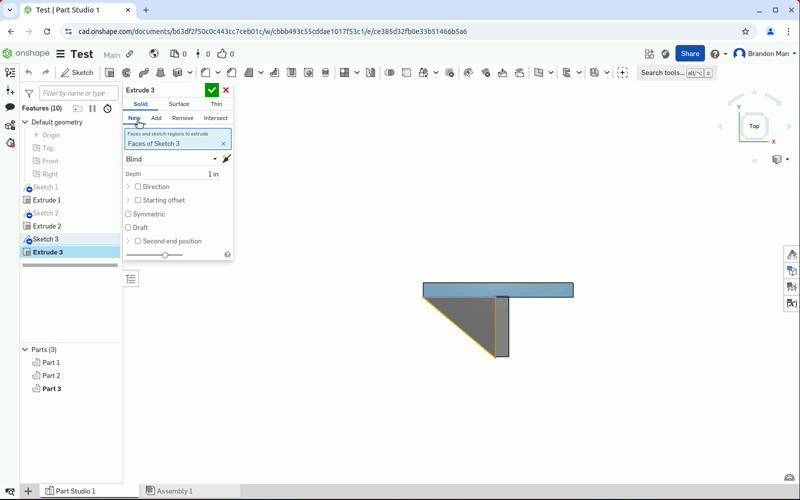
key(tab, 4)
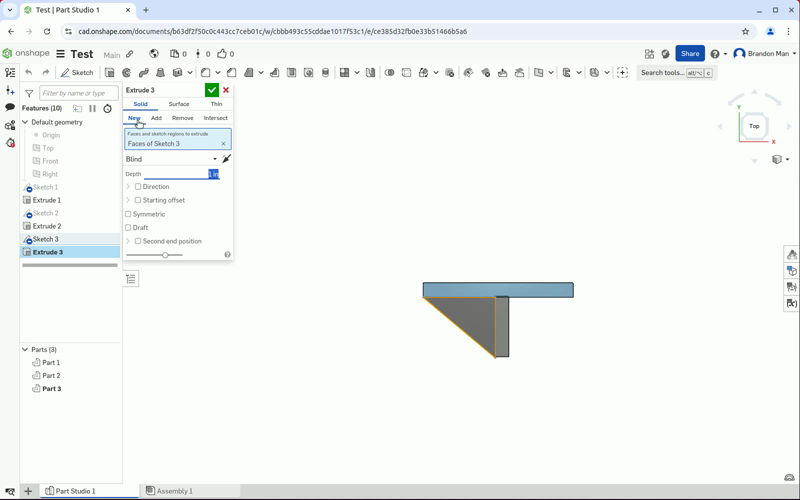
text(2.889)
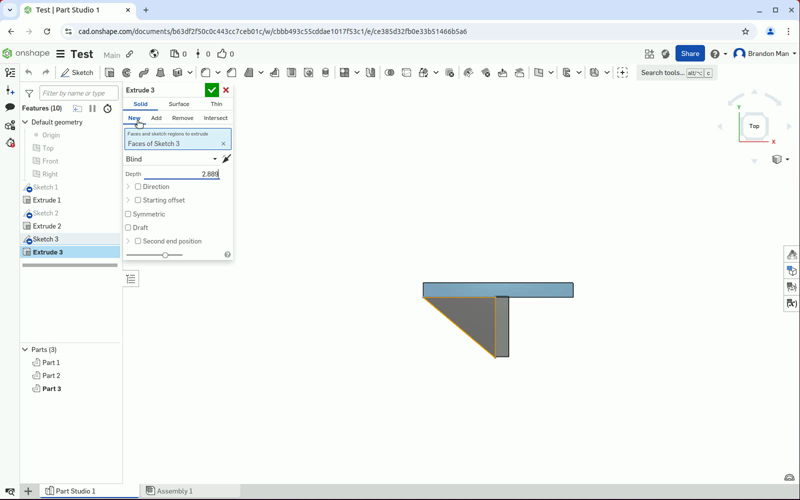
key(enter)
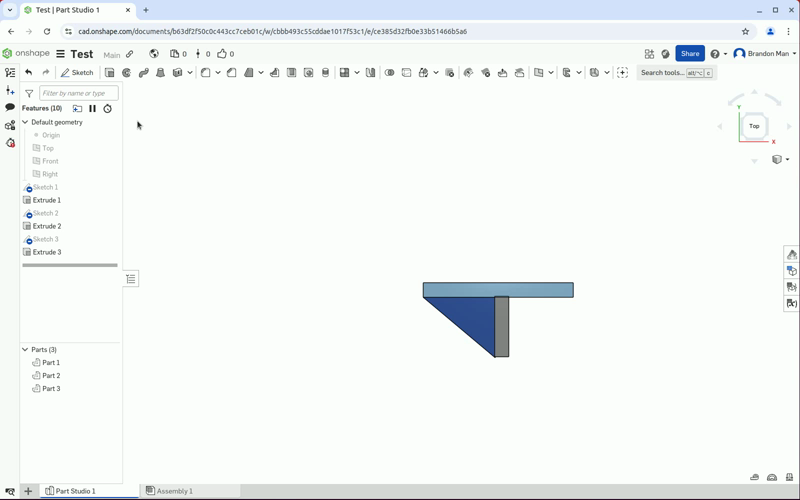
key(shift+h)
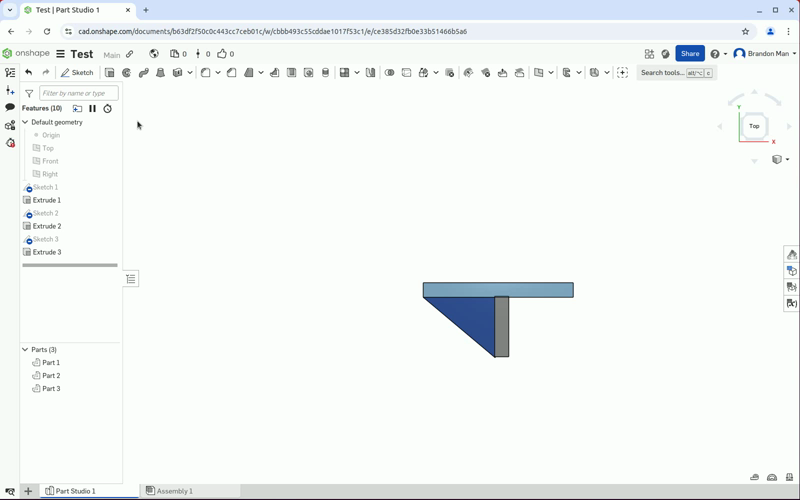
key(shift+h)
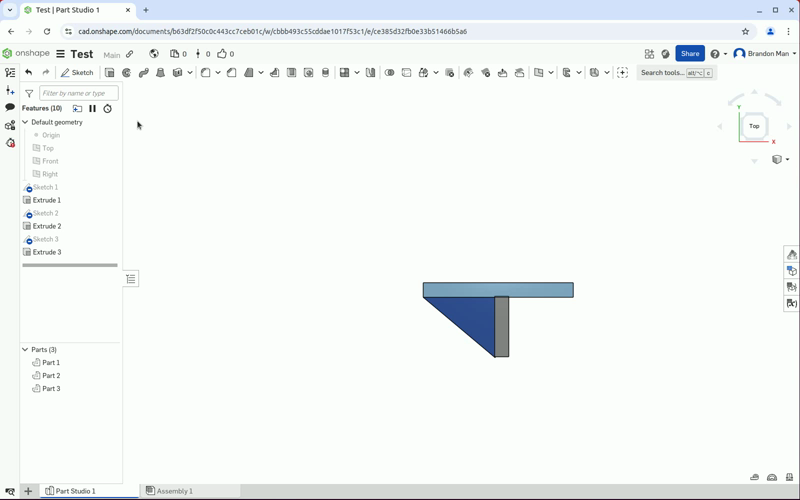
mouse_move(73, 189)
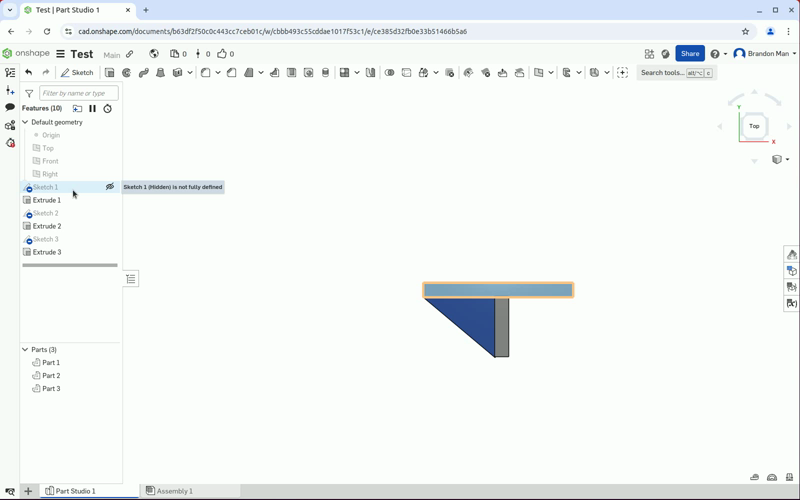
click(73, 189)
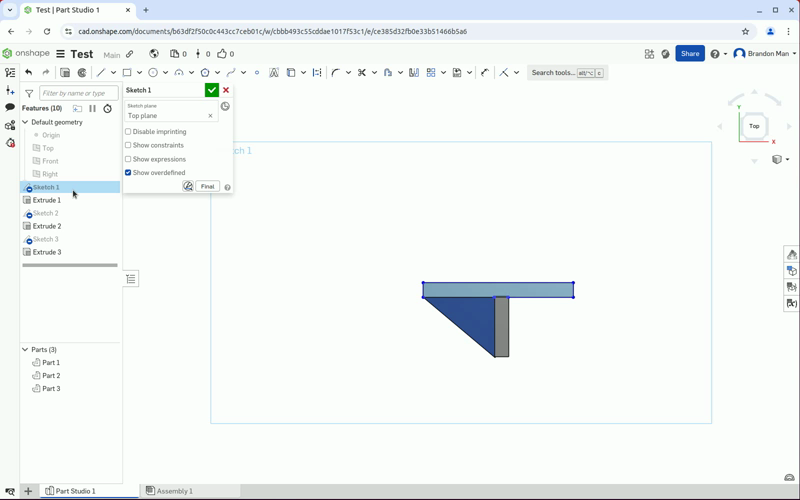
mouse_move(229, 92)
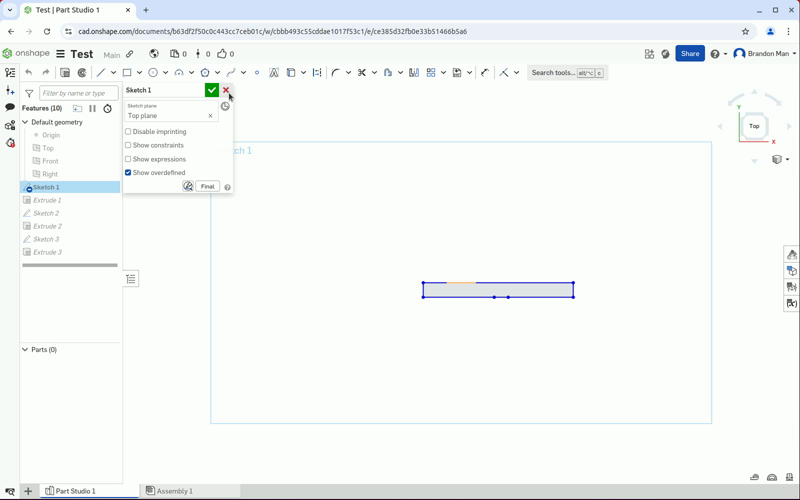
click(229, 92)
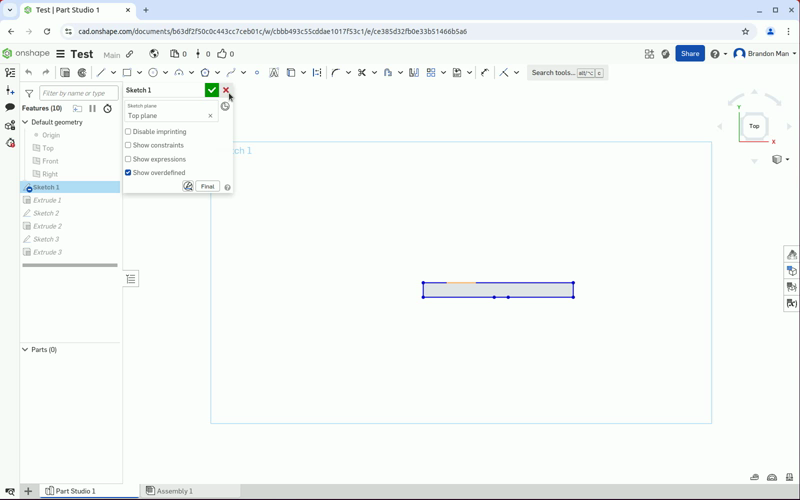
key(shift+s)
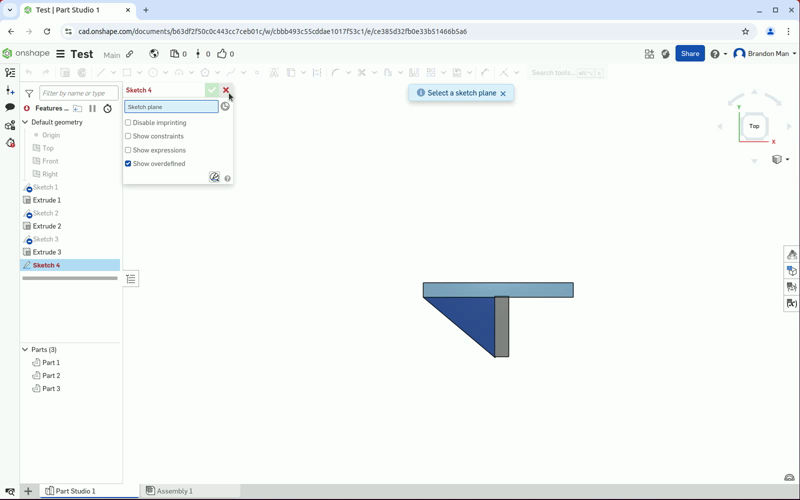
mouse_move(73, 150)
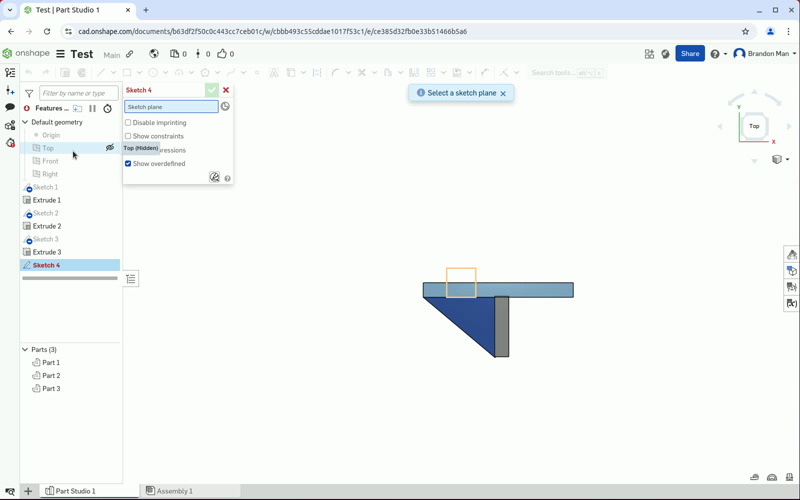
click(73, 150)
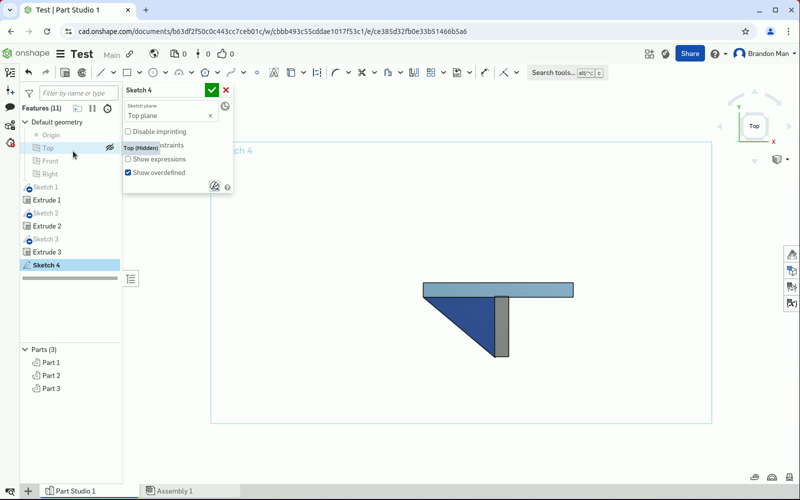
mouse_move(73, 352)
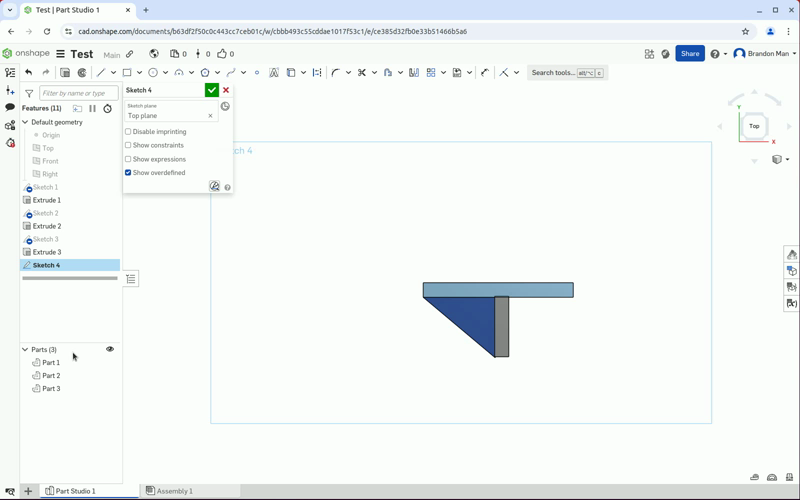
key(y)
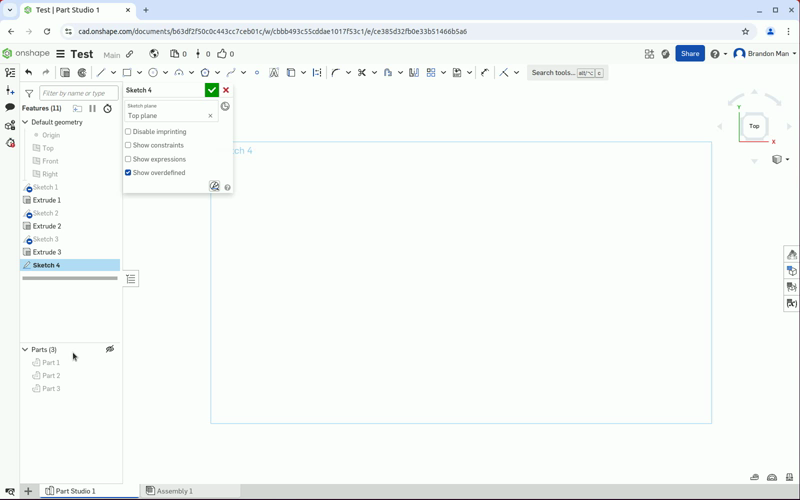
key(l)
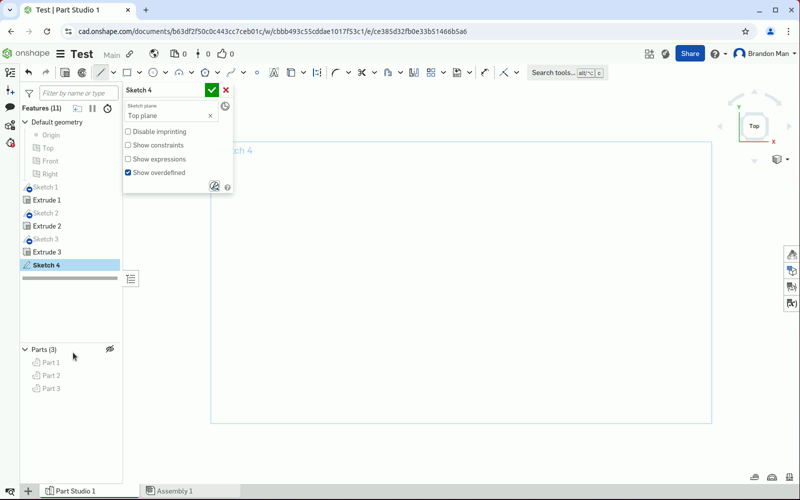
key_down(shift)
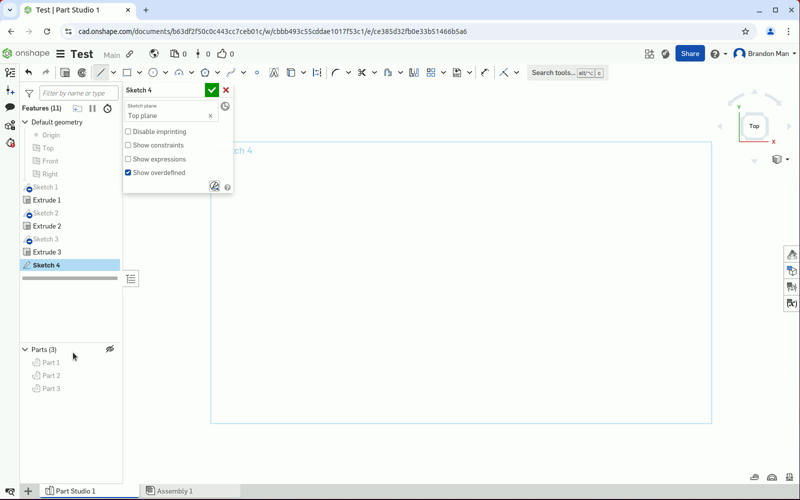
mouse_move(507, 356)
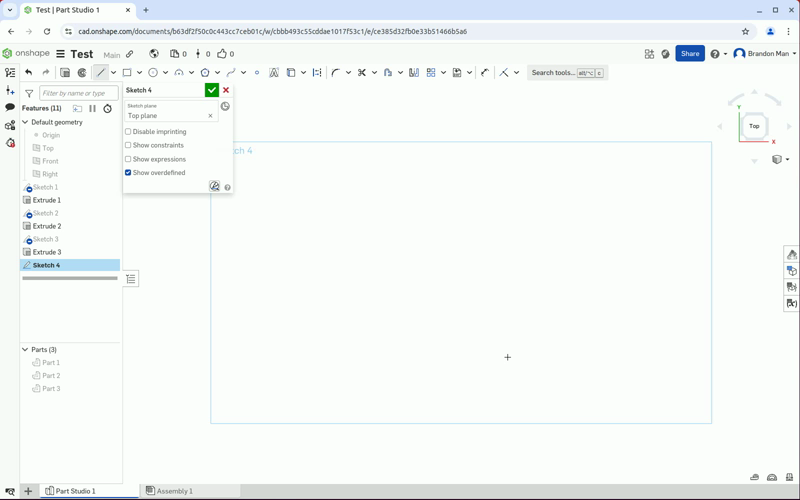
click(507, 356)
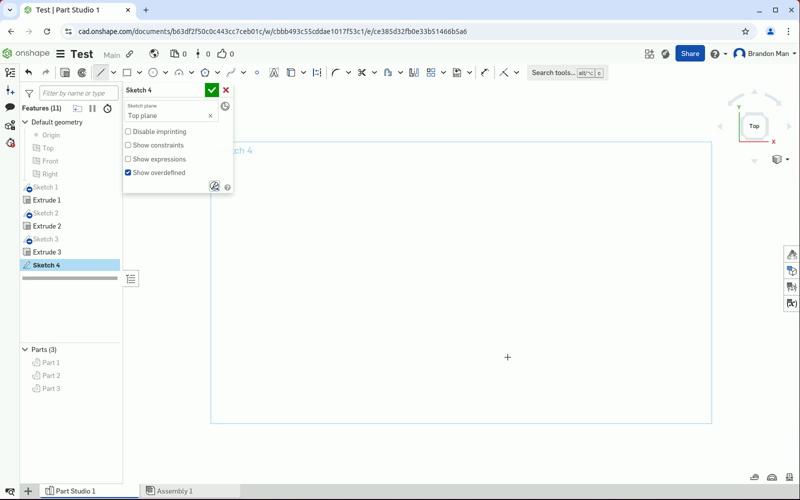
key_up(shift)
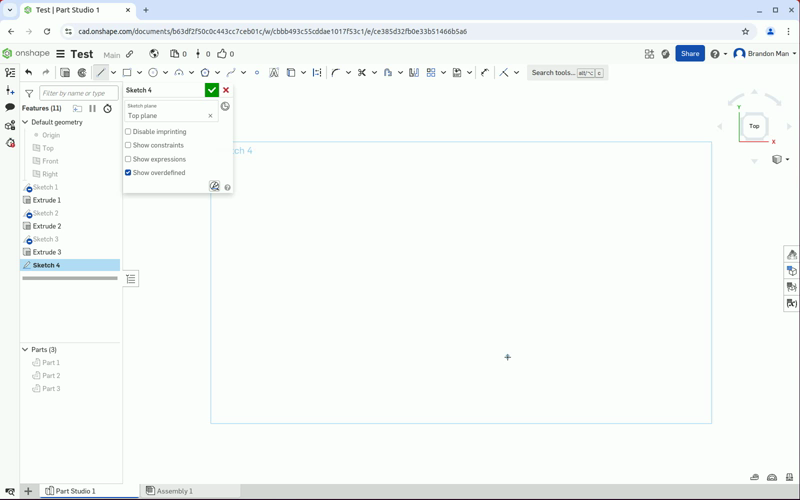
key_down(shift)
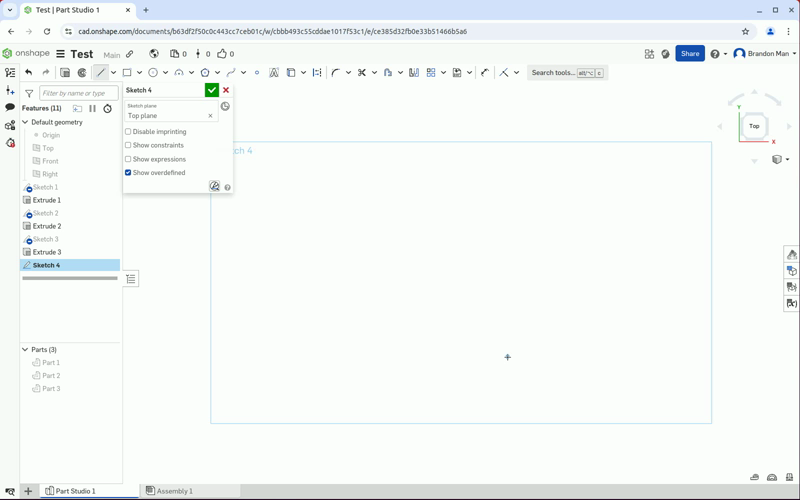
mouse_move(573, 356)
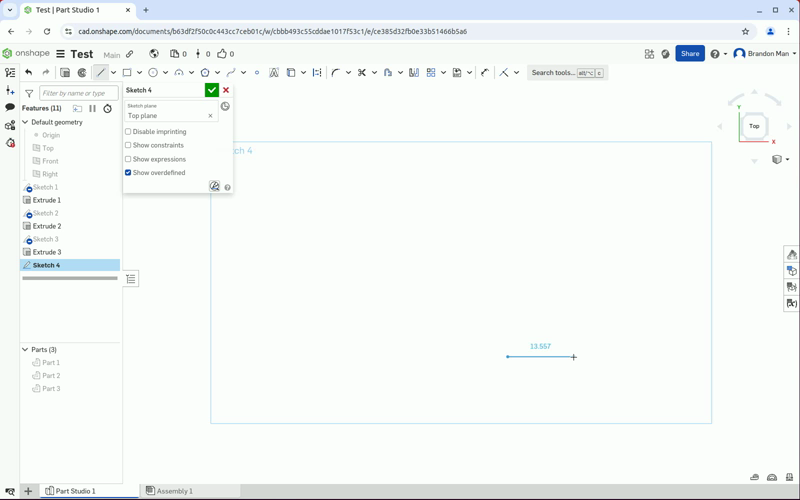
click(573, 356)
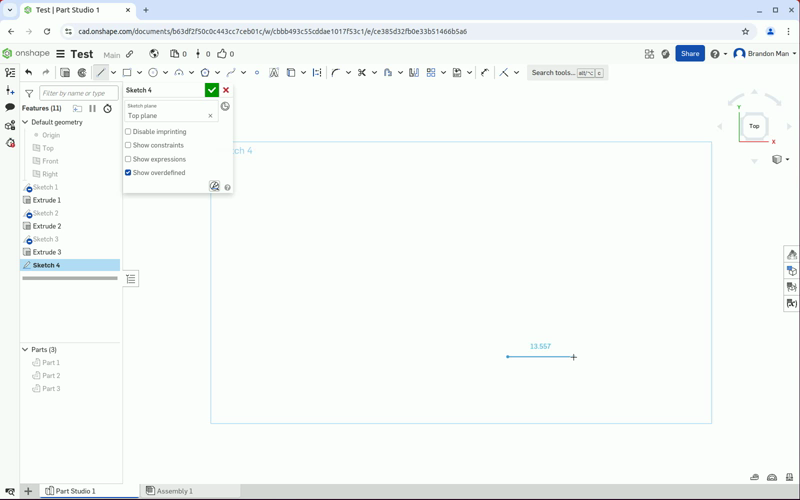
key_up(shift)
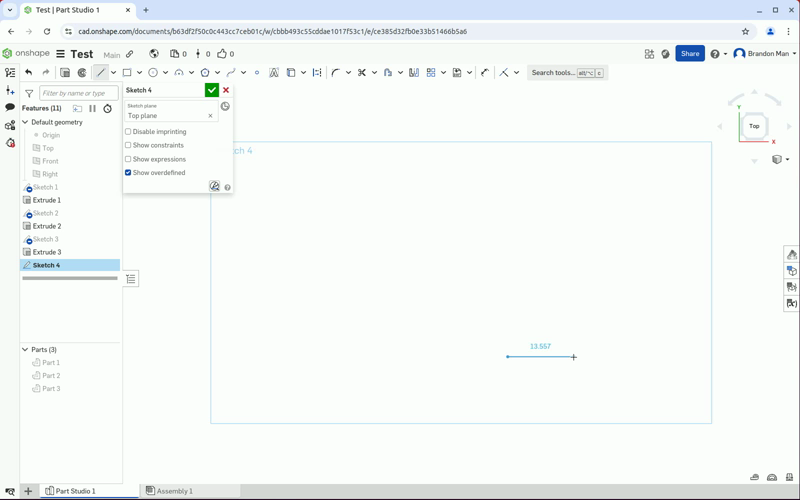
key_down(shift)
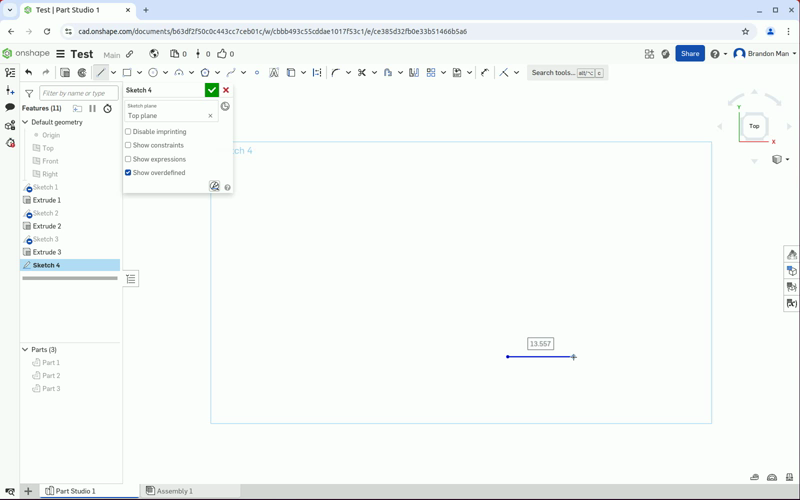
mouse_move(573, 296)
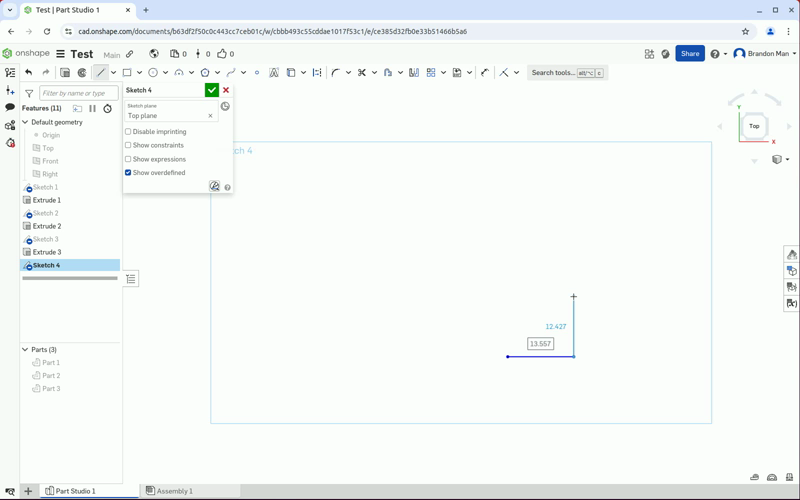
click(573, 296)
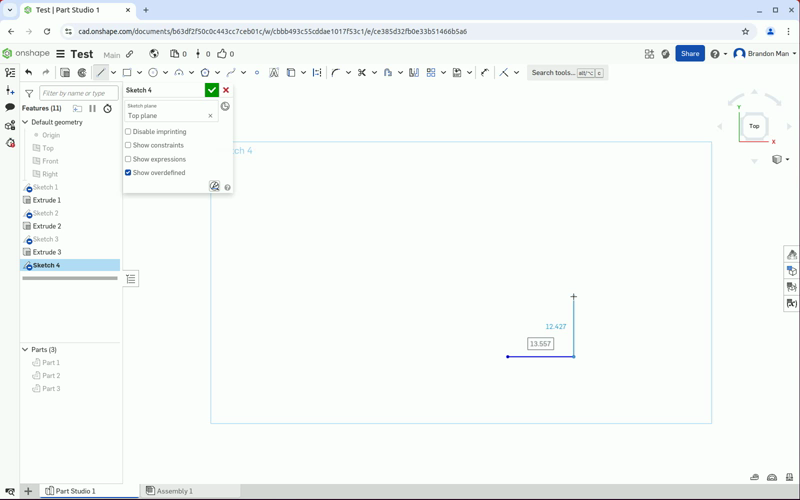
key_up(shift)
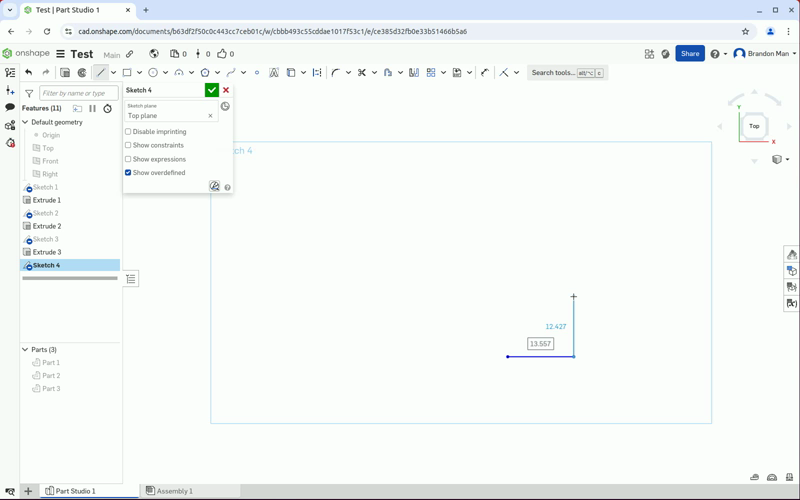
key_down(shift)
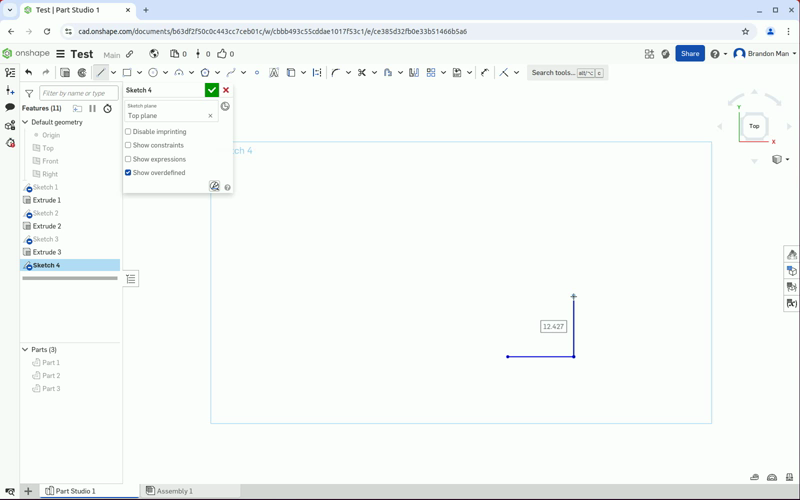
mouse_move(507, 296)
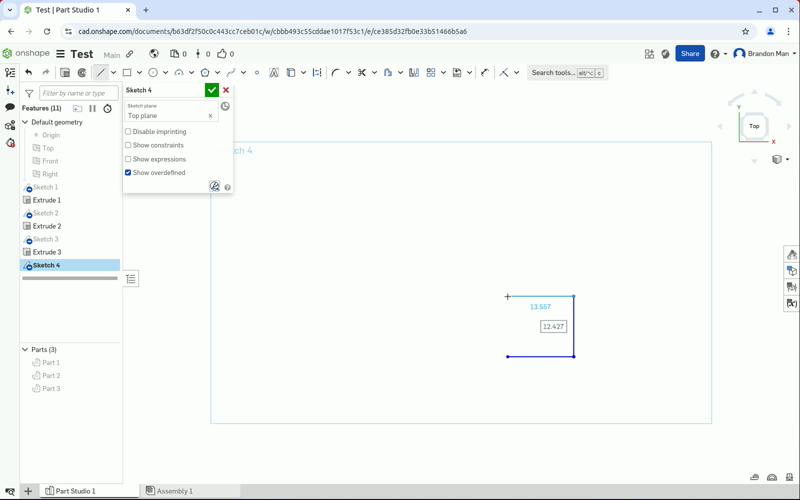
click(507, 296)
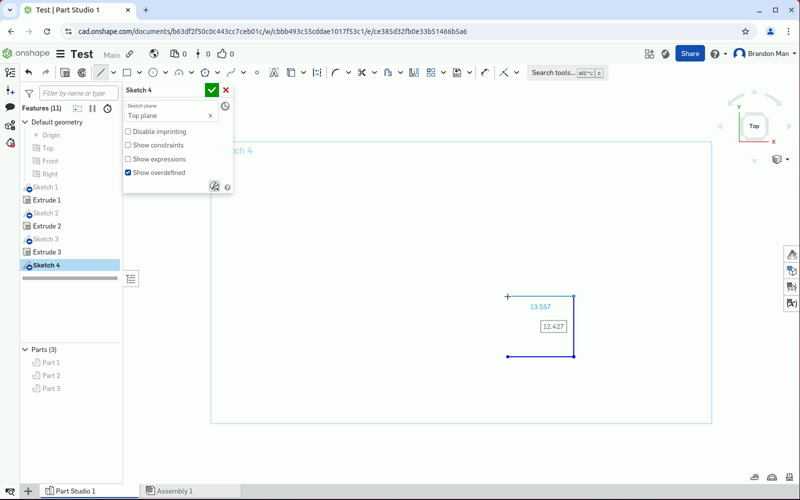
key_up(shift)
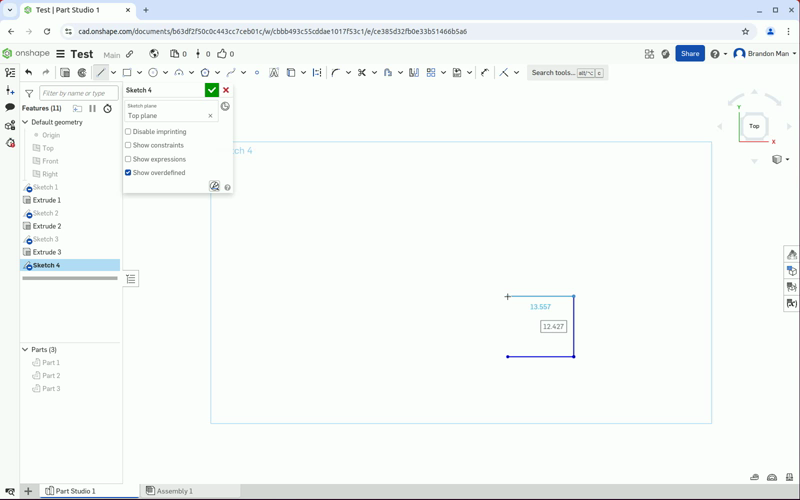
key_down(shift)
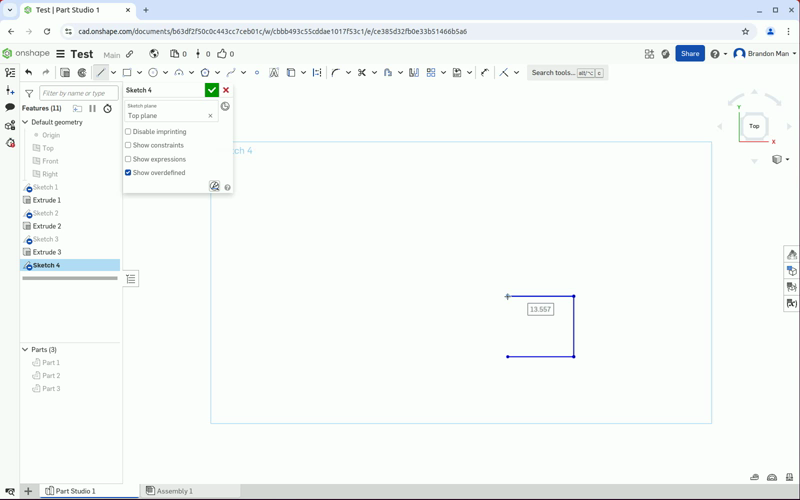
mouse_move(507, 356)
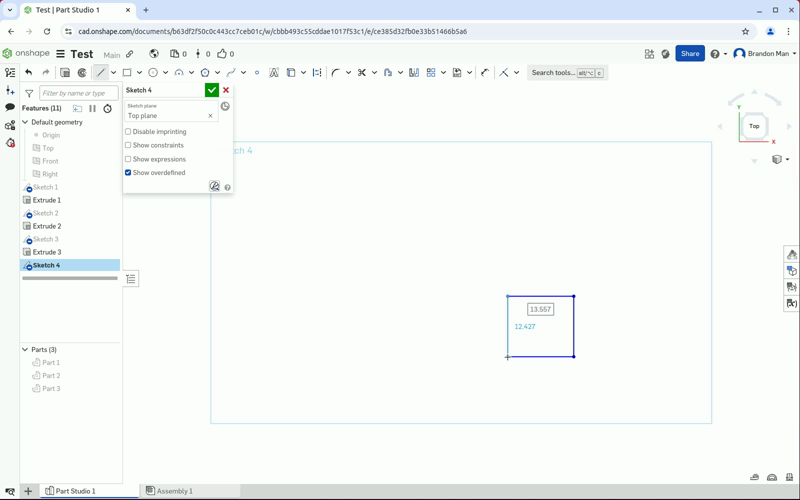
key_up(shift)
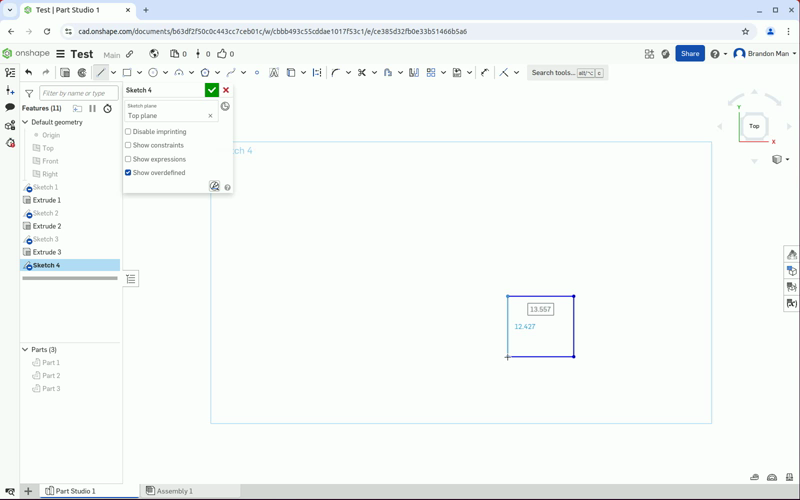
click(507, 356)
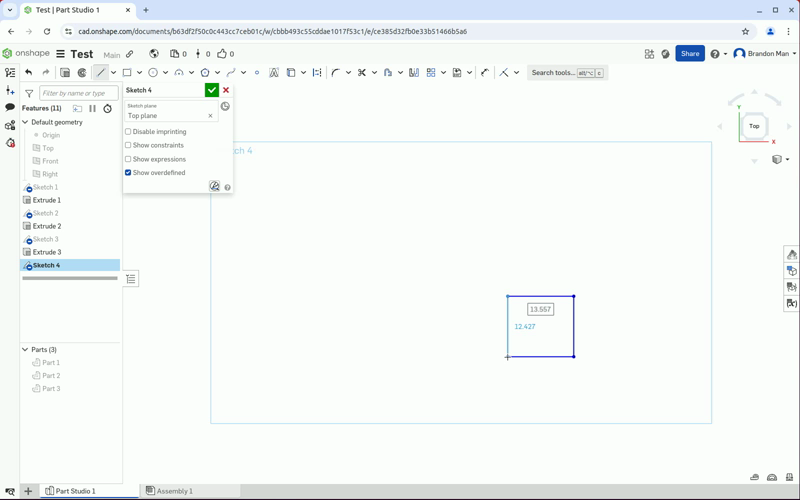
key(esc)
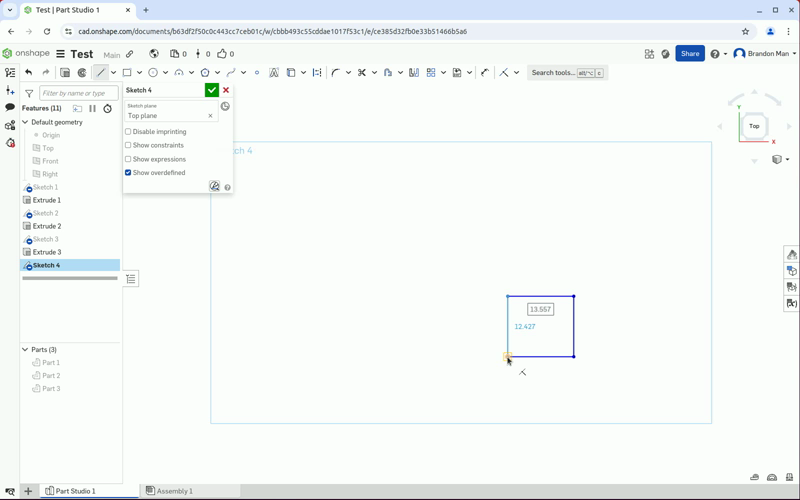
mouse_move(536, 330)
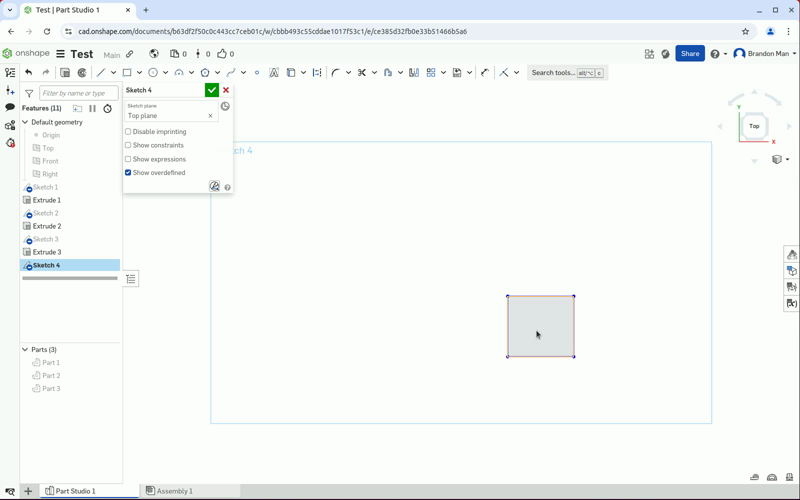
click(536, 330)
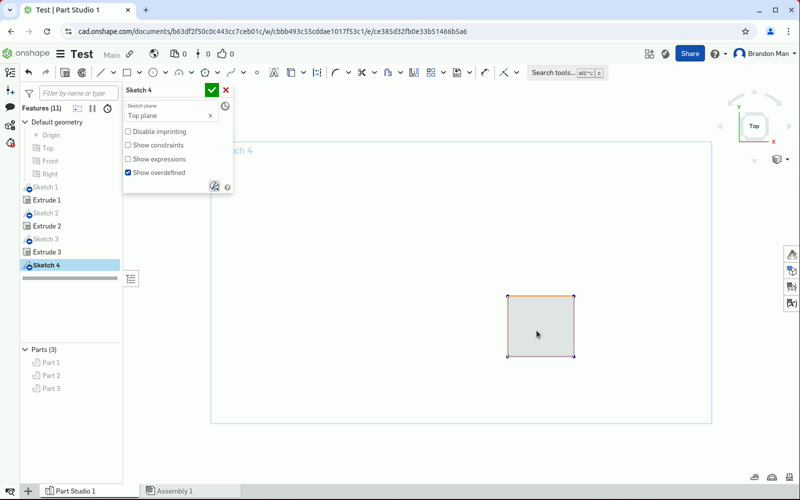
mouse_move(73, 352)
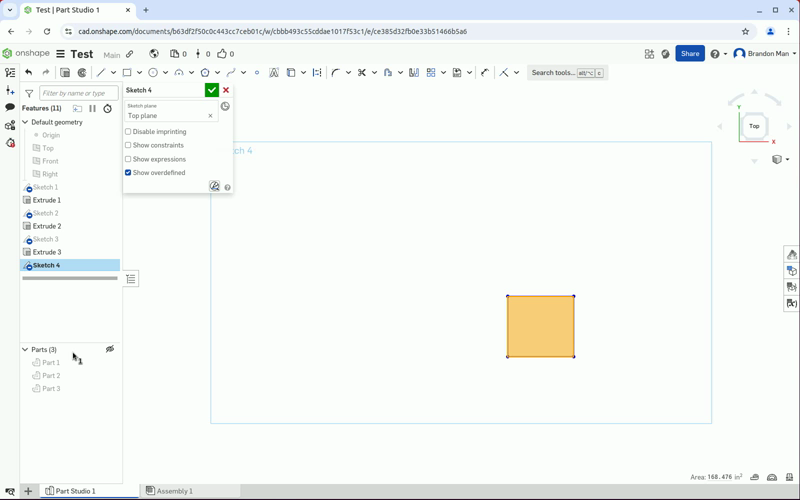
key(shift+y)
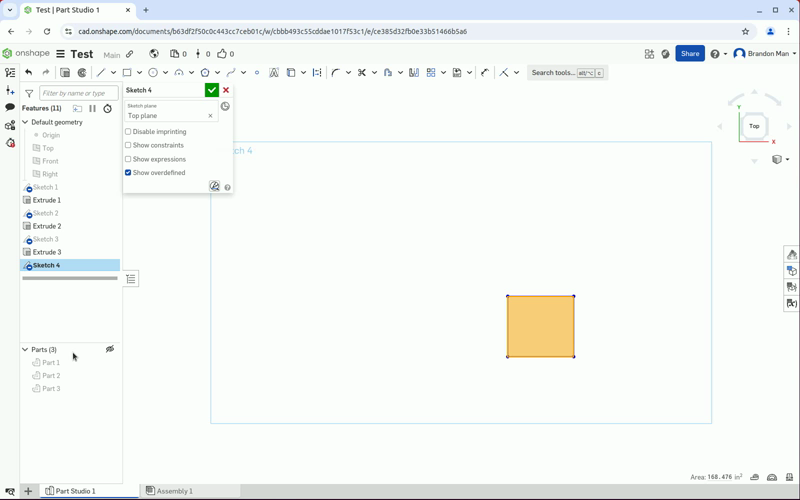
key(shift+e)
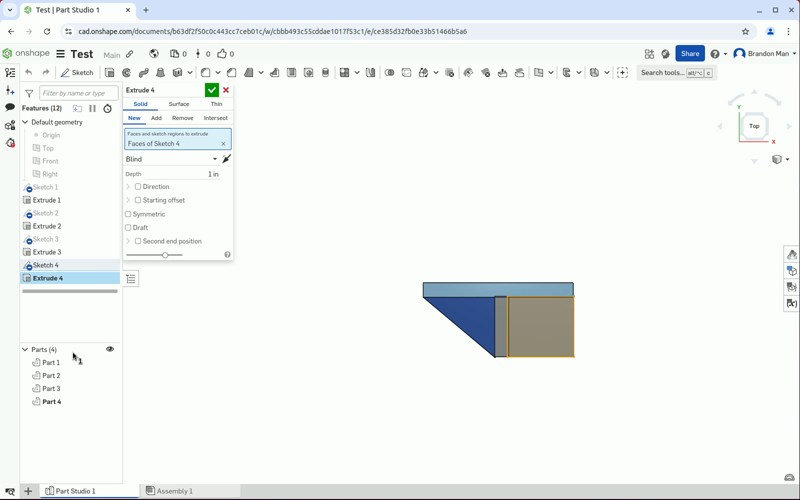
mouse_move(143, 106)
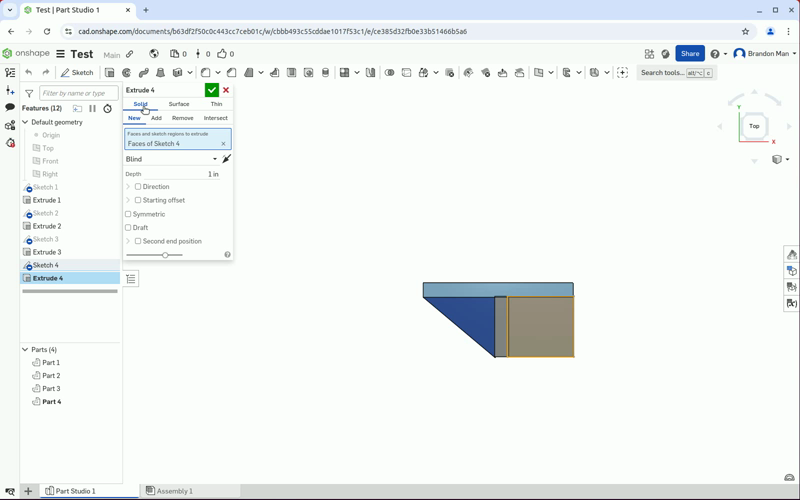
click(143, 106)
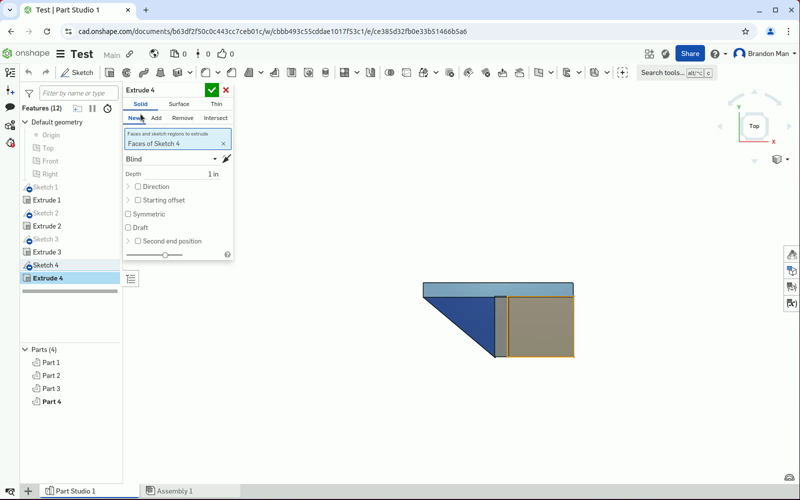
mouse_move(137, 120)
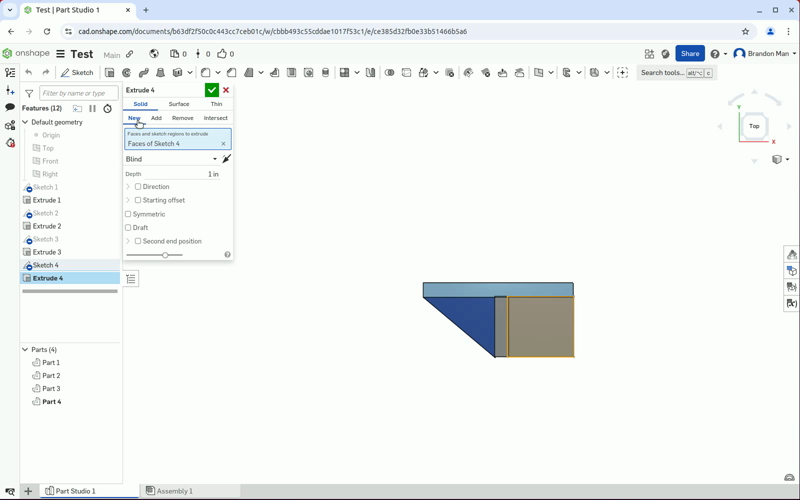
click(137, 120)
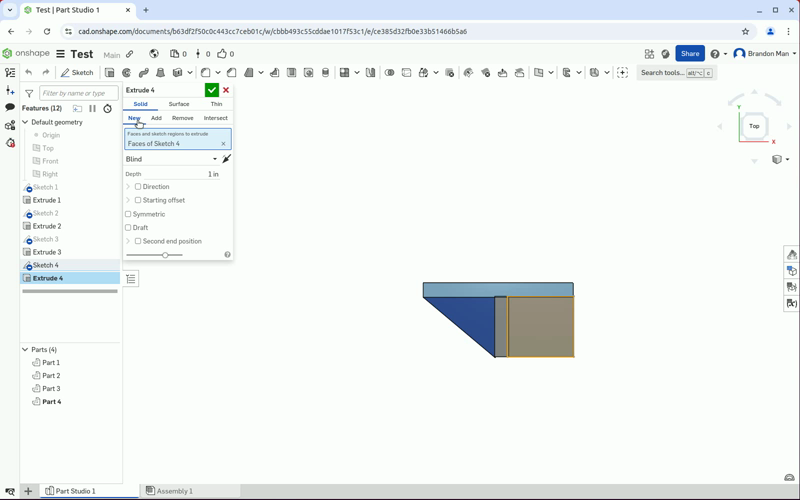
key(tab, 4)
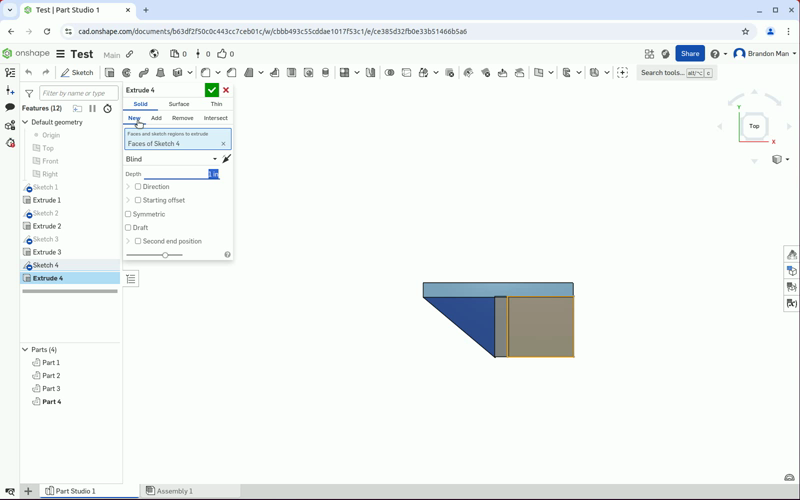
text(2.889)
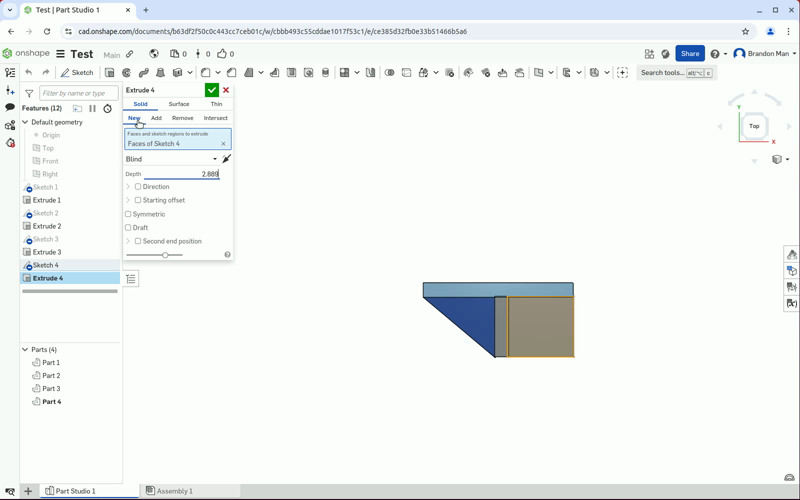
key(enter)
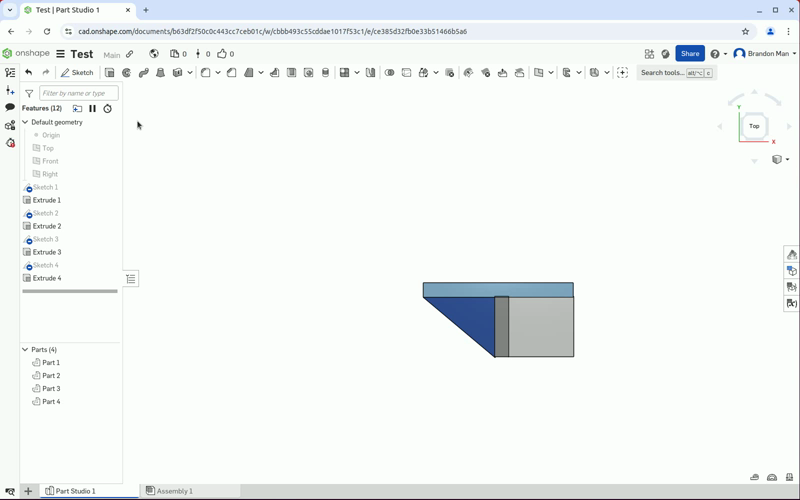
key(shift+h)
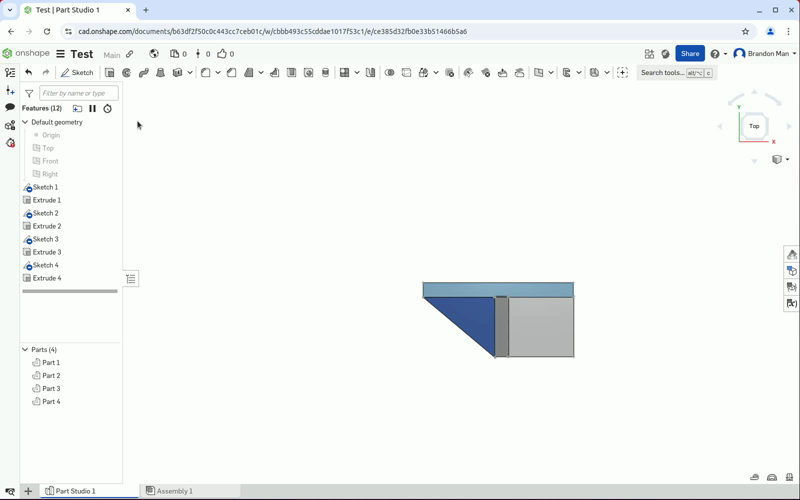
key(shift+h)
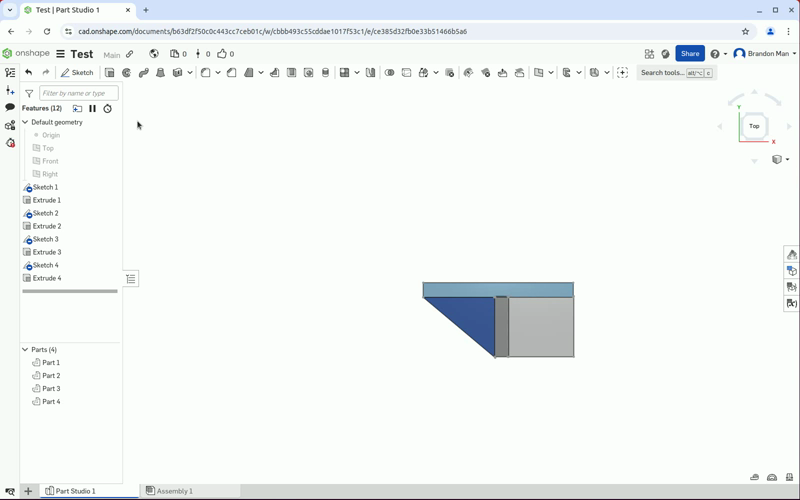
key(shift+7)
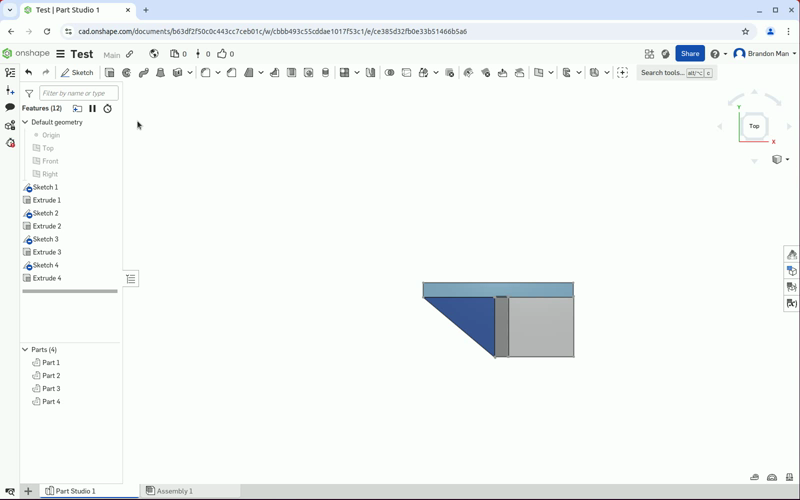
key(up, 3)
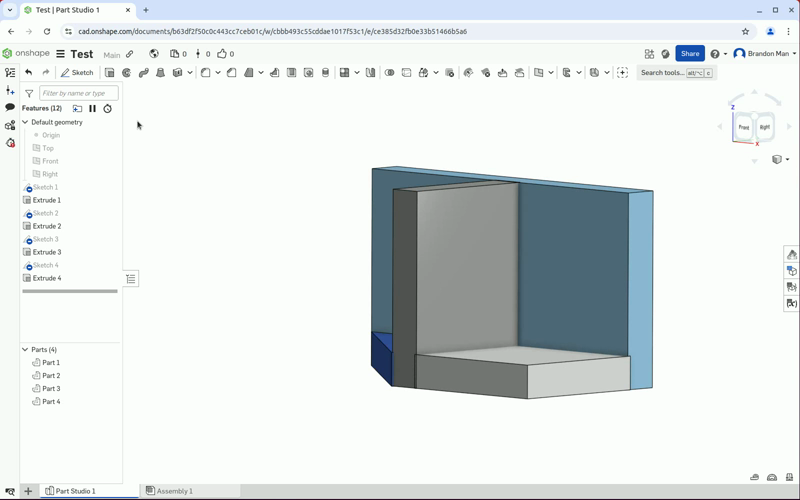
key(left, 3)
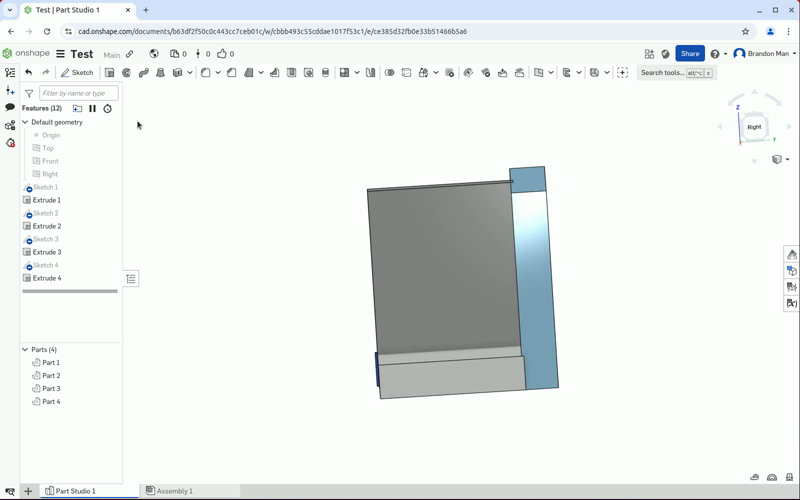
key(right, 3)
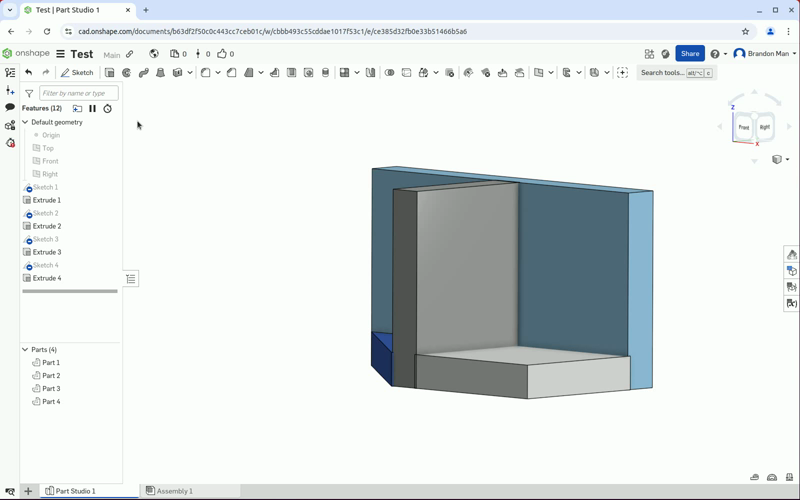
key(down, 3)
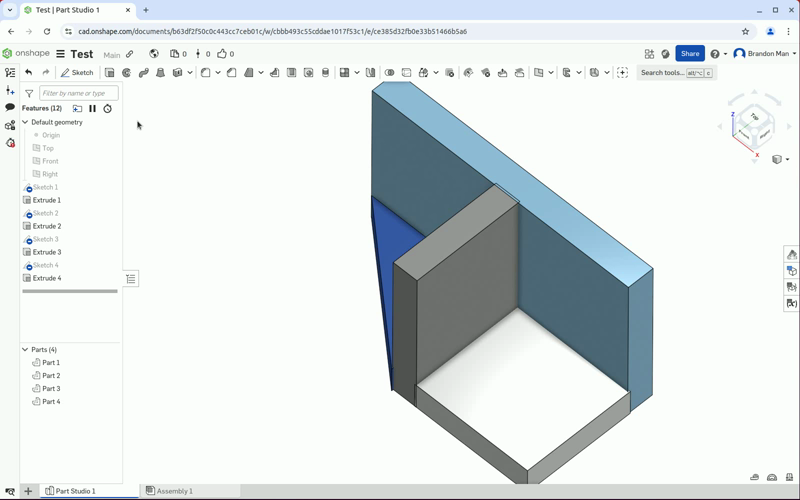
mouse_move(73, 189)
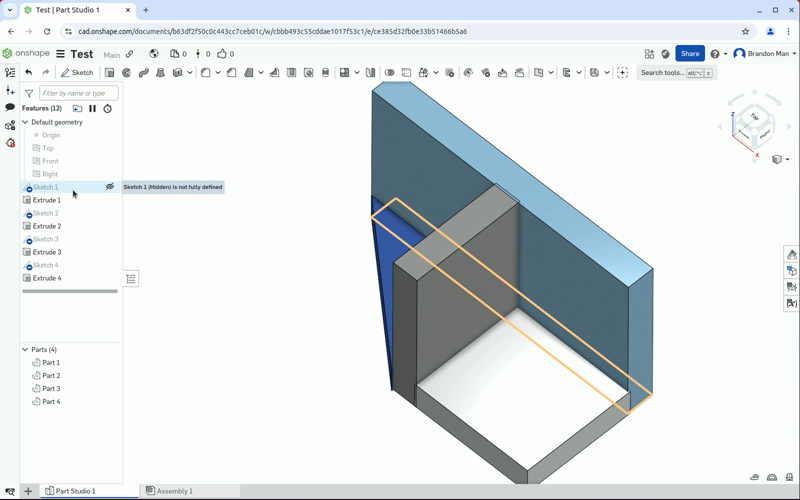
click(73, 189)